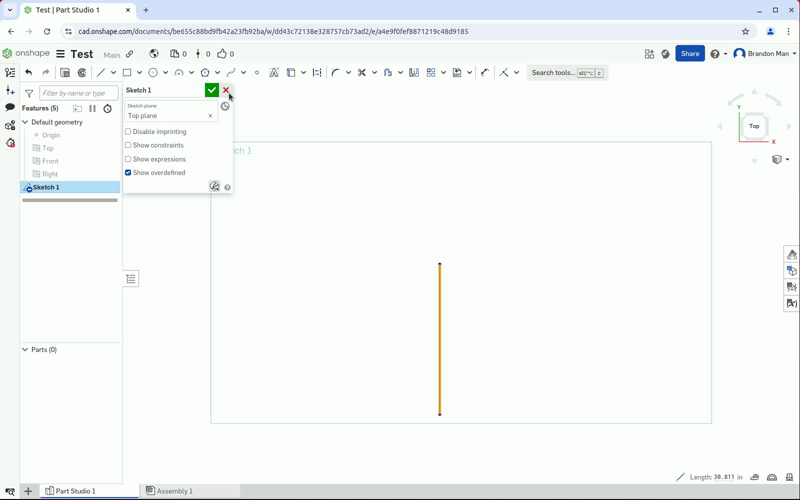
key(shift+h)
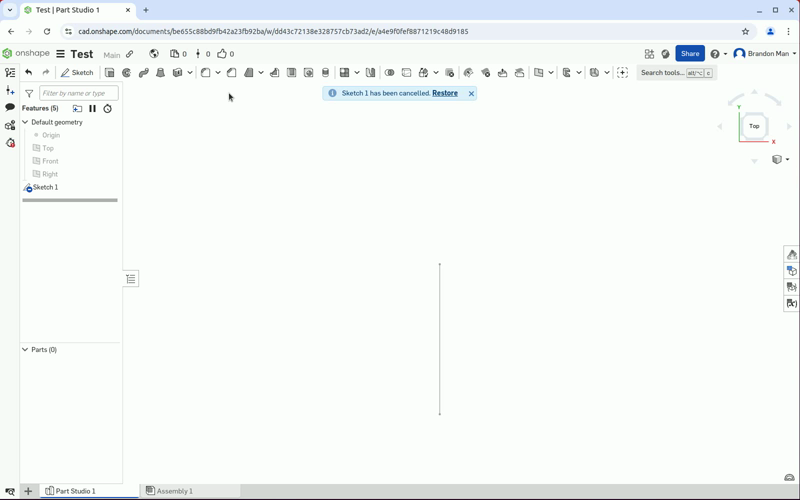
mouse_move(73, 352)
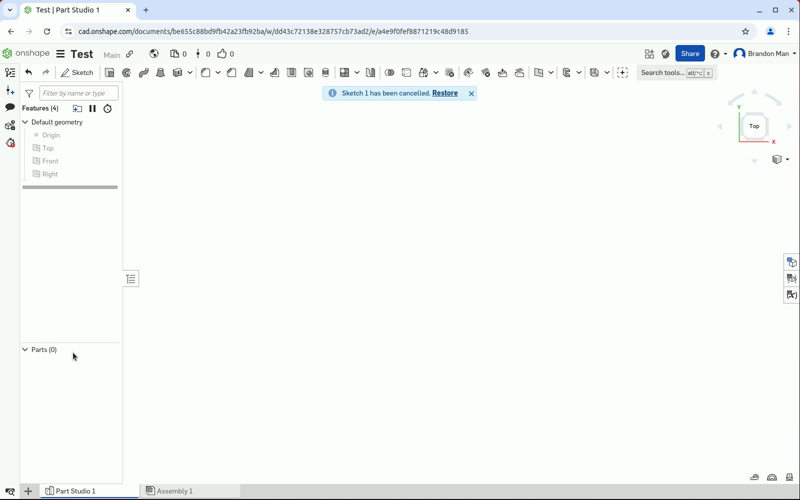
key(y)
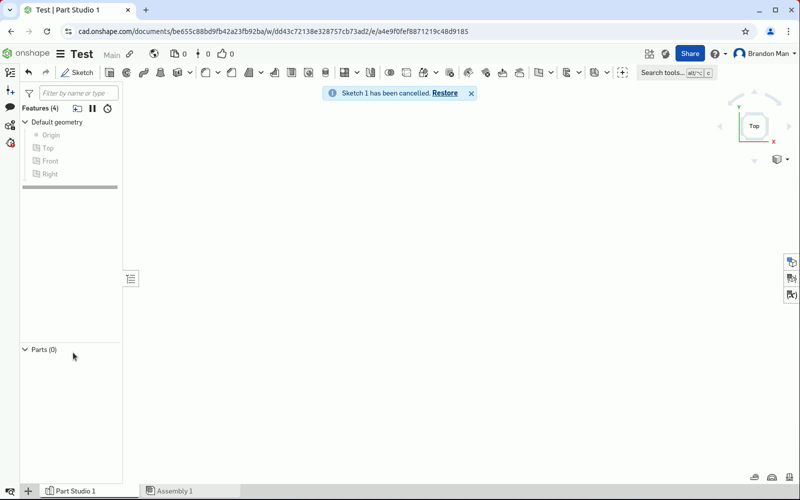
key(shift+p)
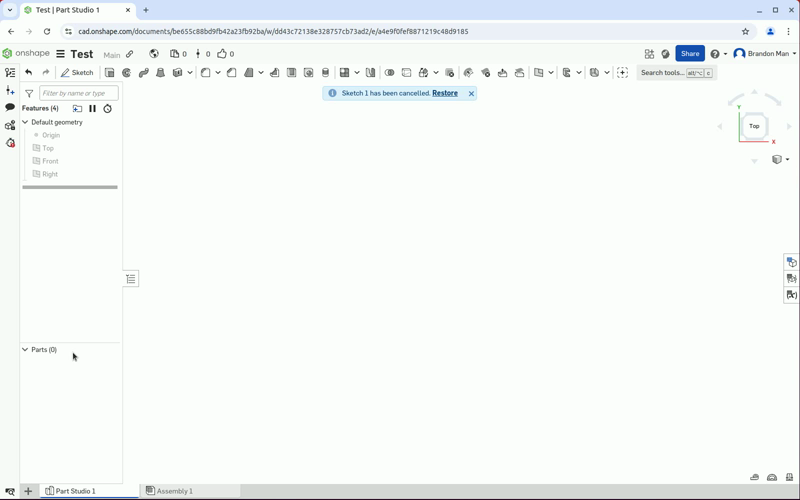
key(space)
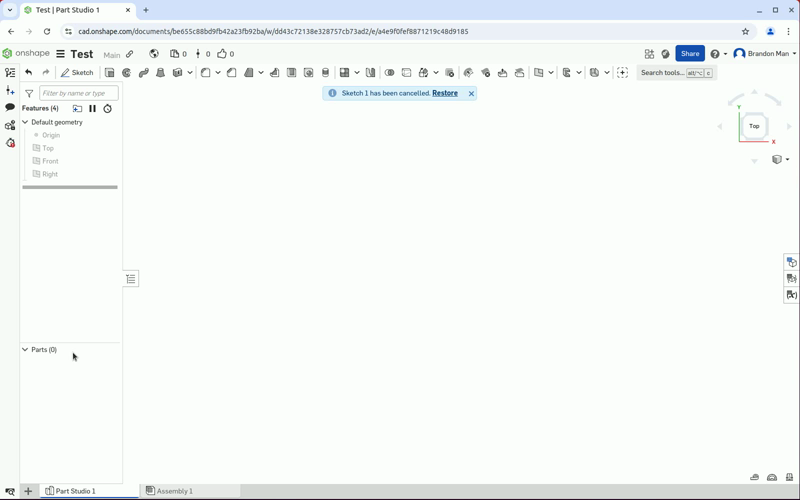
key_down(shift)
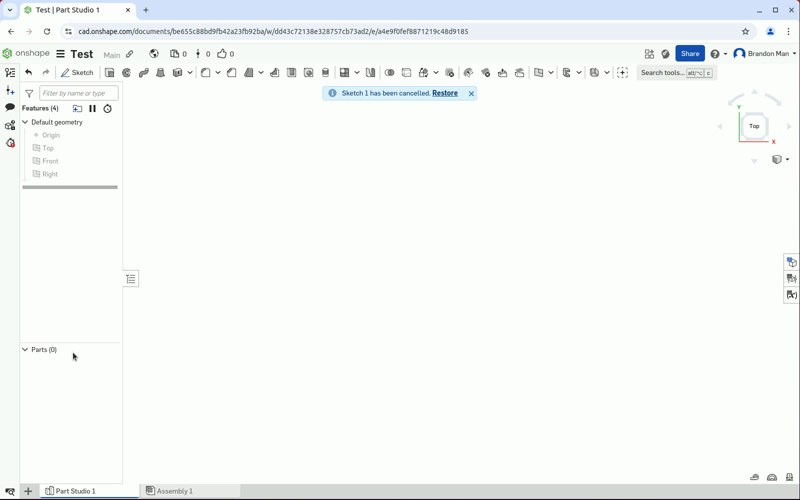
key(up)
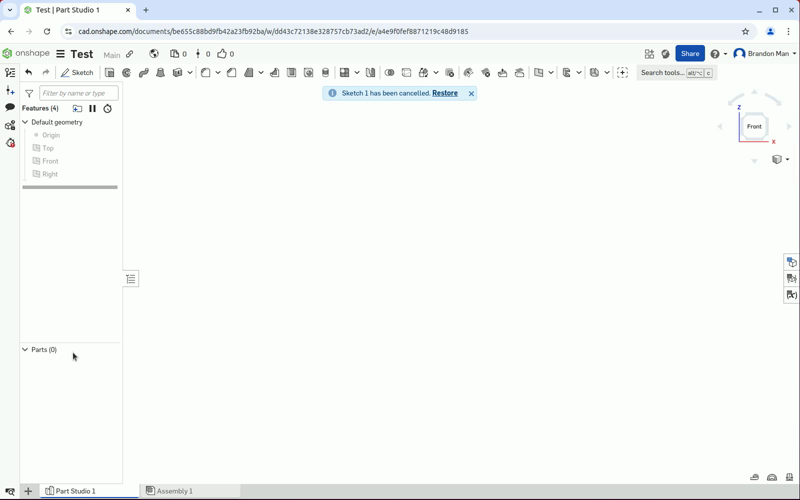
key_up(shift)
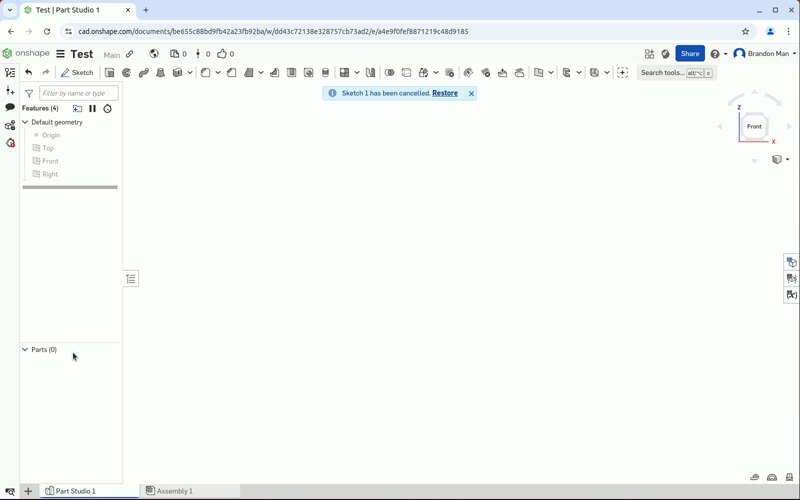
mouse_move(73, 352)
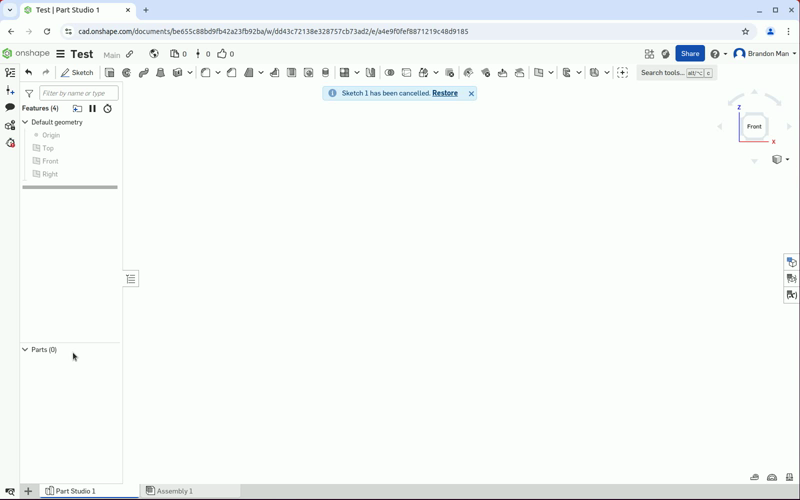
key(shift+y)
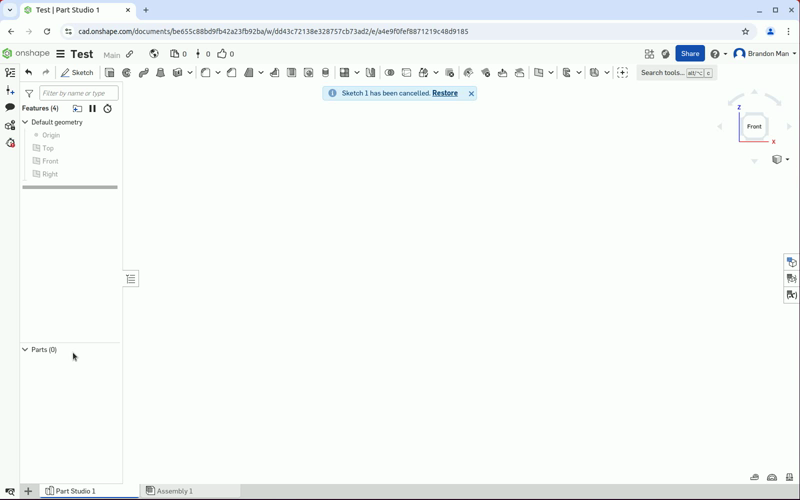
key(shift+s)
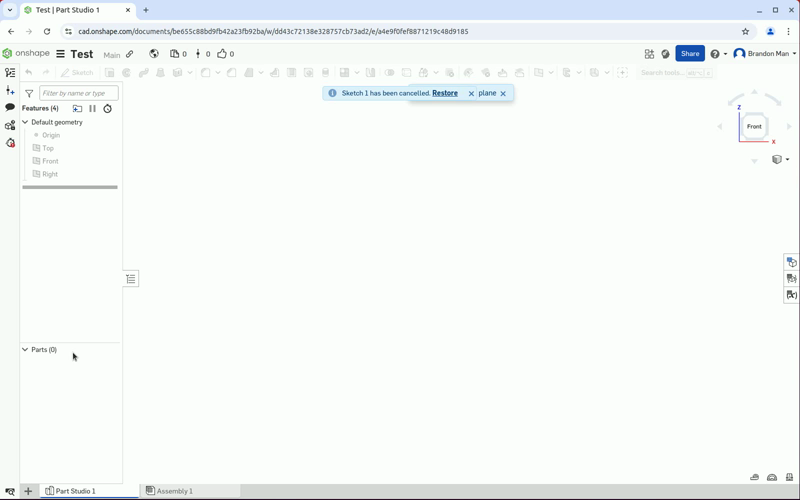
mouse_move(73, 163)
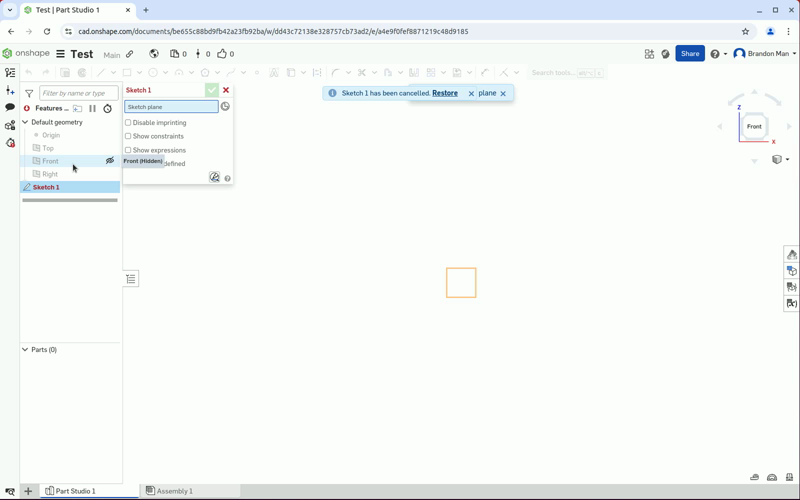
click(73, 163)
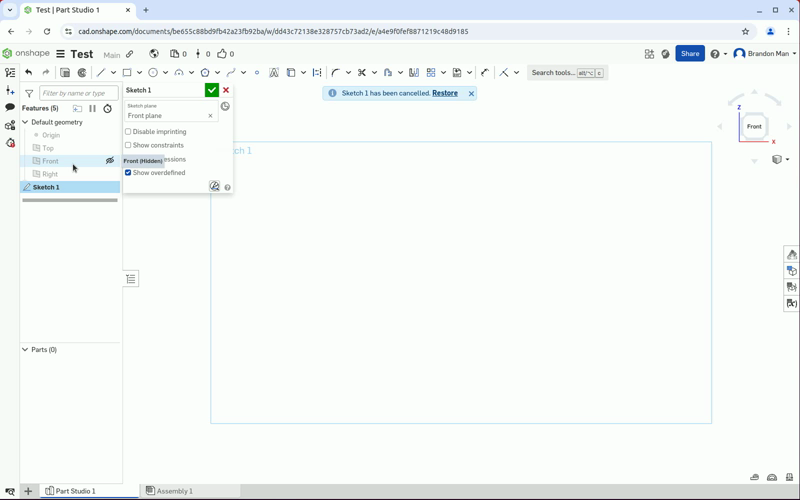
mouse_move(73, 352)
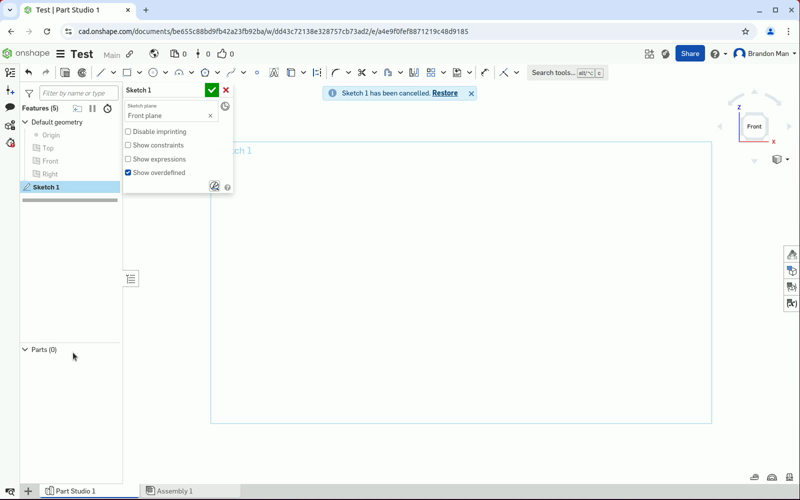
key(y)
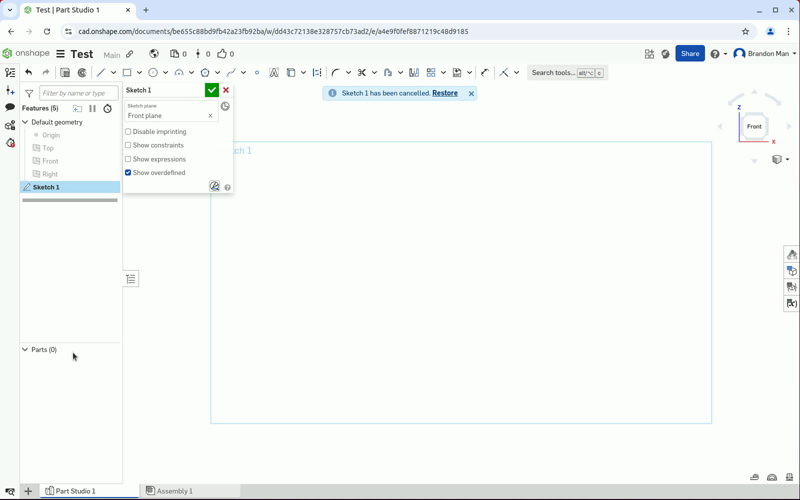
key(c)
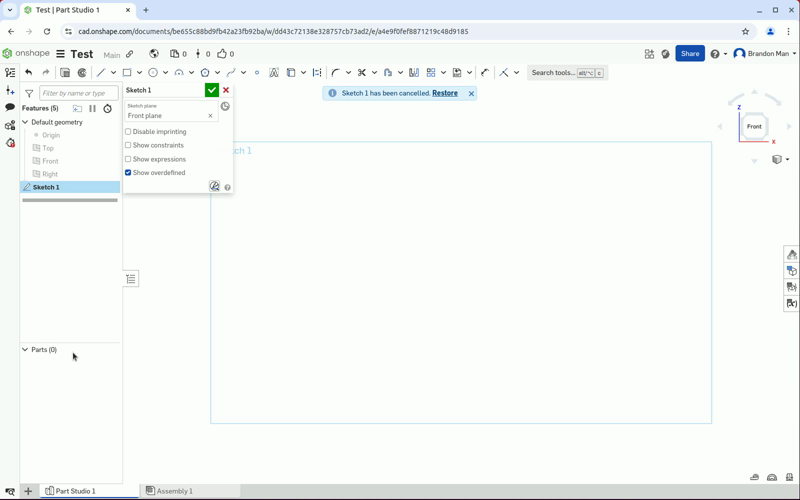
key_down(shift)
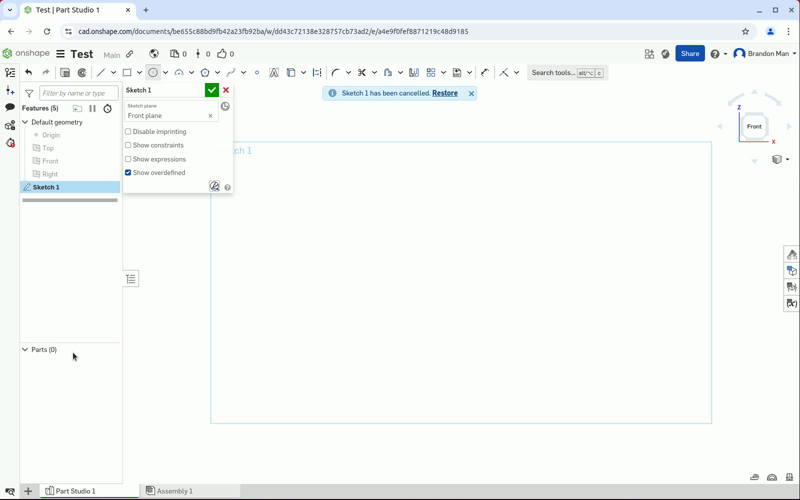
mouse_move(461, 282)
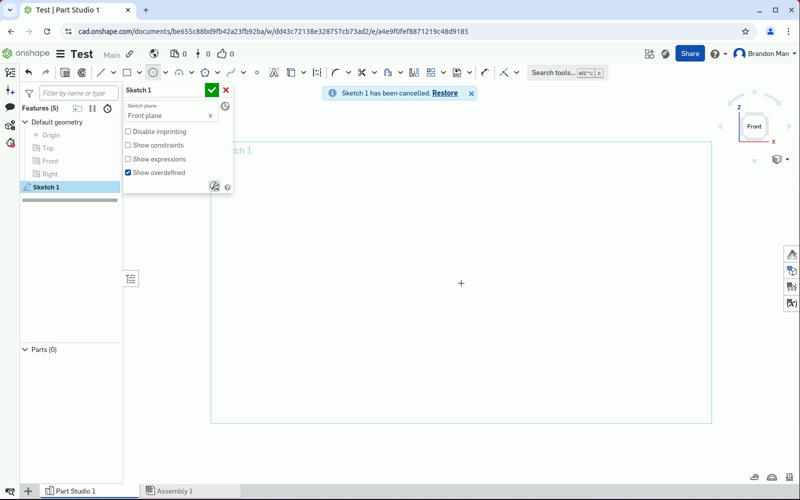
click(461, 282)
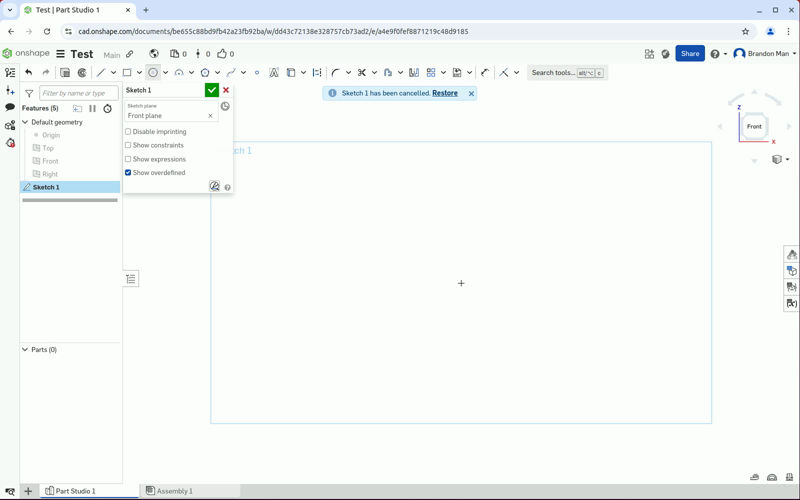
key_up(shift)
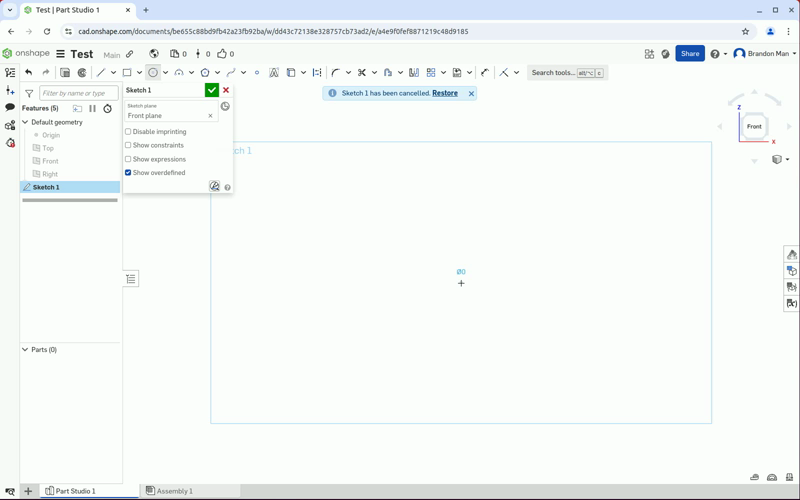
mouse_move(463, 282)
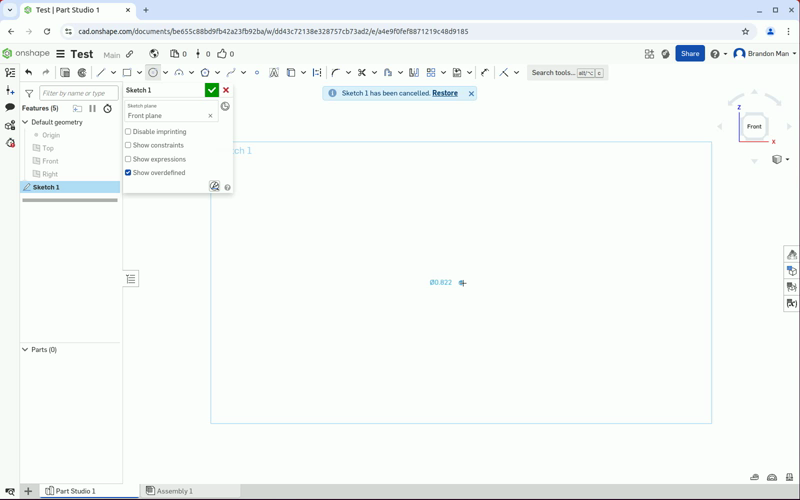
scroll(6)
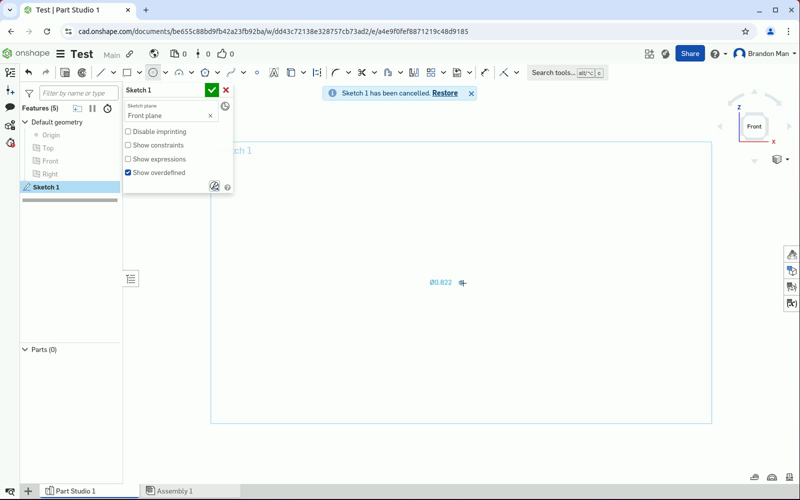
scroll(6)
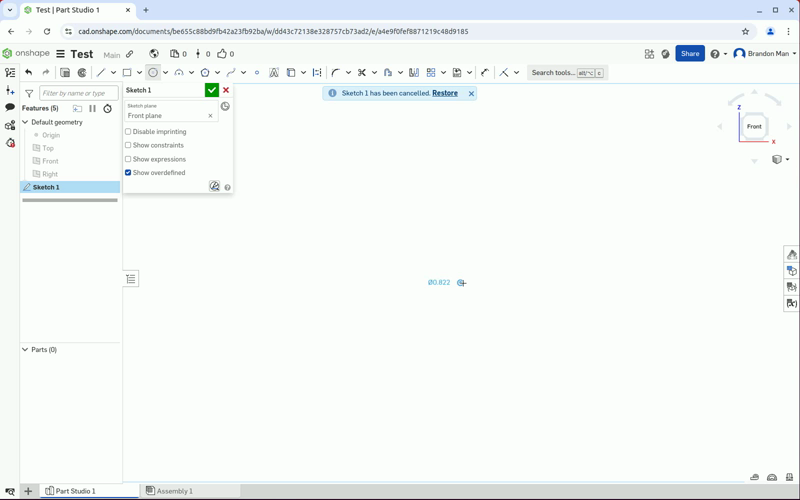
scroll(6)
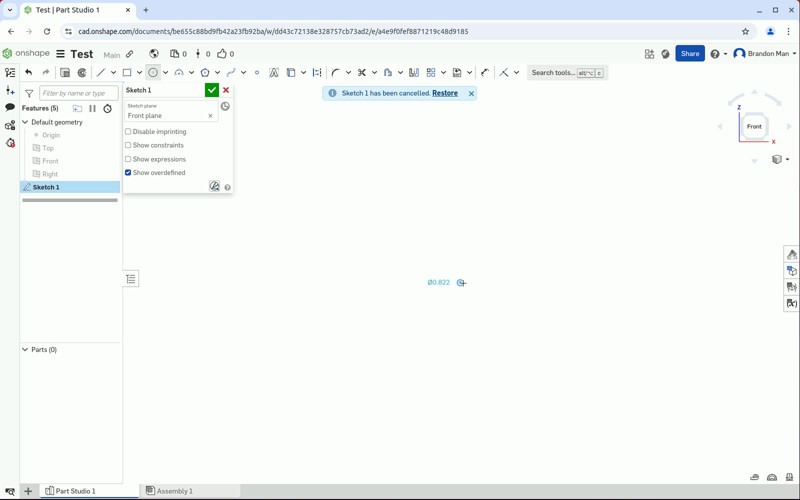
scroll(6)
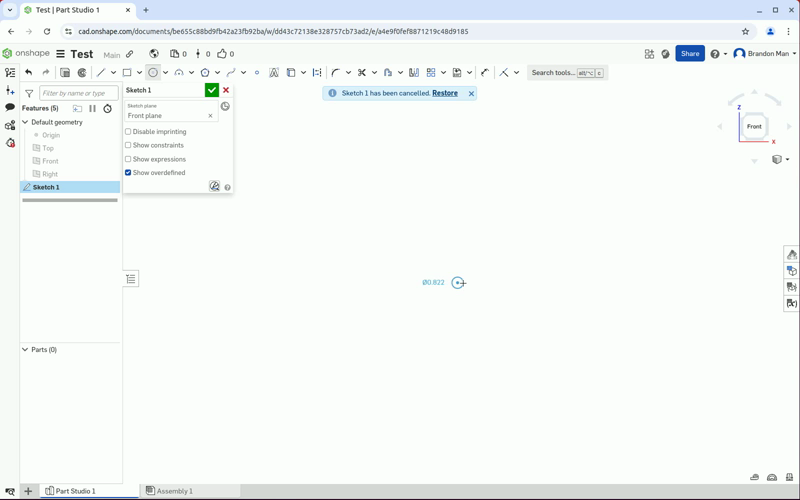
scroll(6)
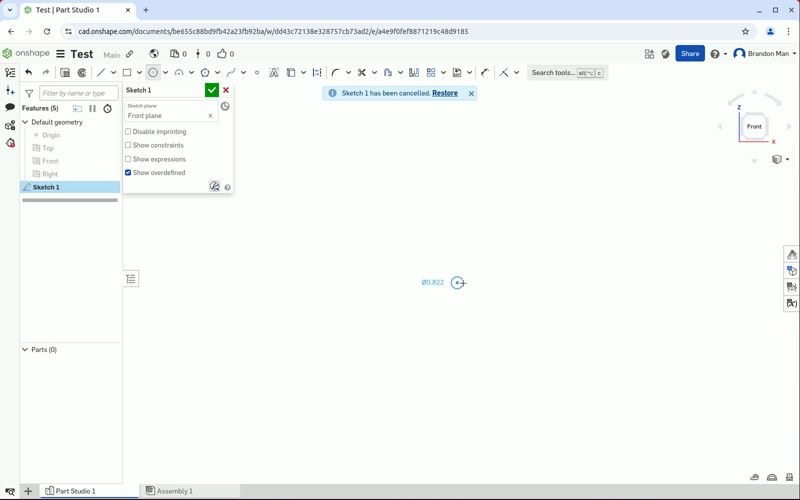
scroll(6)
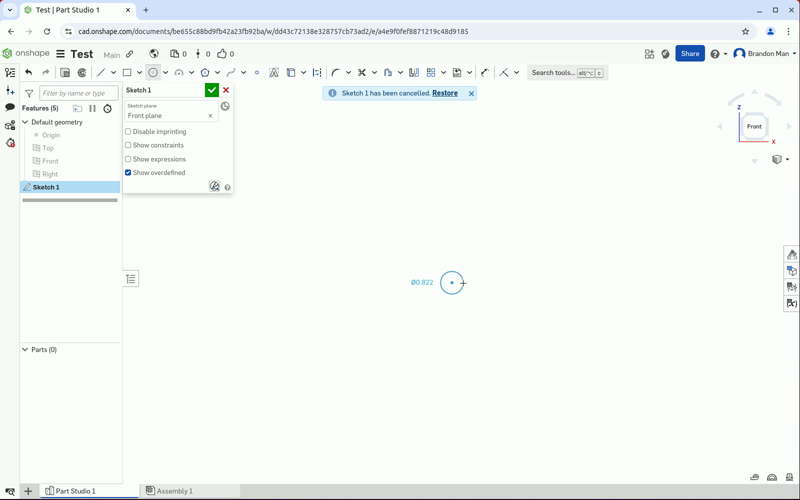
scroll(6)
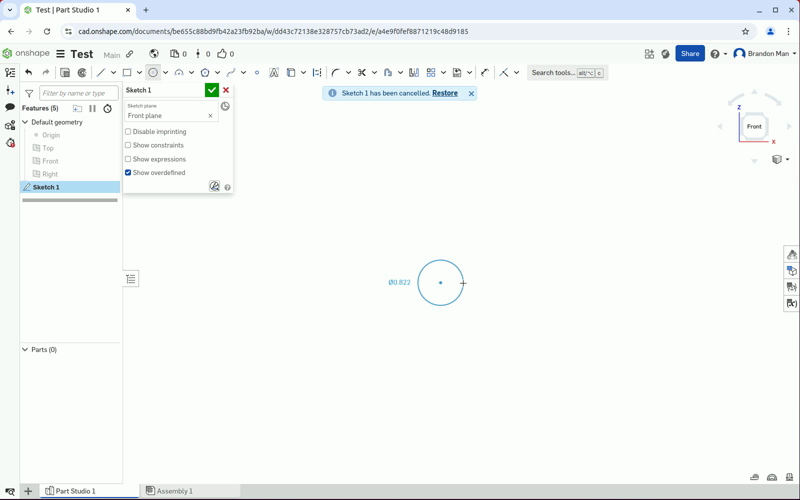
click(463, 282)
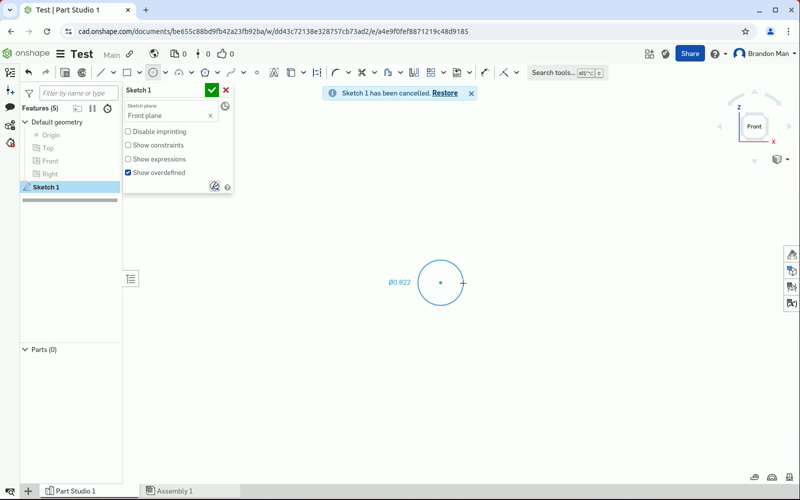
scroll(-6)
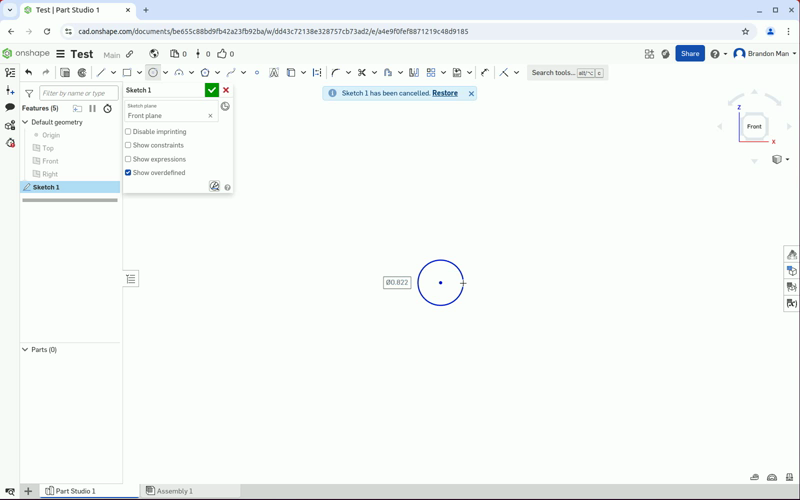
scroll(-6)
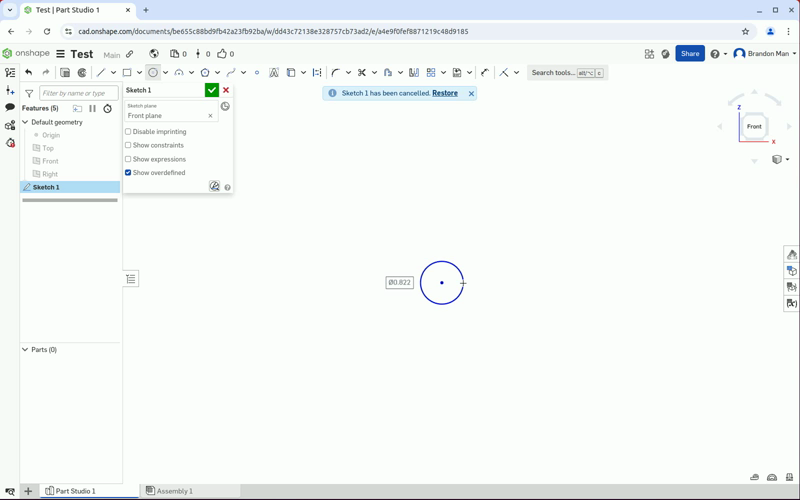
scroll(-6)
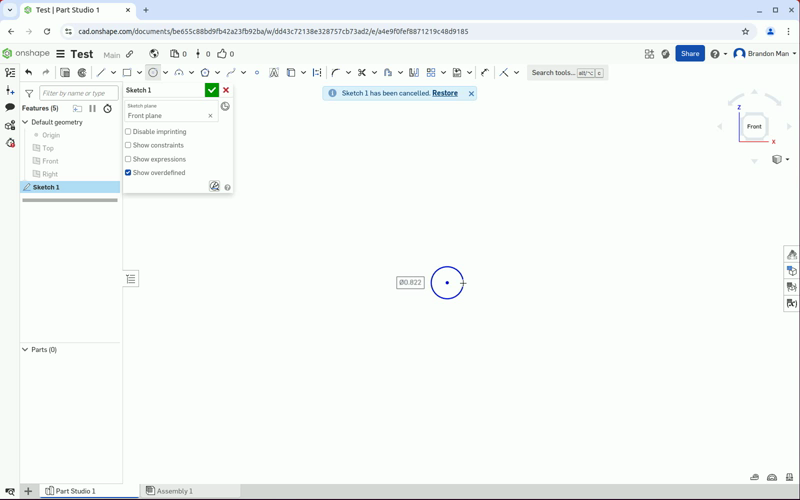
scroll(-6)
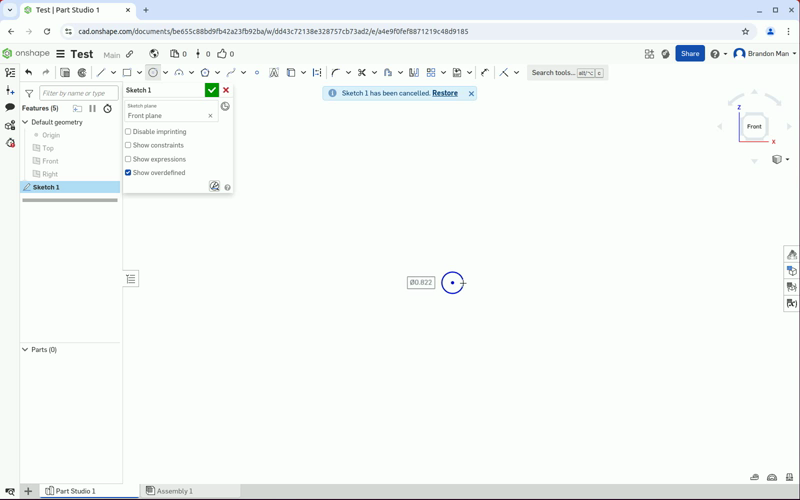
scroll(-6)
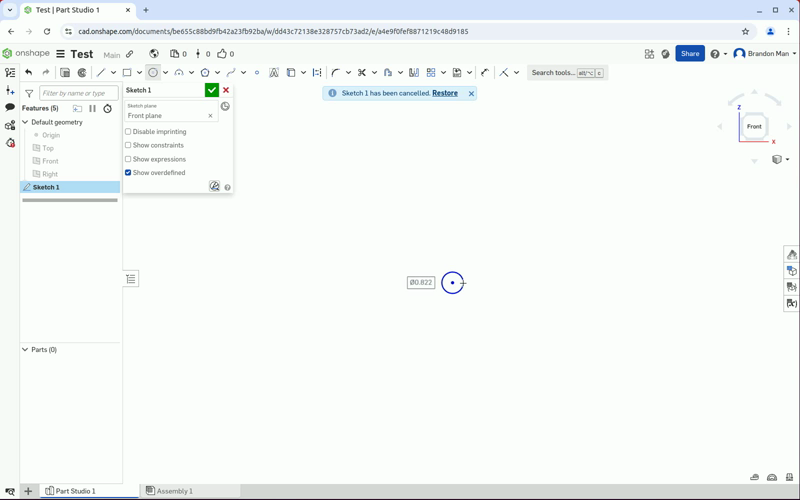
scroll(-6)
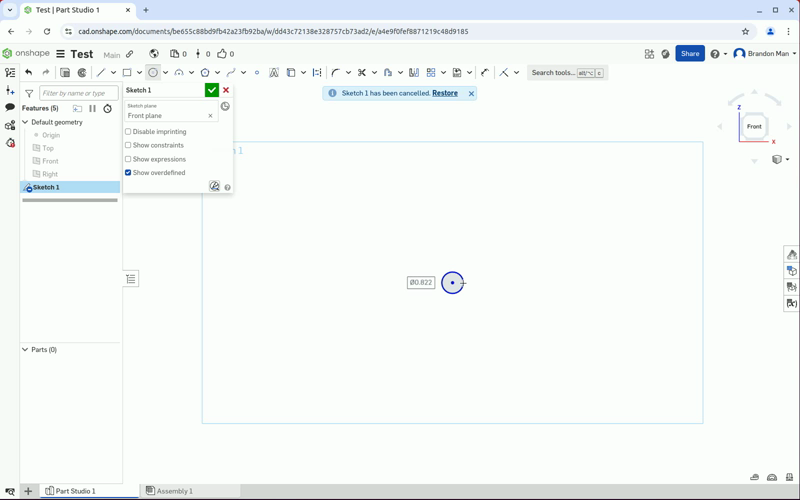
scroll(-6)
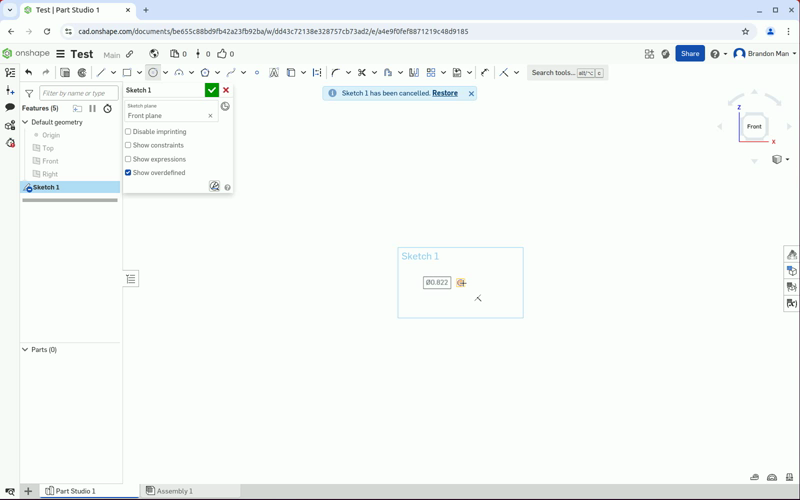
key(esc)
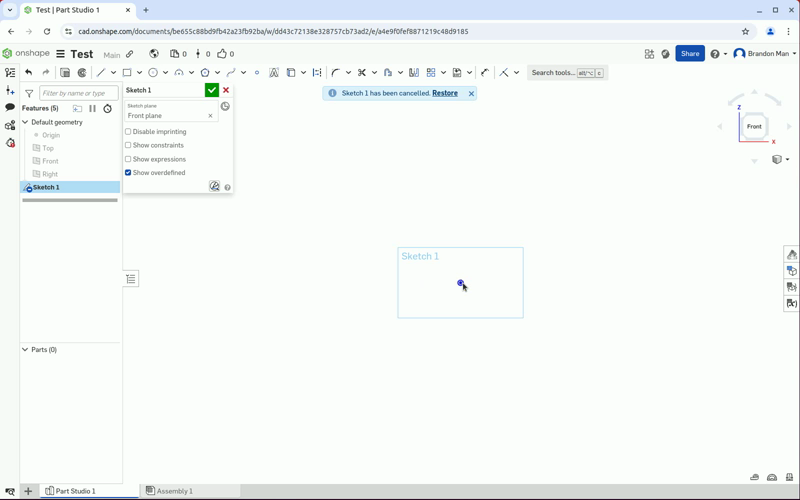
mouse_move(463, 282)
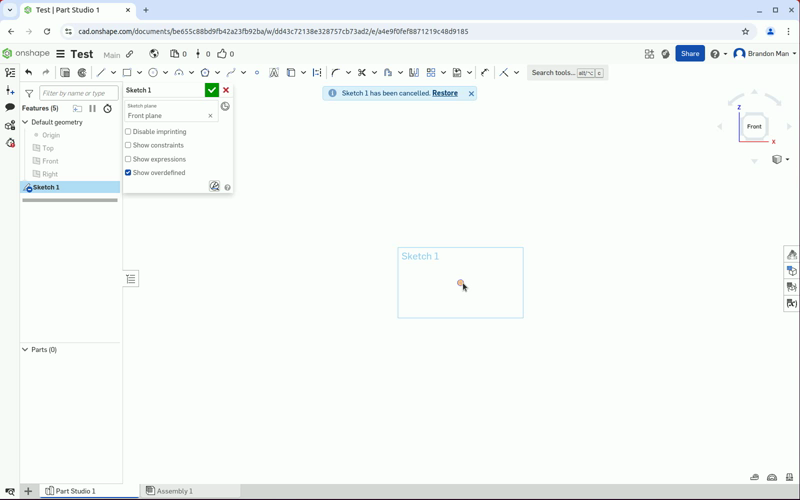
scroll(6)
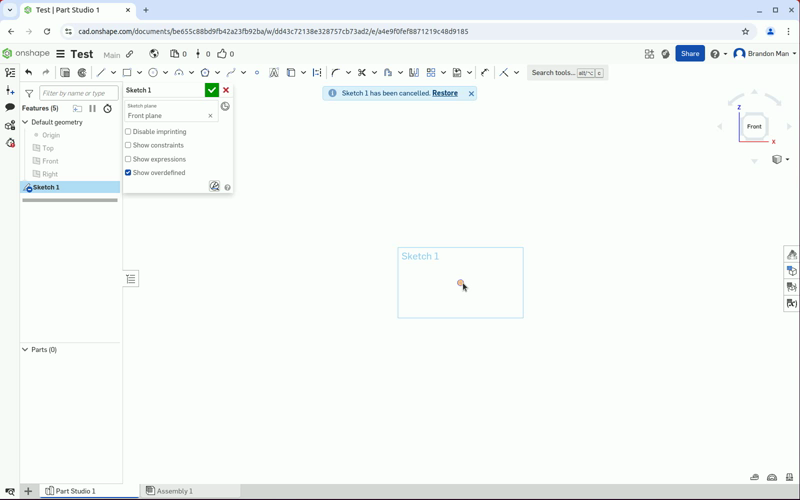
scroll(6)
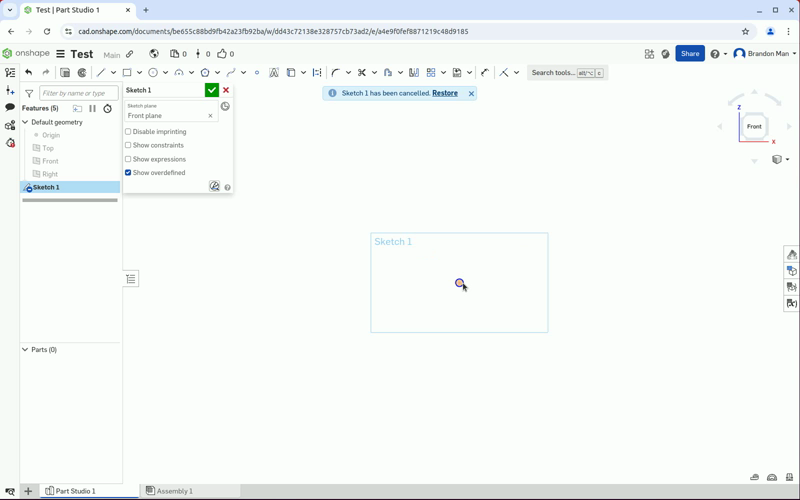
scroll(6)
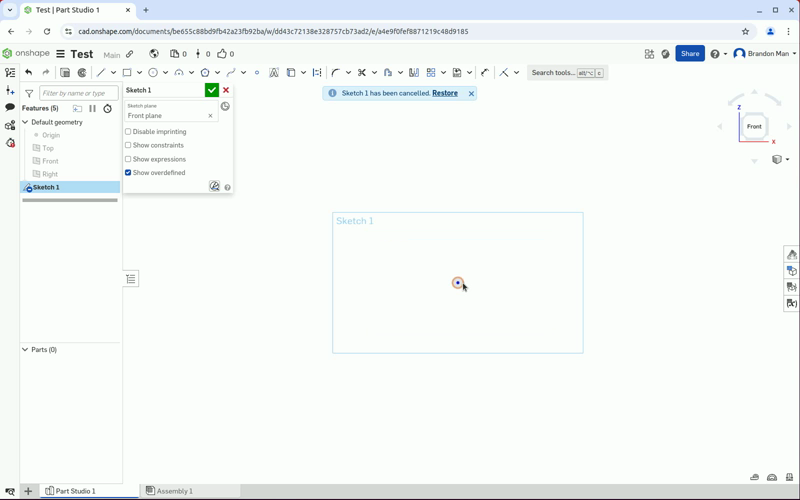
scroll(6)
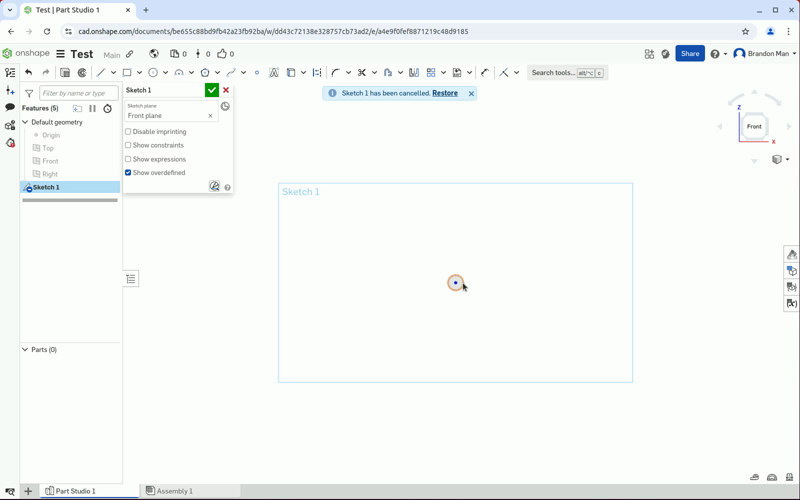
scroll(6)
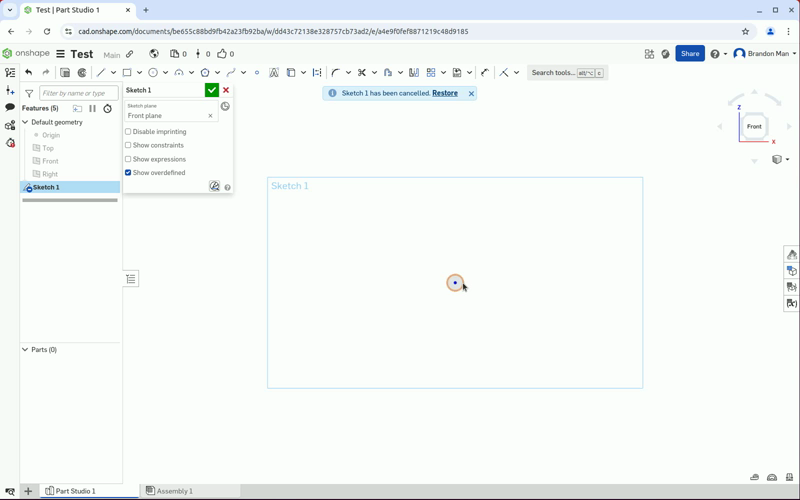
scroll(6)
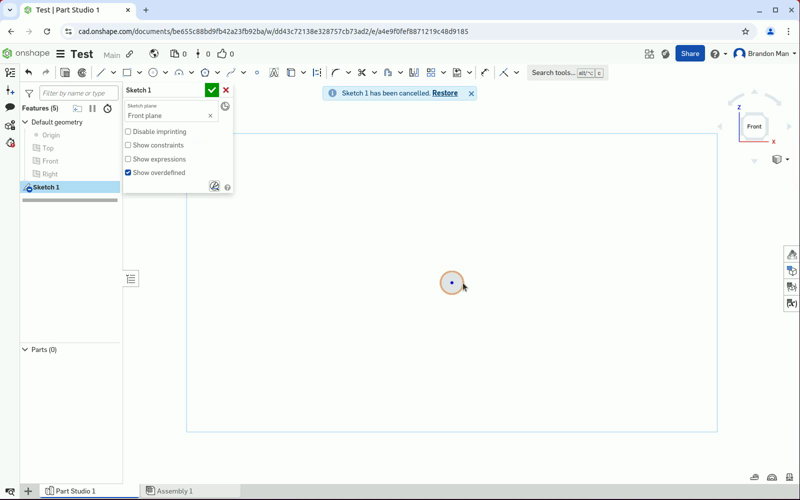
scroll(6)
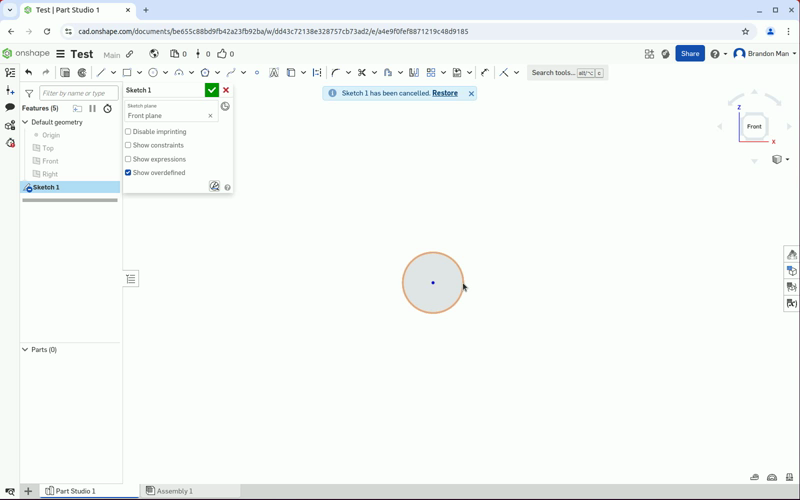
click(463, 282)
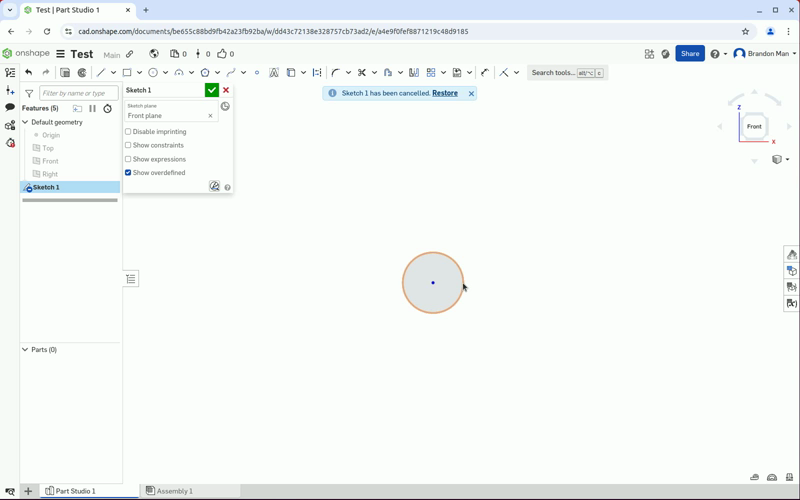
scroll(-6)
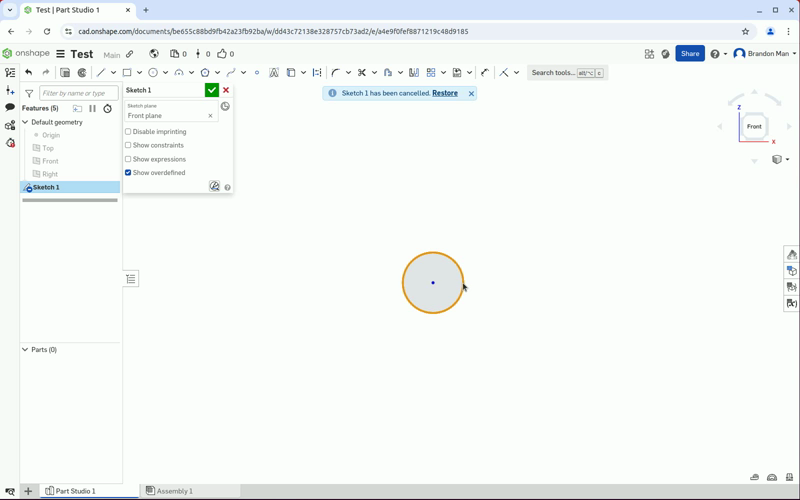
scroll(-6)
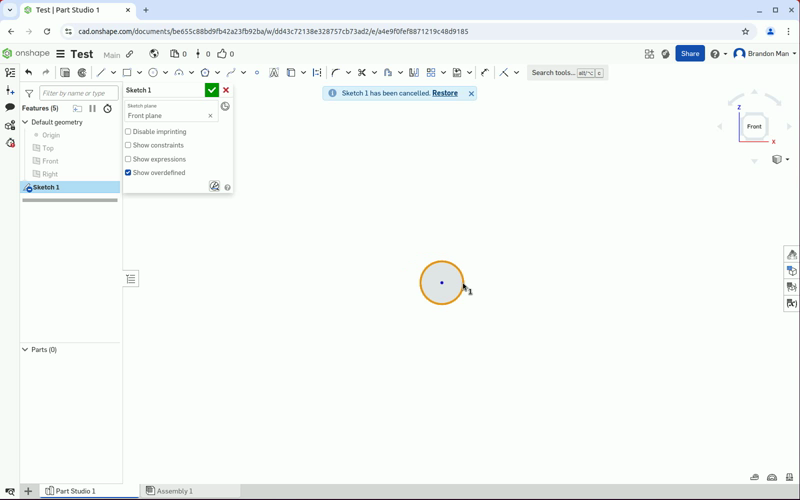
scroll(-6)
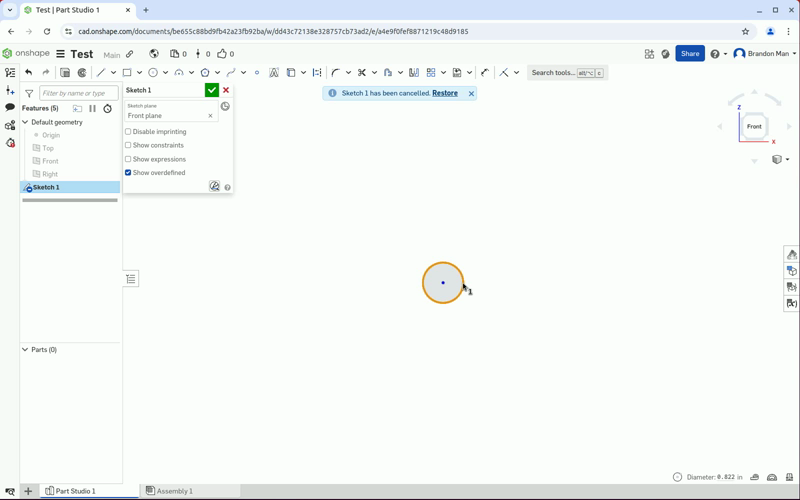
scroll(-6)
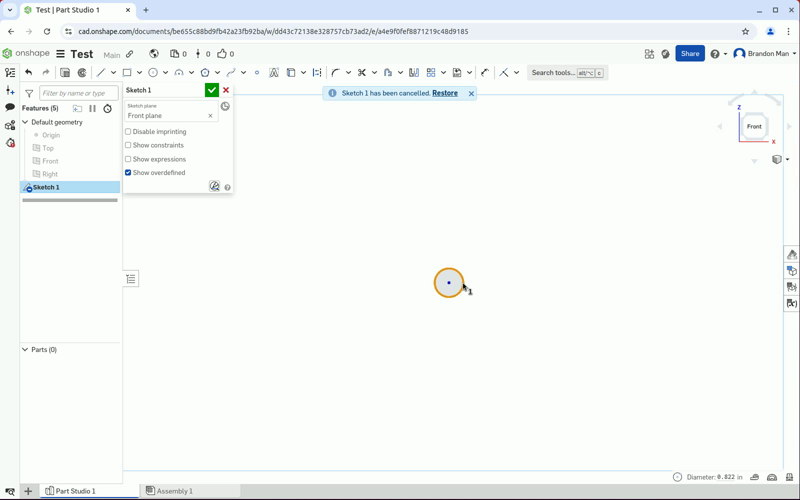
scroll(-6)
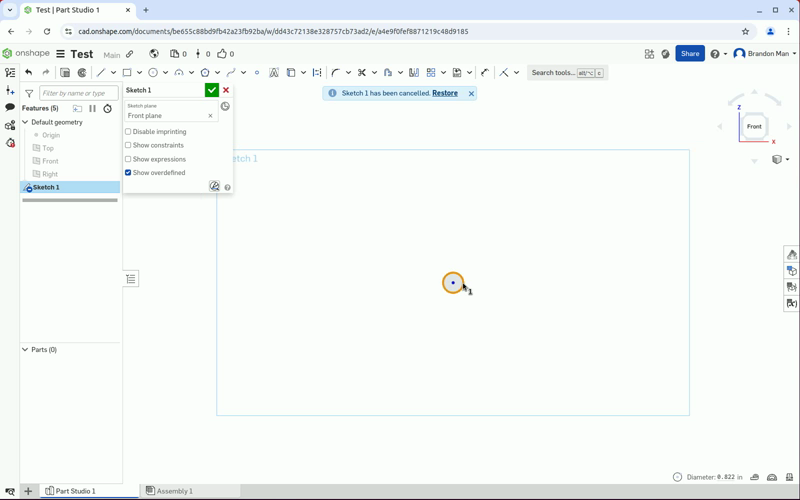
scroll(-6)
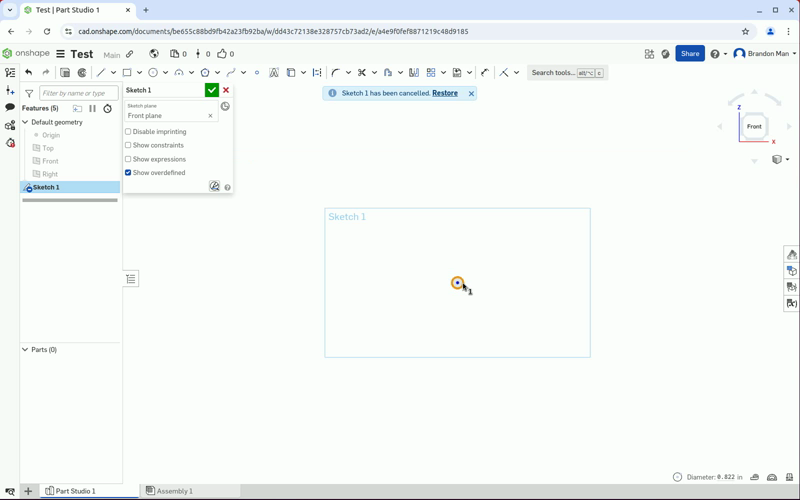
scroll(-6)
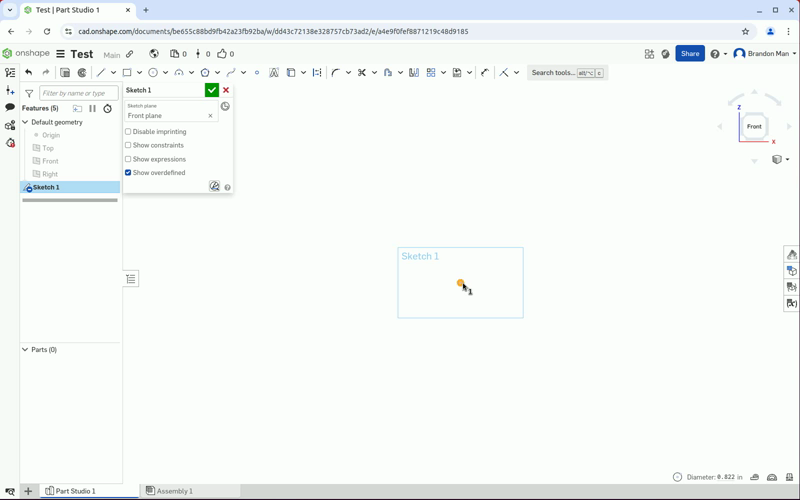
mouse_move(73, 352)
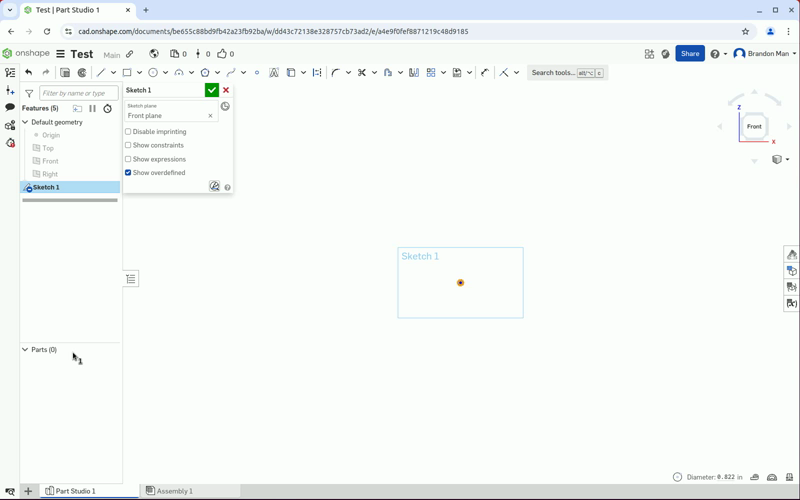
key(shift+y)
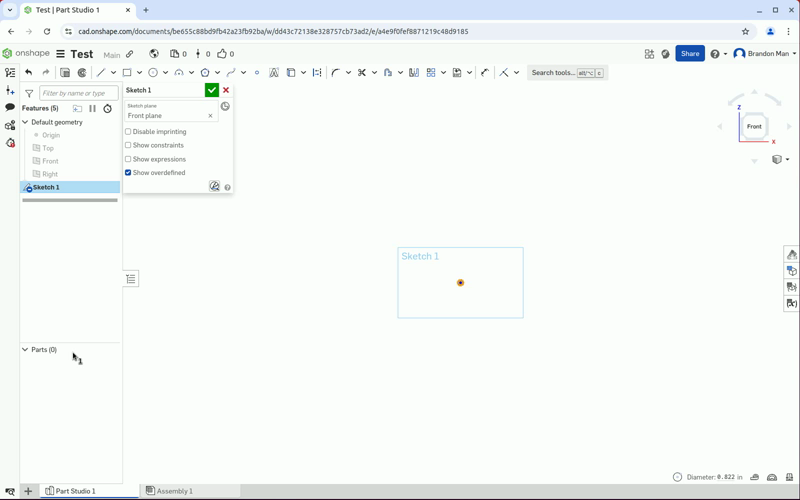
key(shift+e)
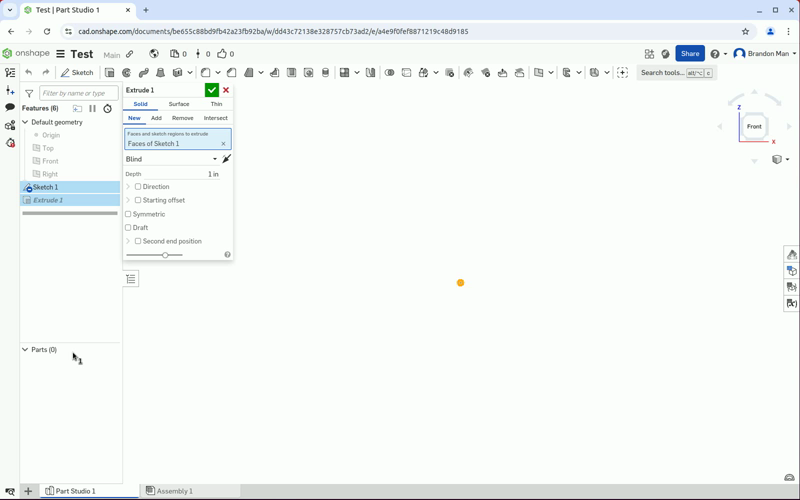
mouse_move(143, 106)
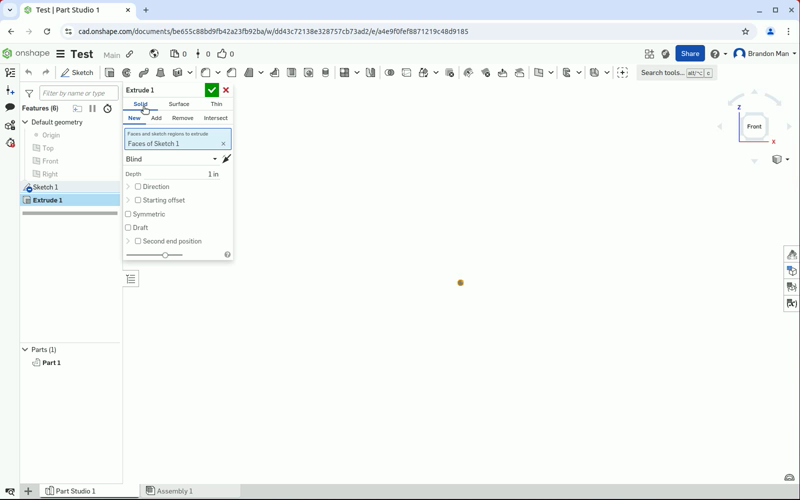
click(143, 106)
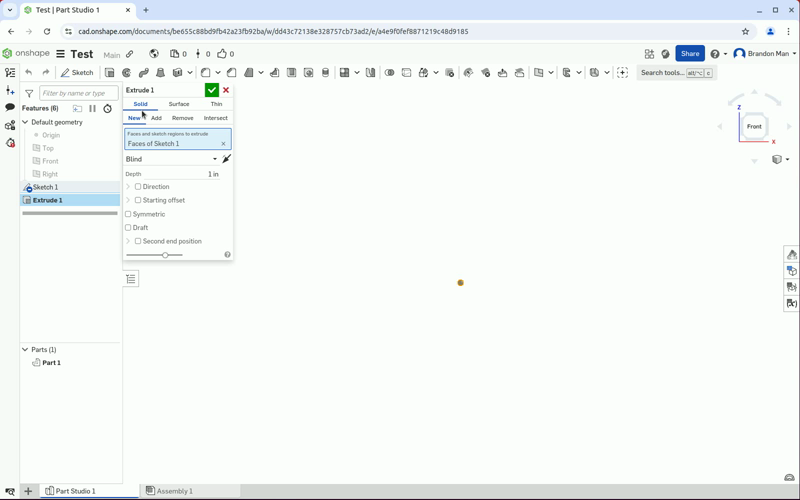
mouse_move(137, 120)
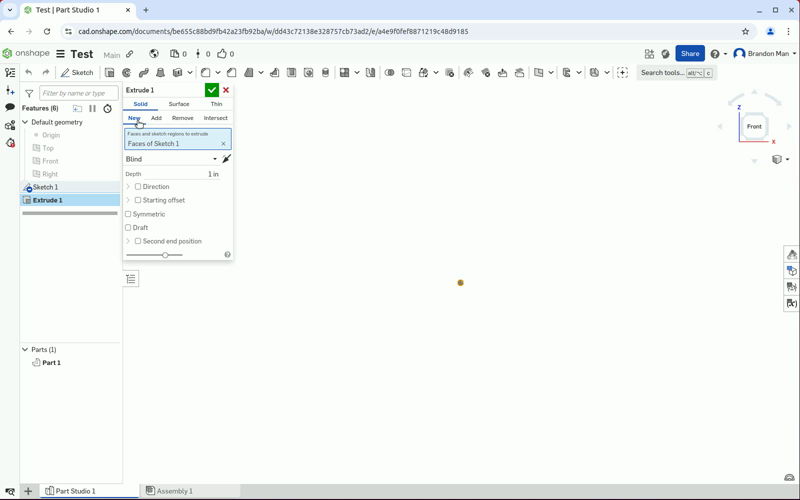
click(137, 120)
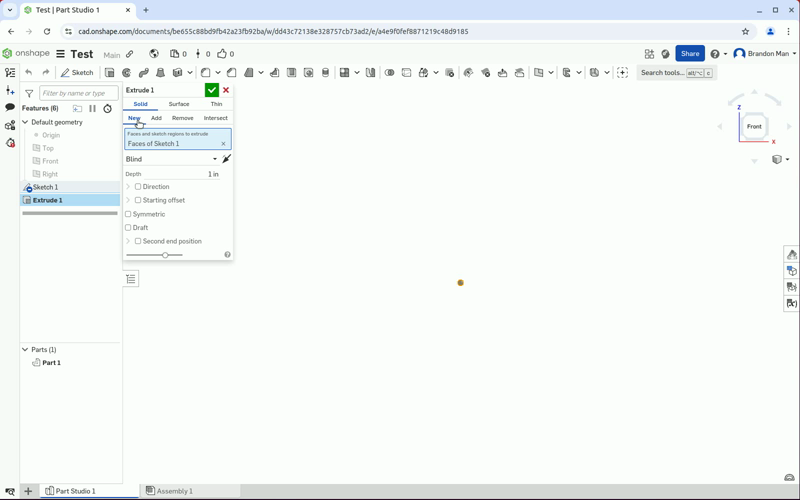
key(tab, 4)
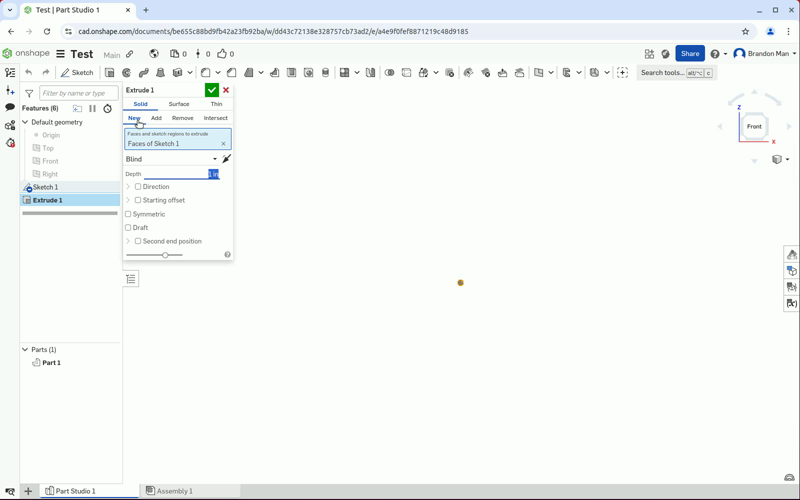
text(46.216)
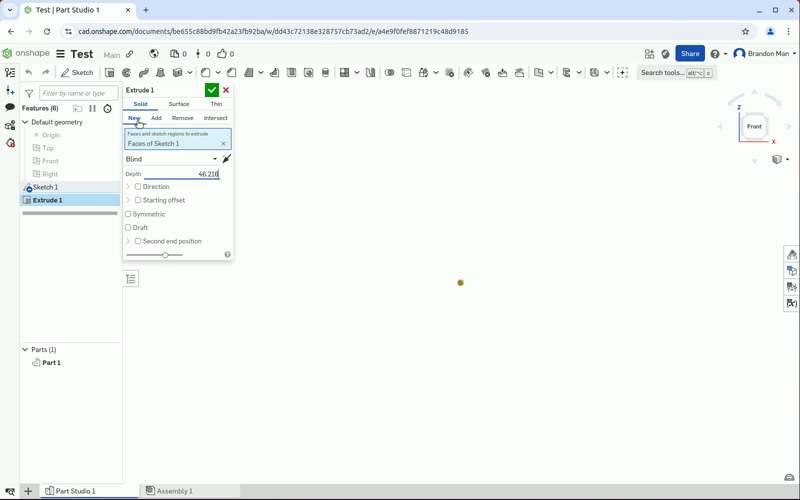
key(tab, 3)
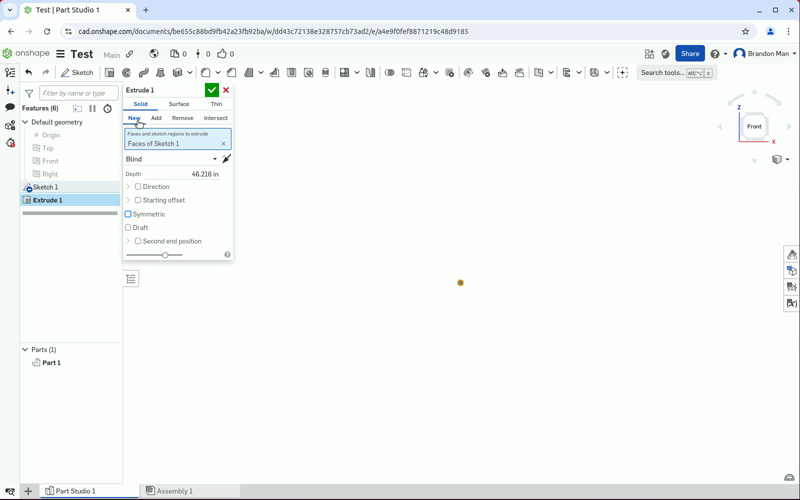
key(space)
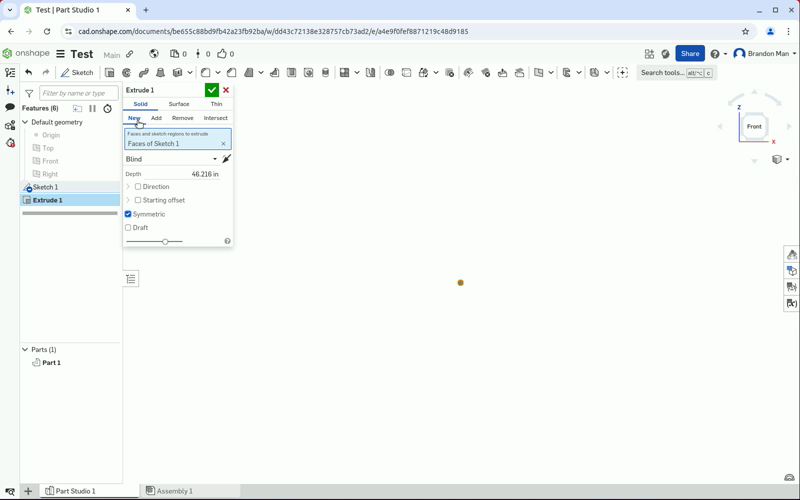
key(enter)
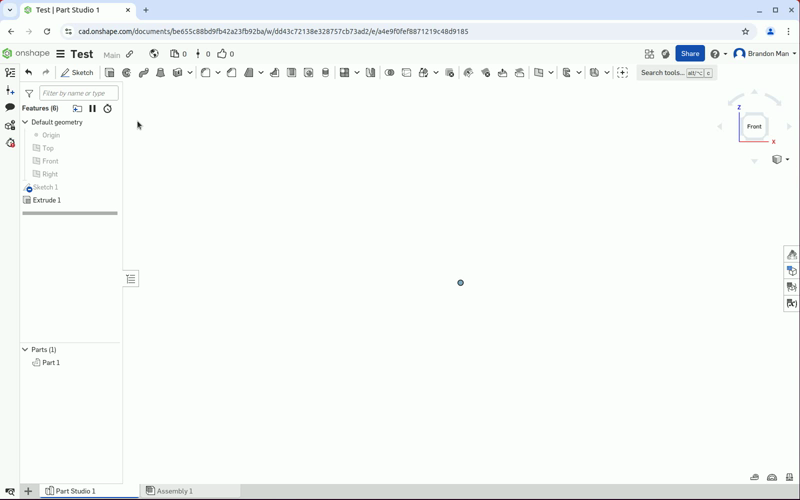
key(shift+h)
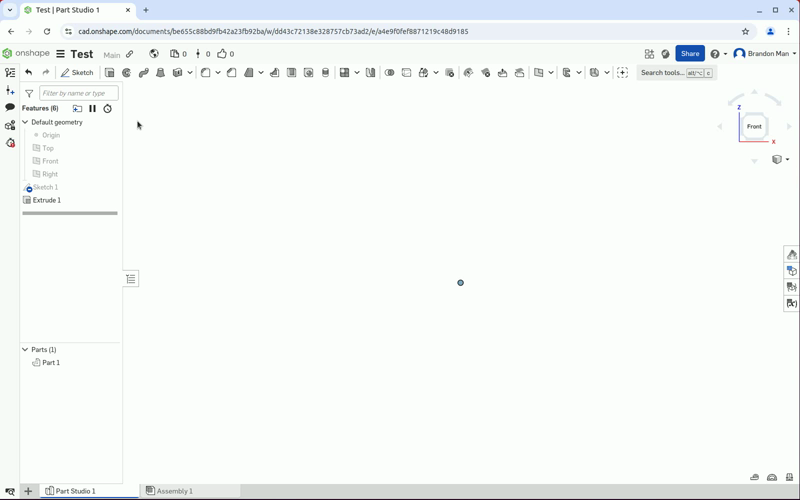
key(shift+h)
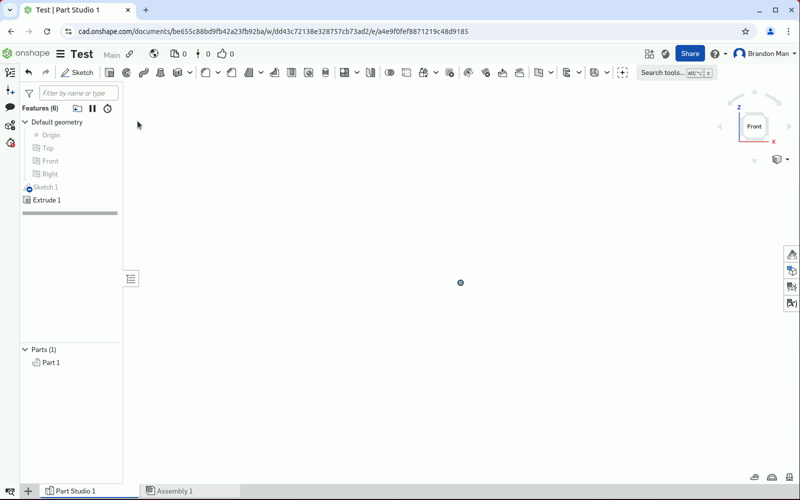
mouse_move(73, 189)
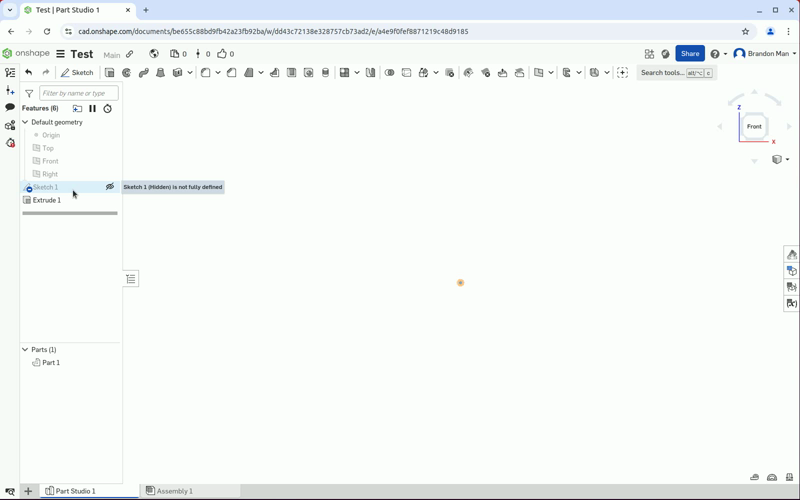
click(73, 189)
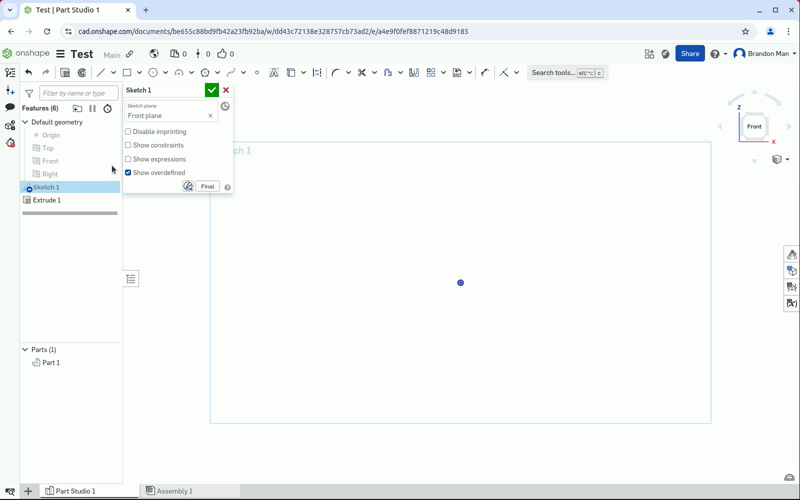
mouse_move(229, 92)
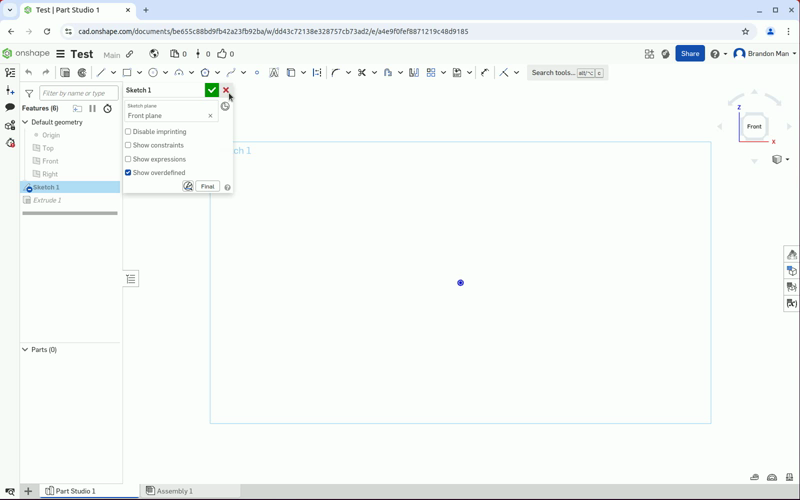
click(229, 92)
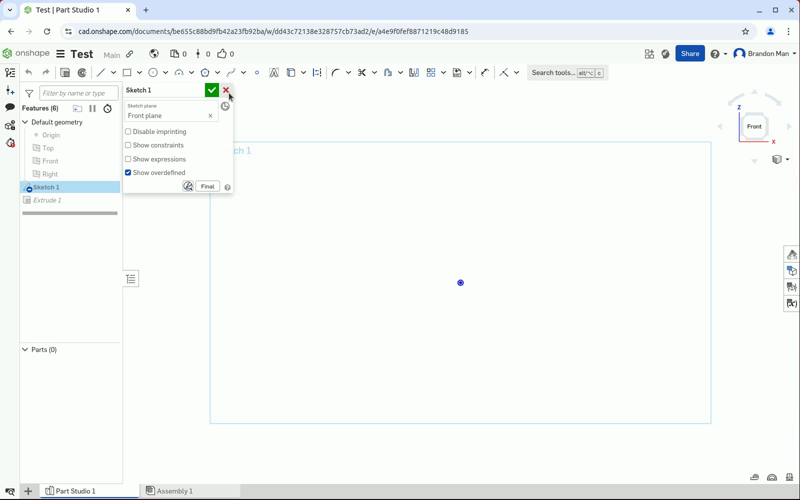
key(shift+s)
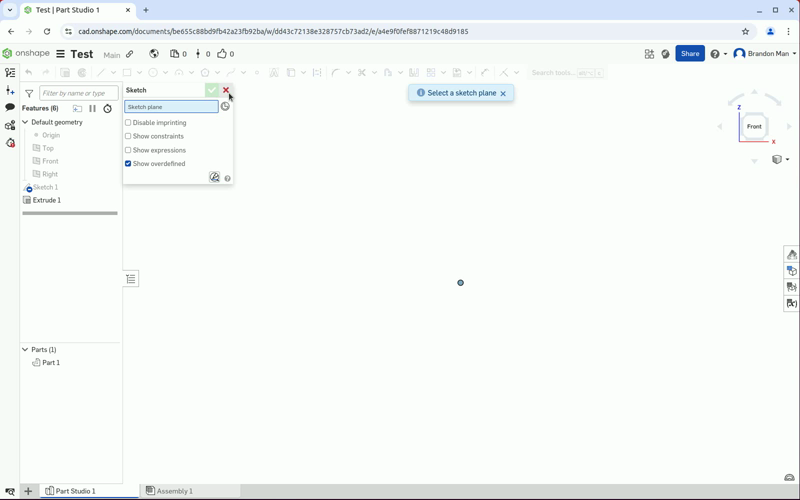
mouse_move(73, 163)
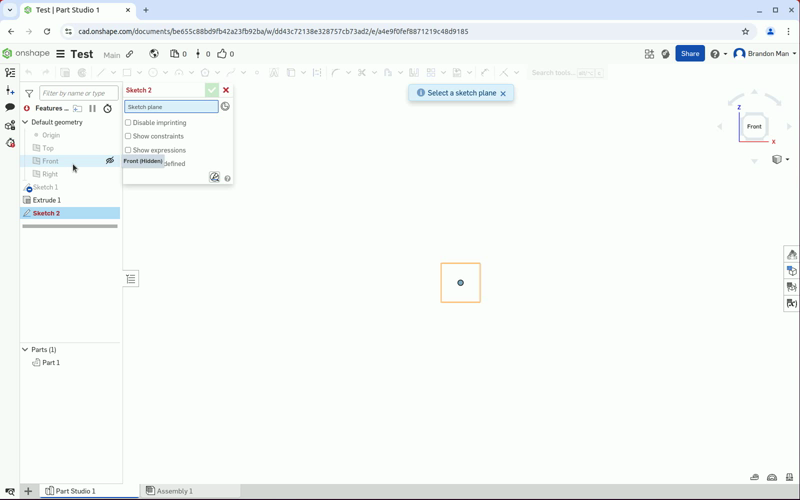
click(73, 163)
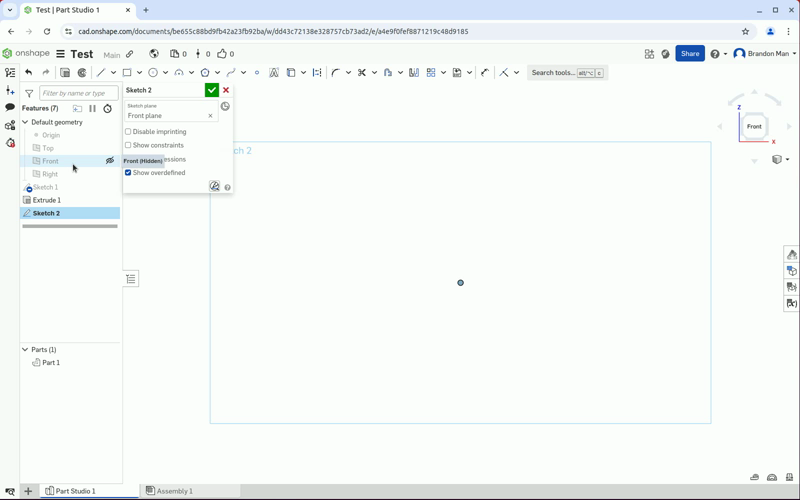
mouse_move(73, 352)
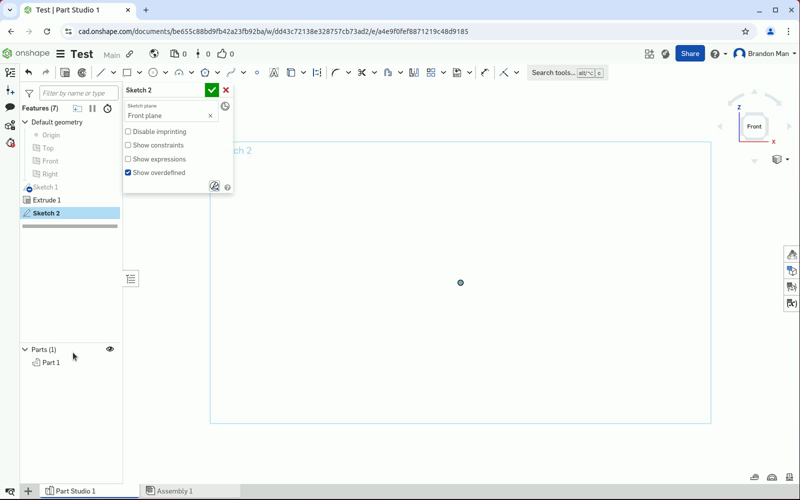
key(y)
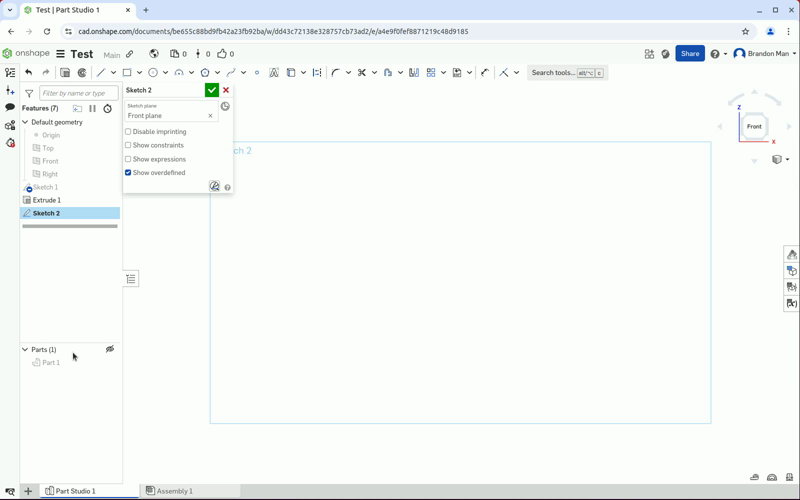
key(a)
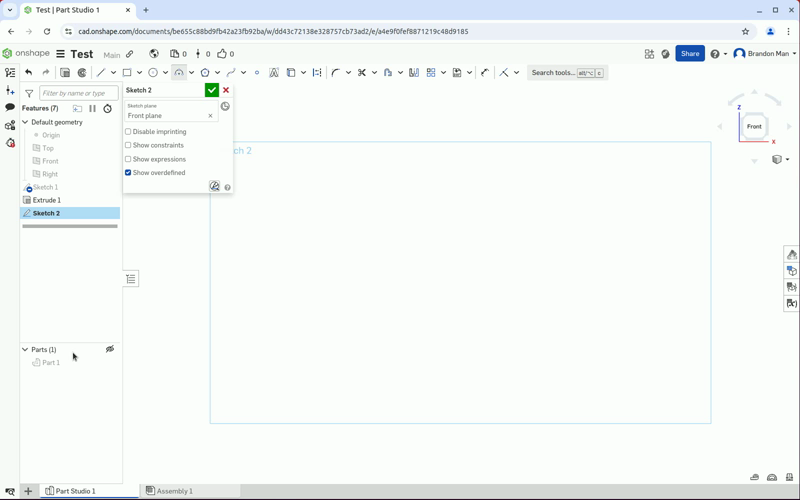
key_down(shift)
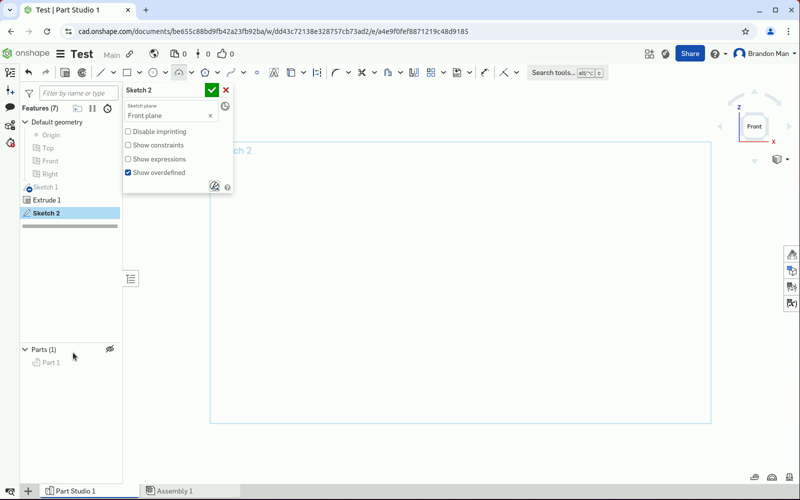
mouse_move(452, 279)
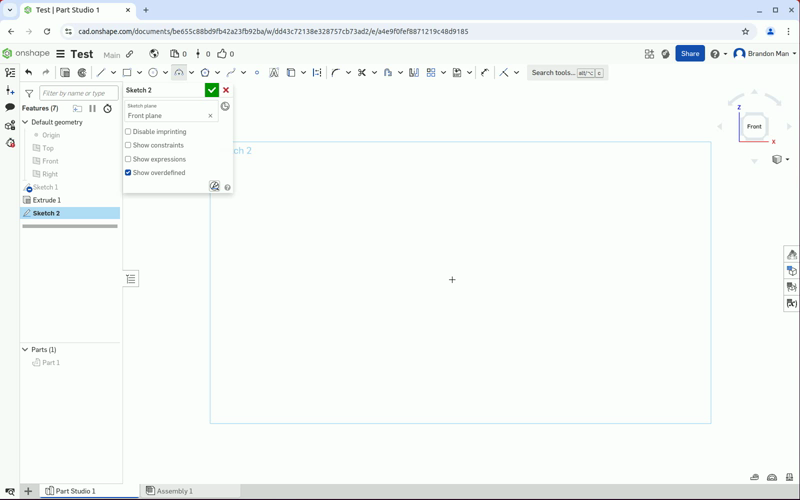
click(452, 279)
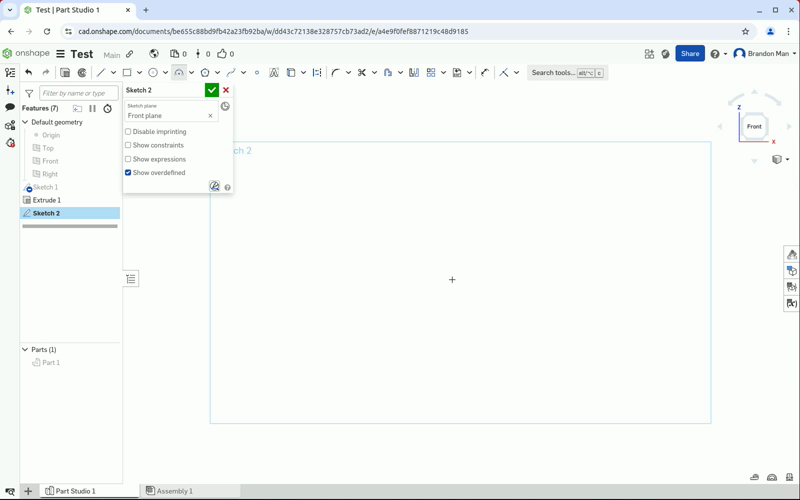
key_up(shift)
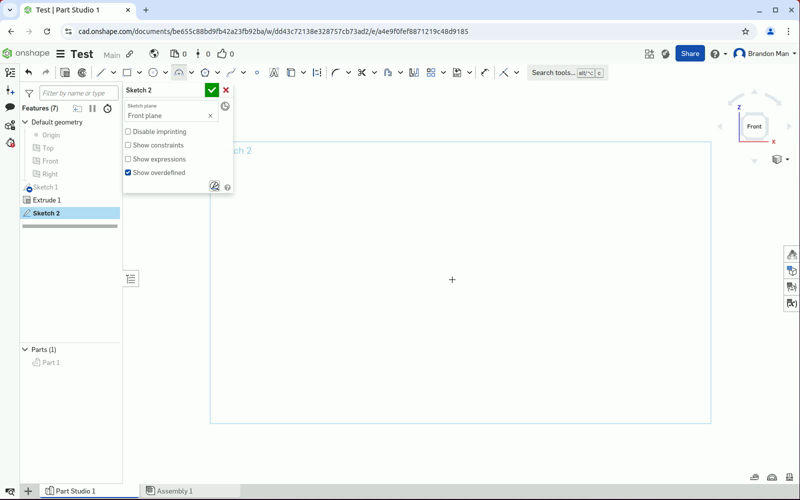
key_down(shift)
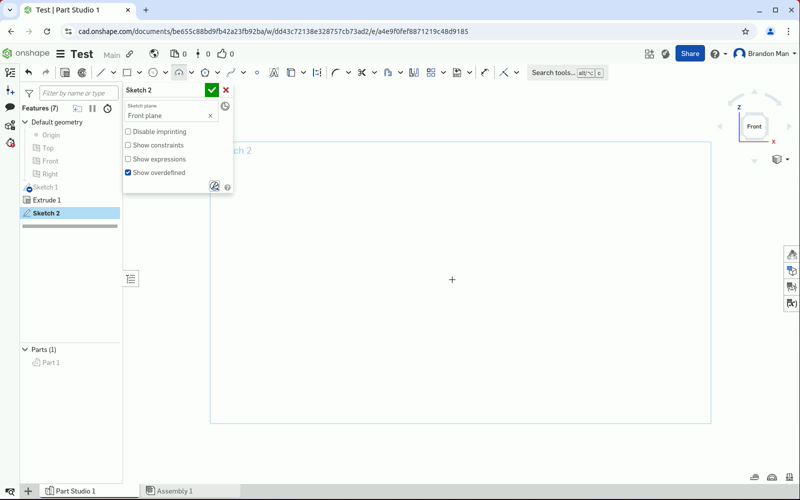
mouse_move(470, 279)
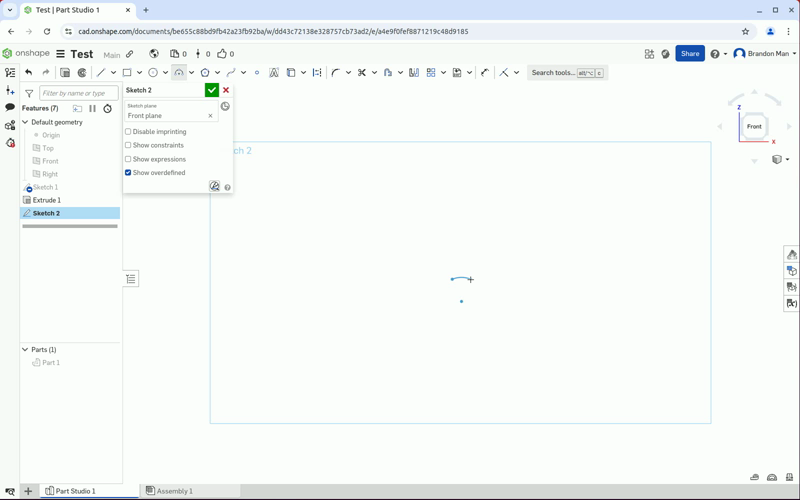
click(470, 279)
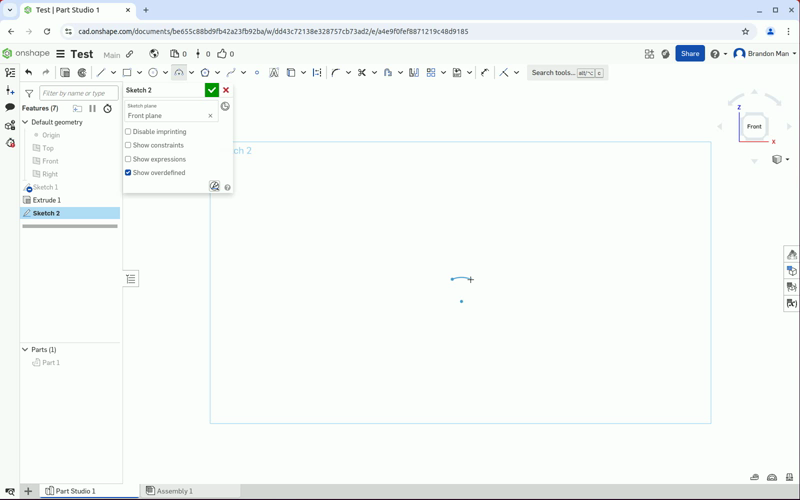
mouse_move(461, 283)
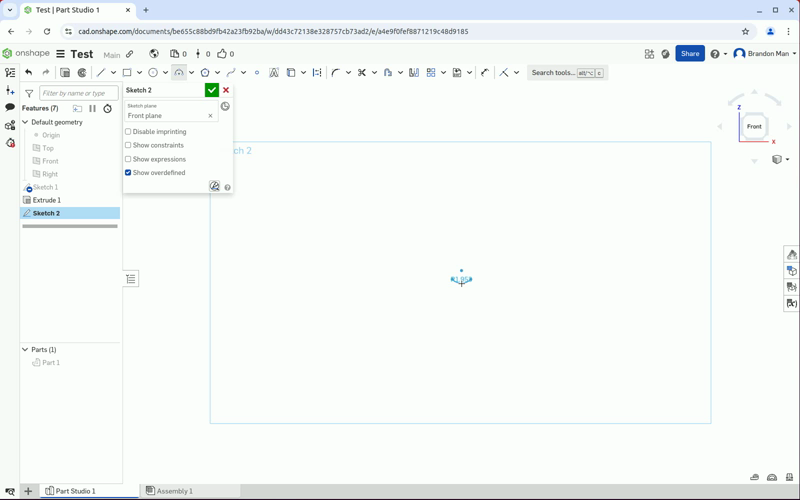
click(461, 283)
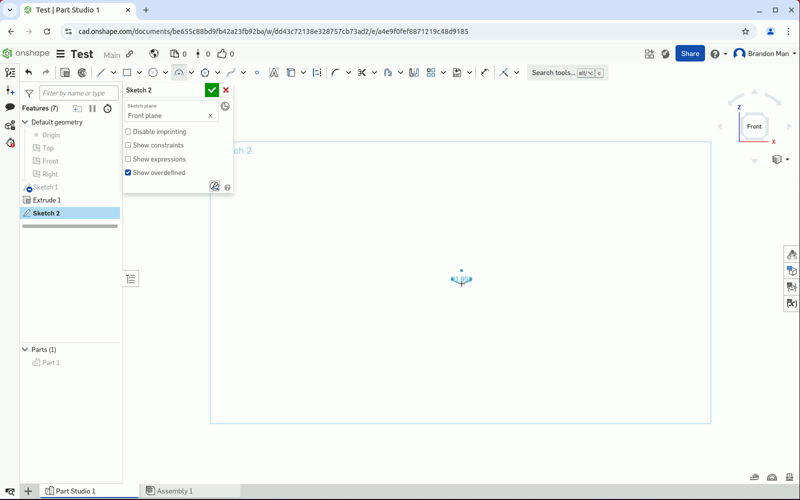
key_up(shift)
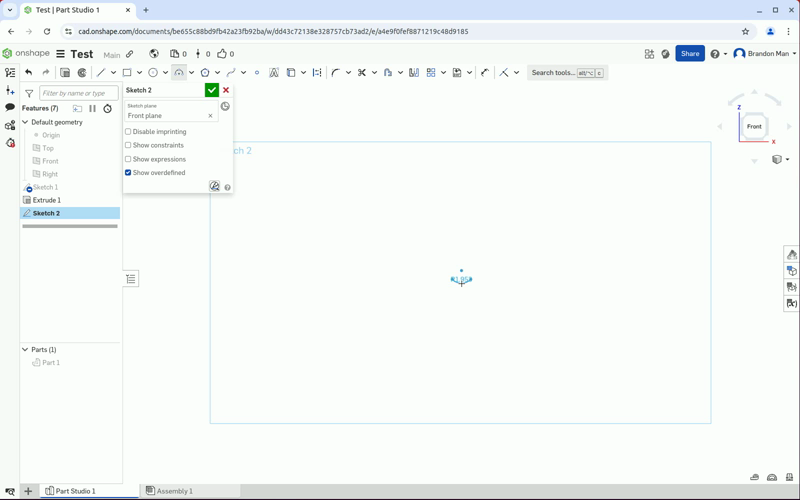
key(esc)
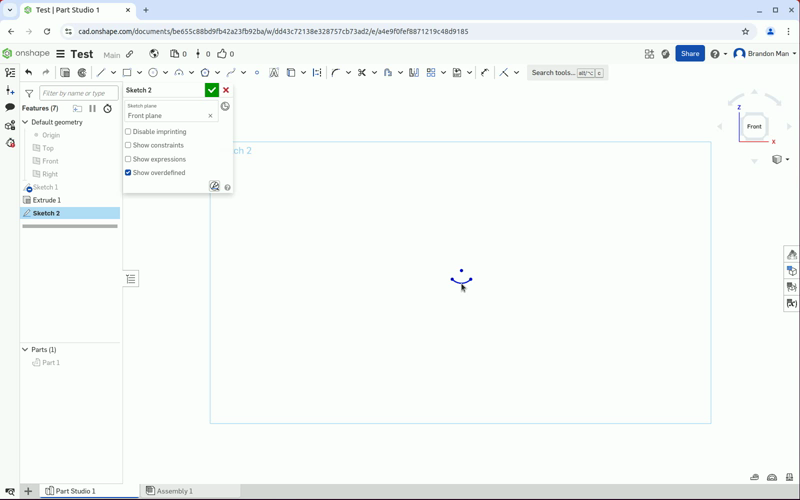
key(l)
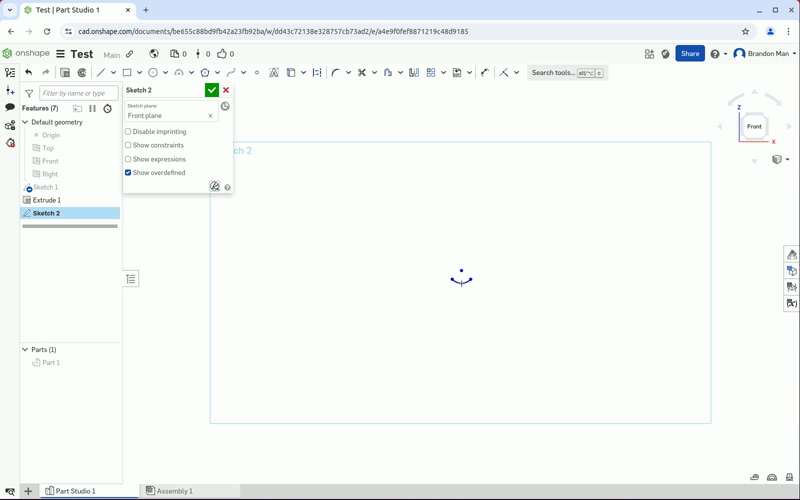
mouse_move(470, 279)
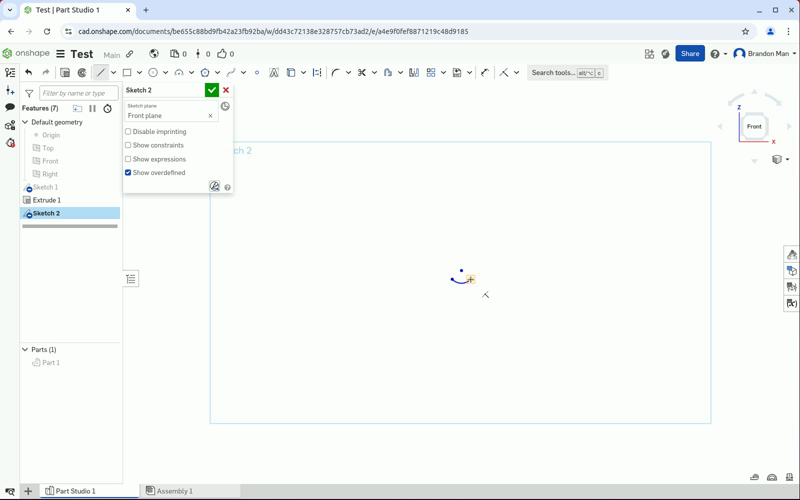
click(470, 279)
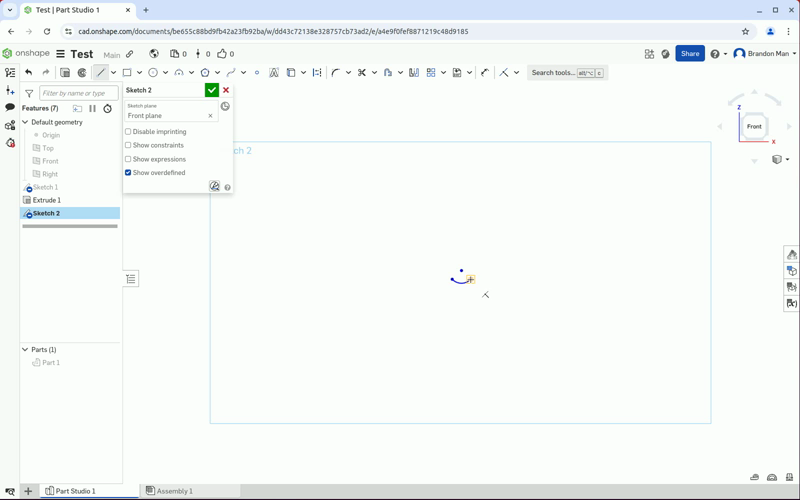
key_down(shift)
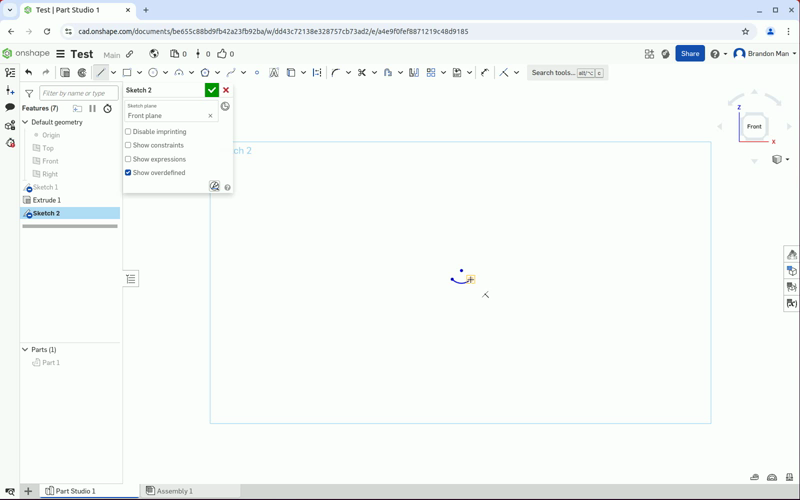
mouse_move(501, 279)
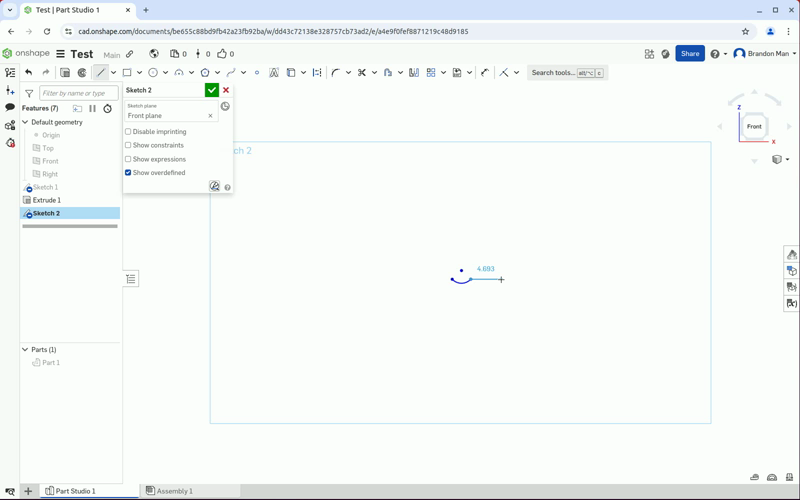
mouse_move(470, 279)
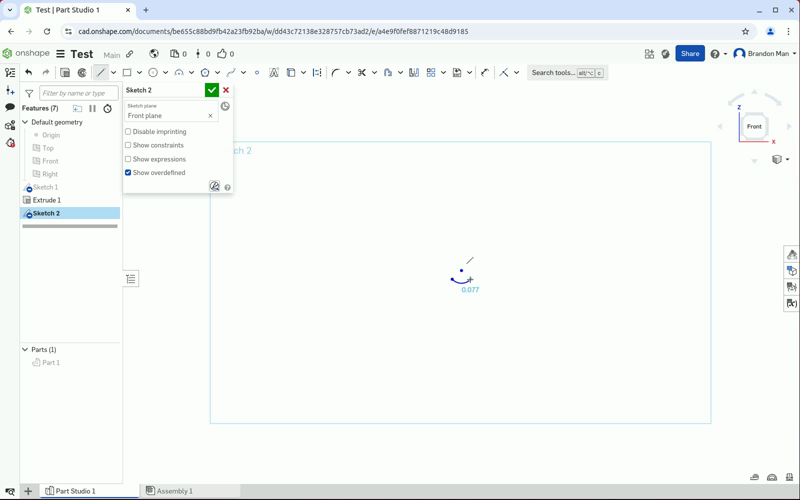
scroll(6)
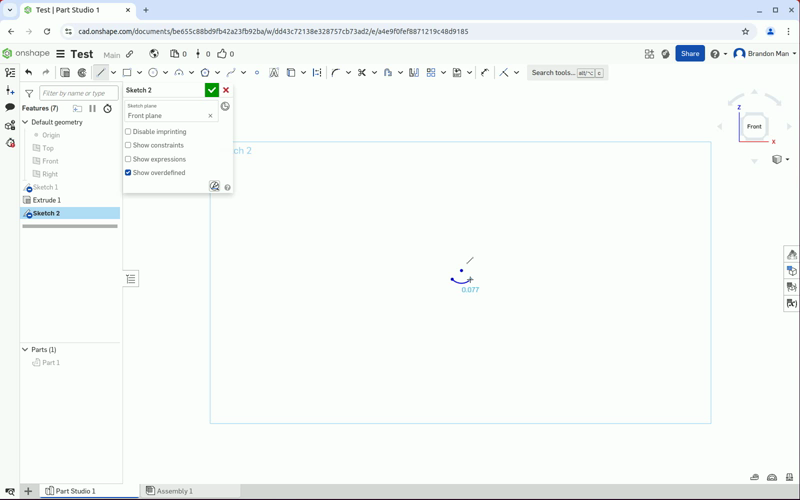
scroll(6)
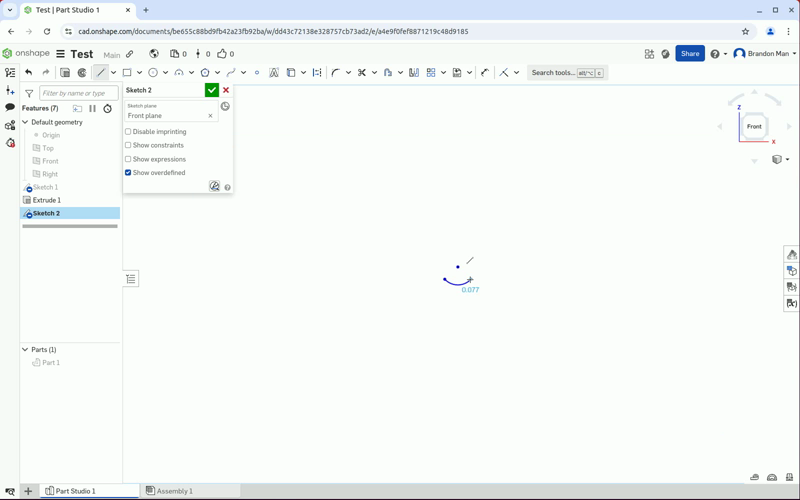
scroll(6)
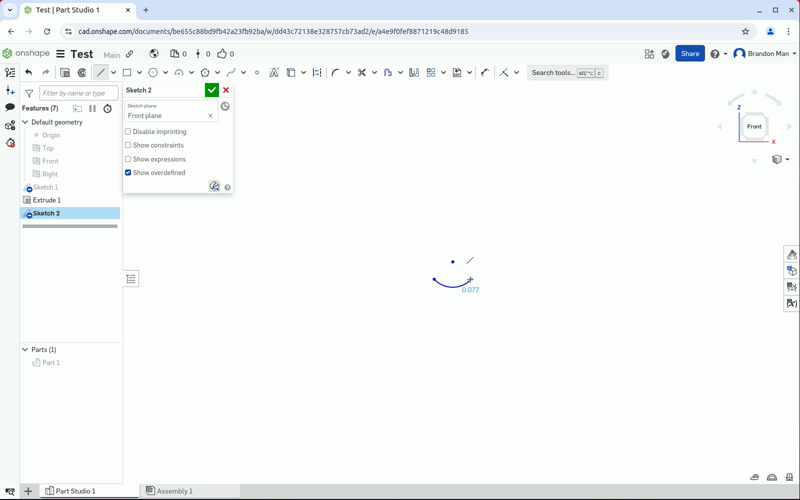
scroll(6)
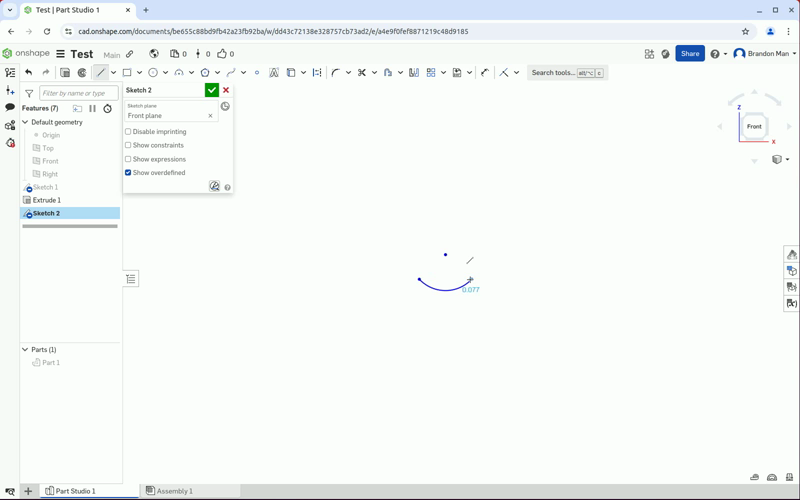
scroll(6)
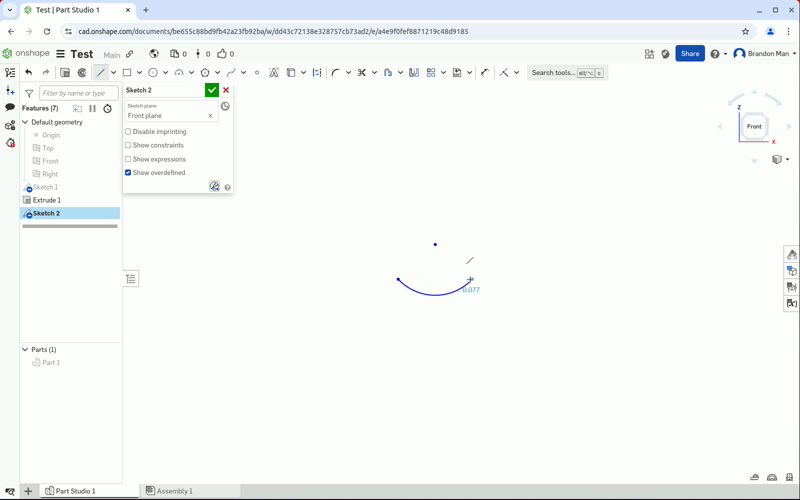
scroll(6)
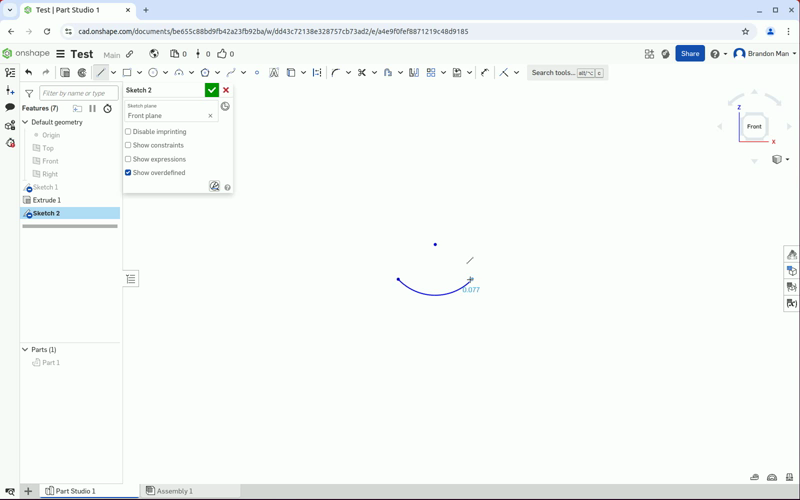
scroll(6)
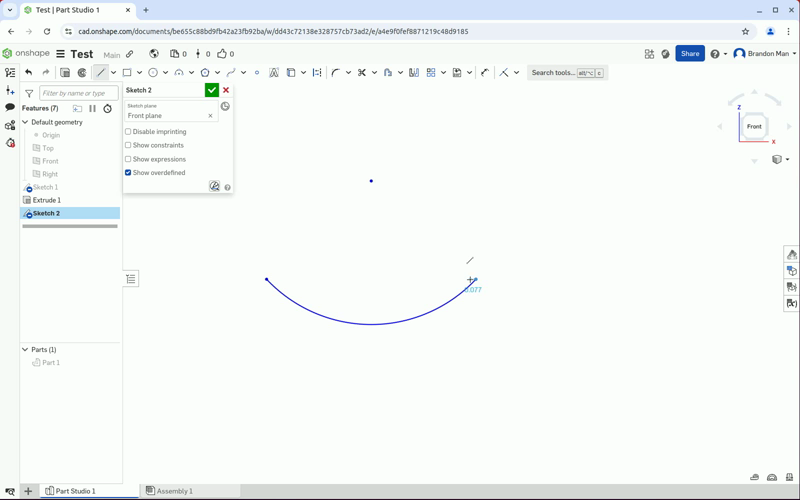
click(470, 279)
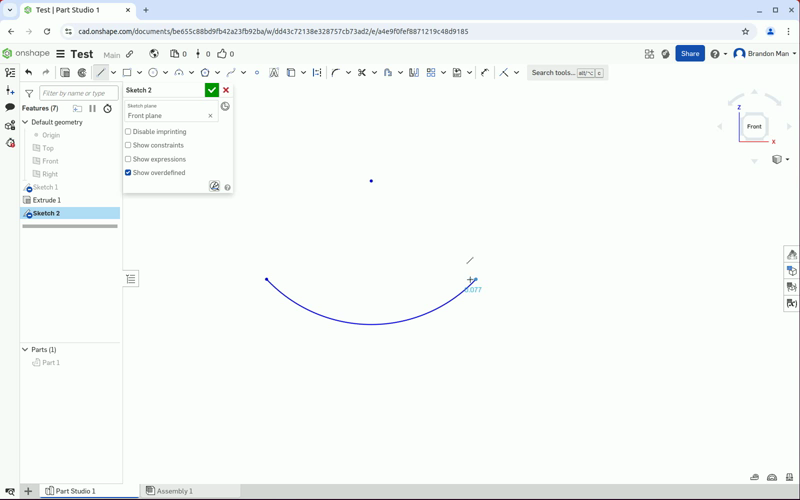
scroll(-6)
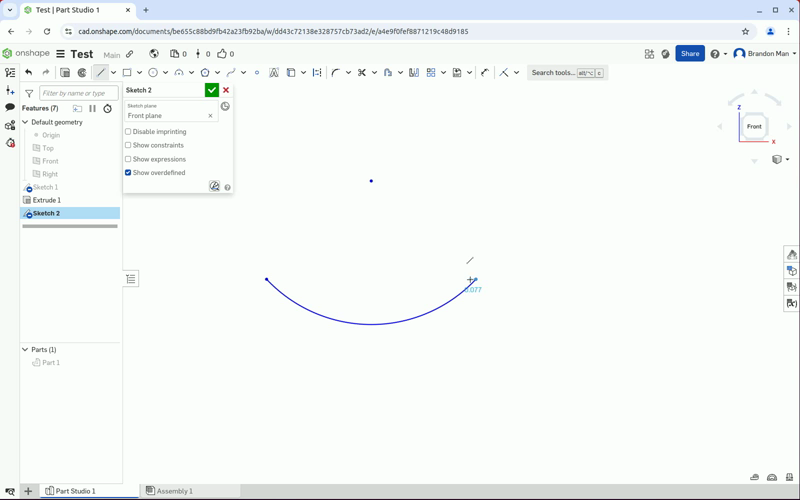
scroll(-6)
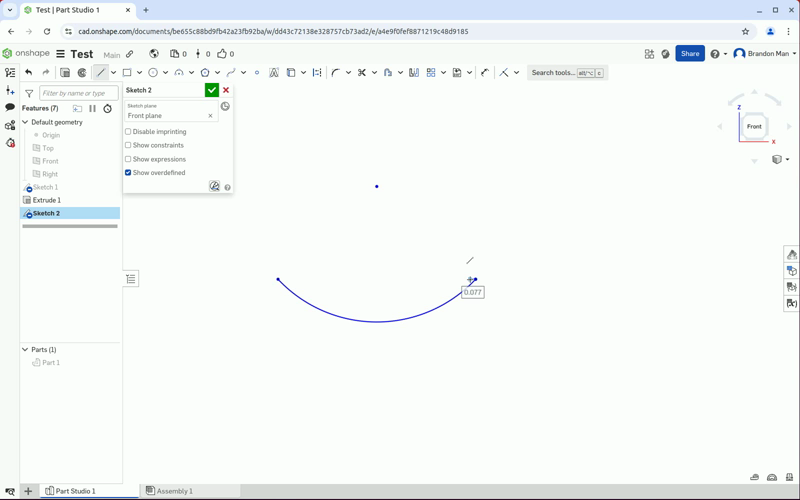
scroll(-6)
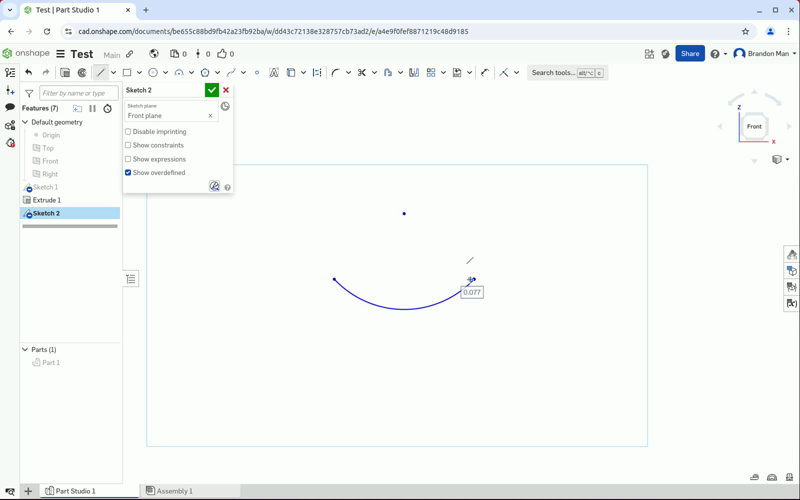
scroll(-6)
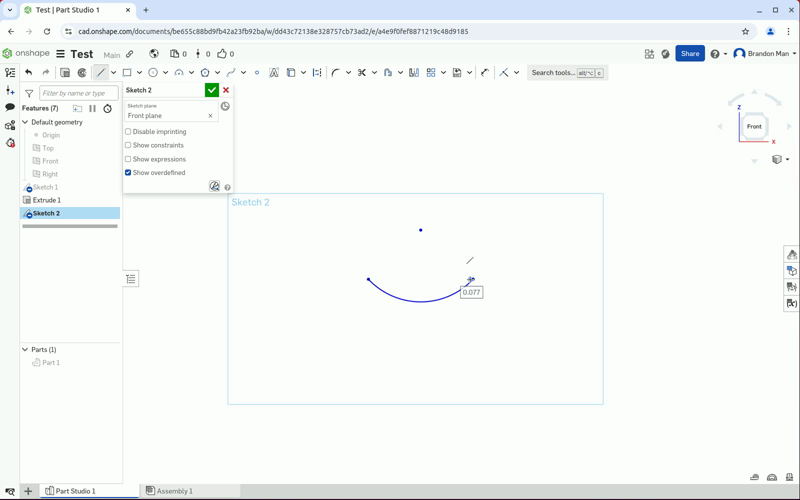
scroll(-6)
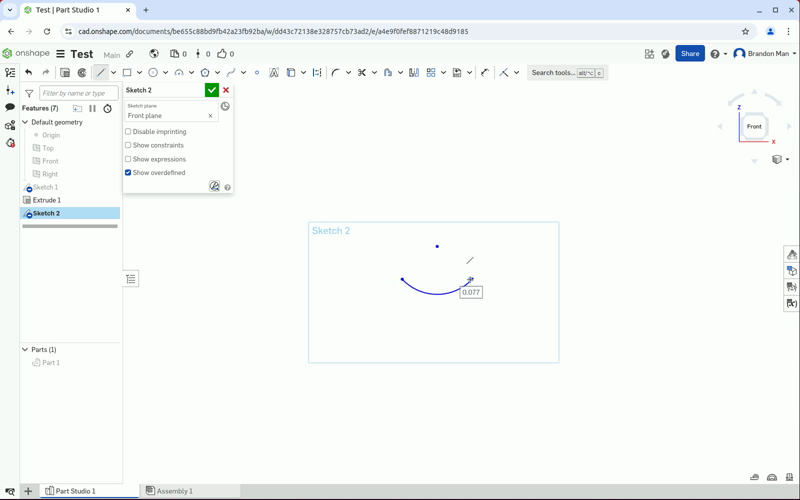
scroll(-6)
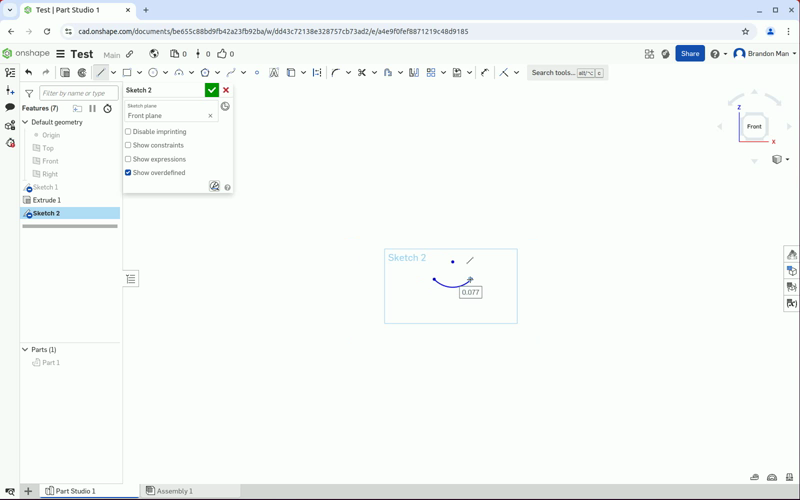
scroll(-6)
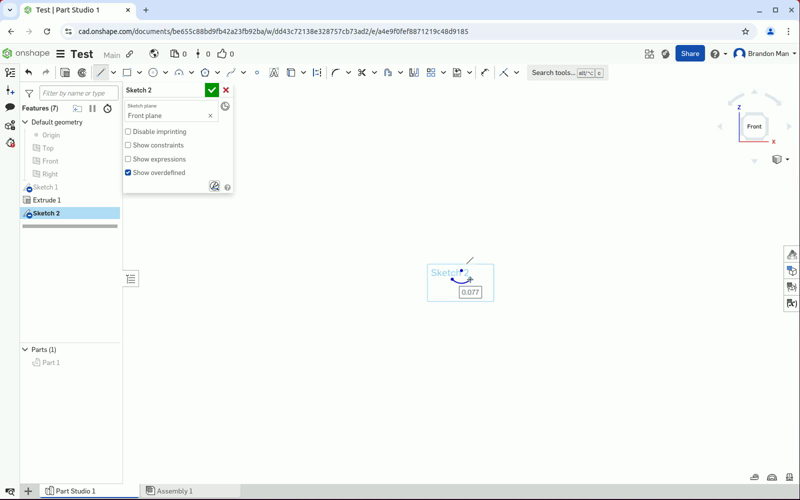
key_up(shift)
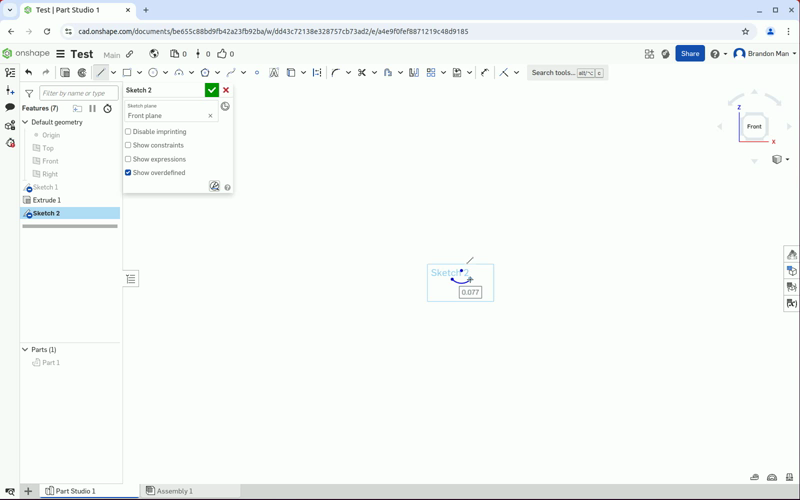
key(esc)
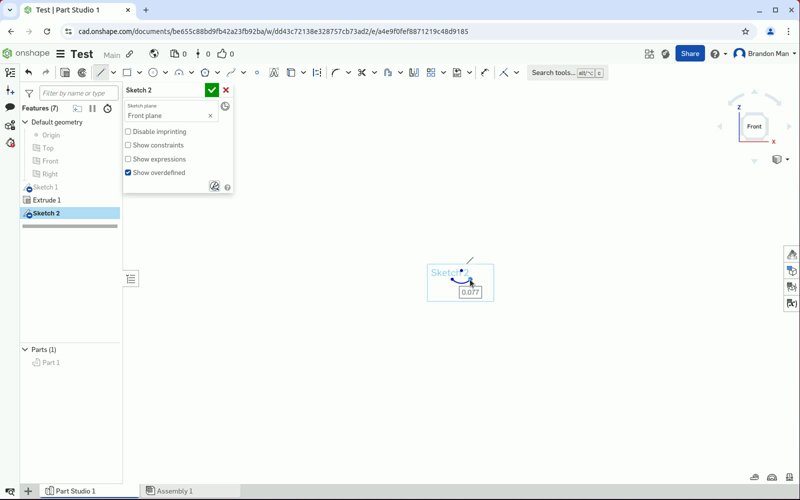
key(a)
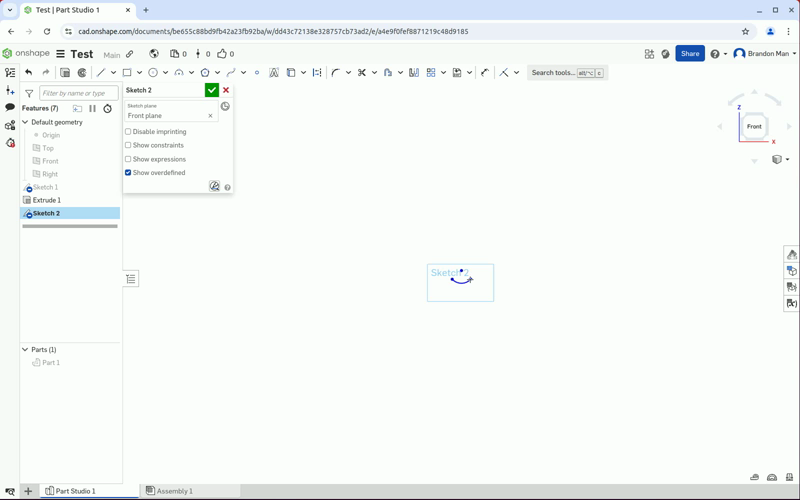
mouse_move(470, 279)
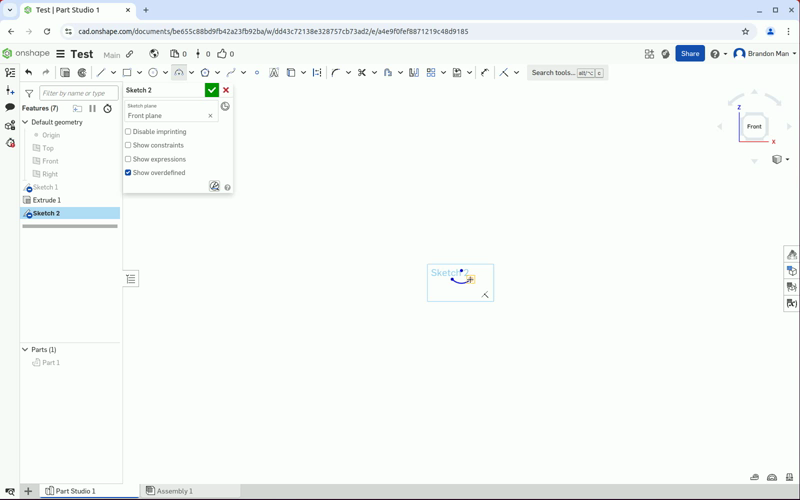
scroll(6)
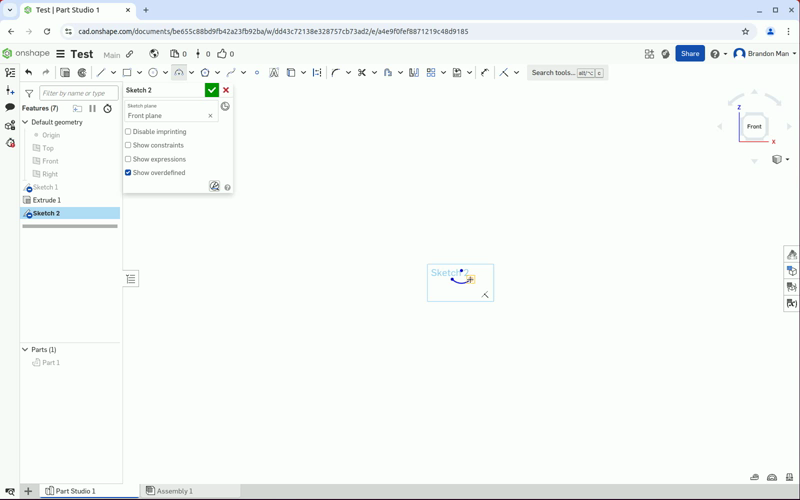
scroll(6)
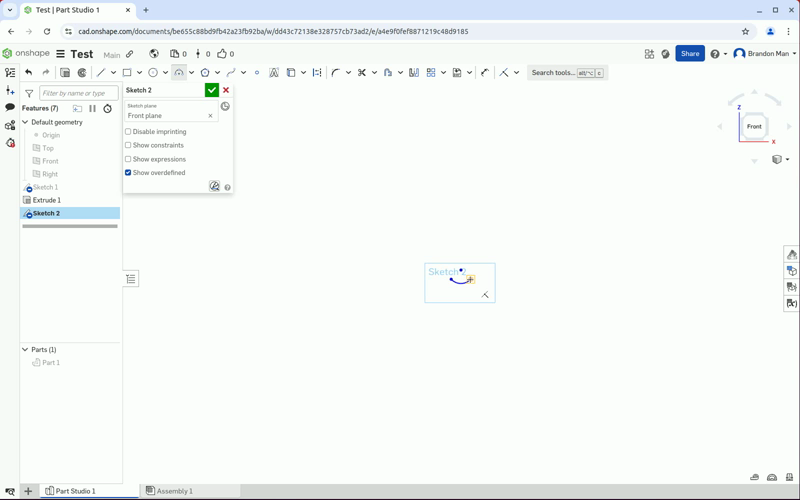
scroll(6)
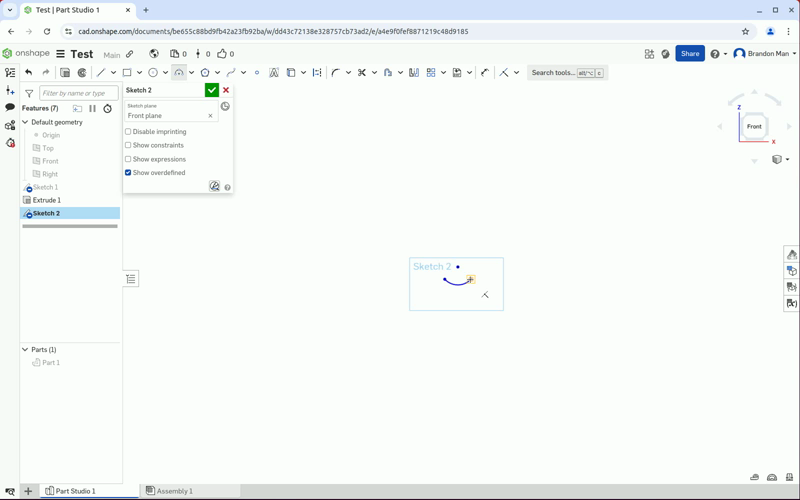
scroll(6)
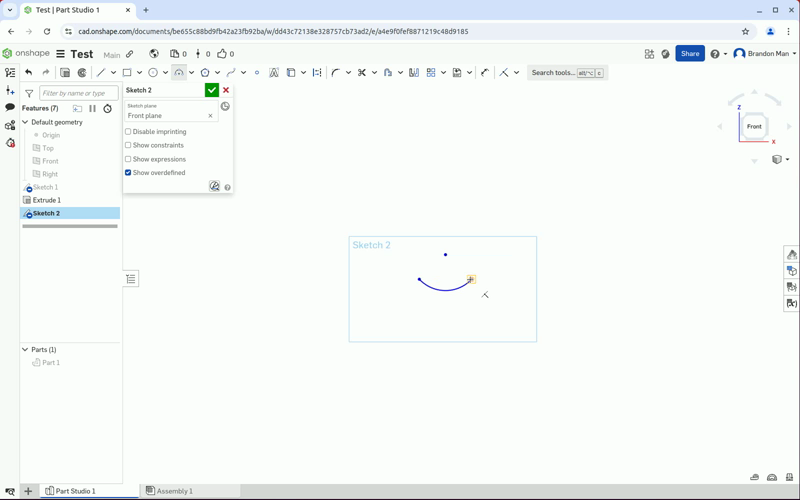
scroll(6)
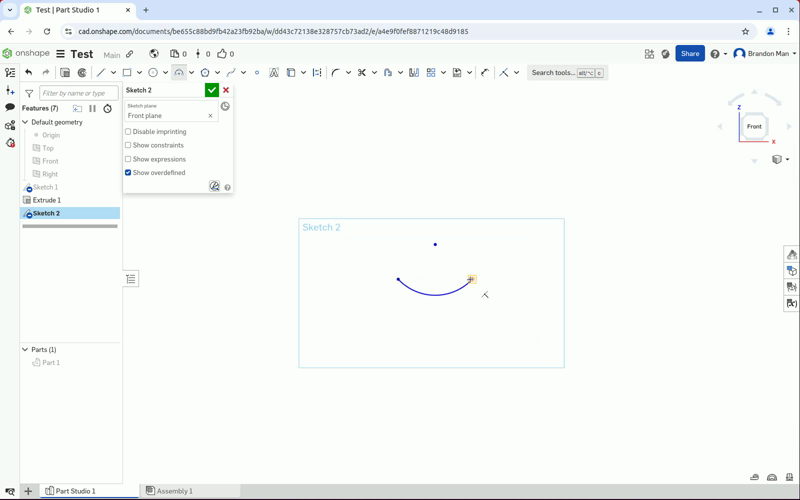
scroll(6)
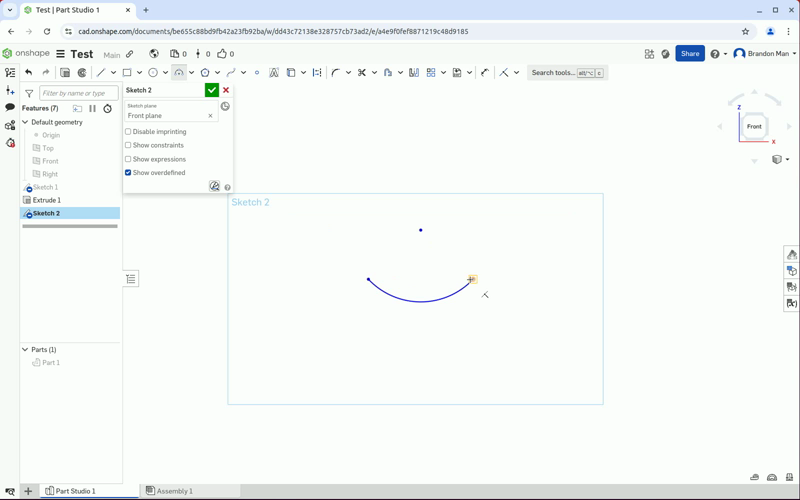
scroll(6)
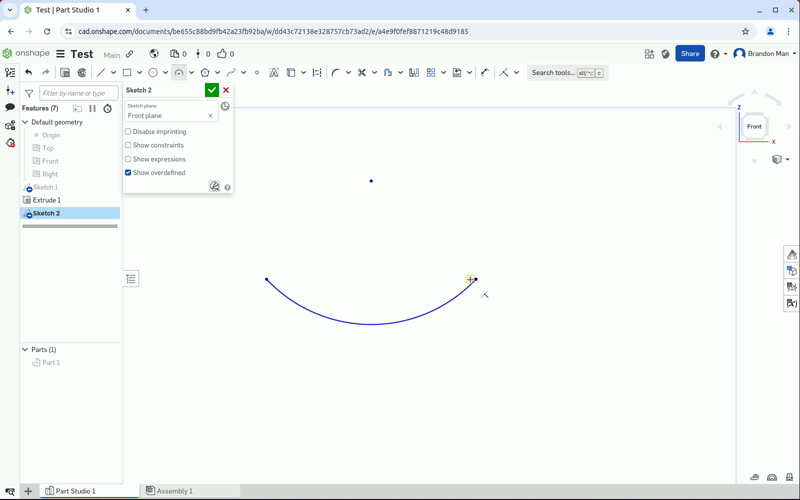
click(470, 279)
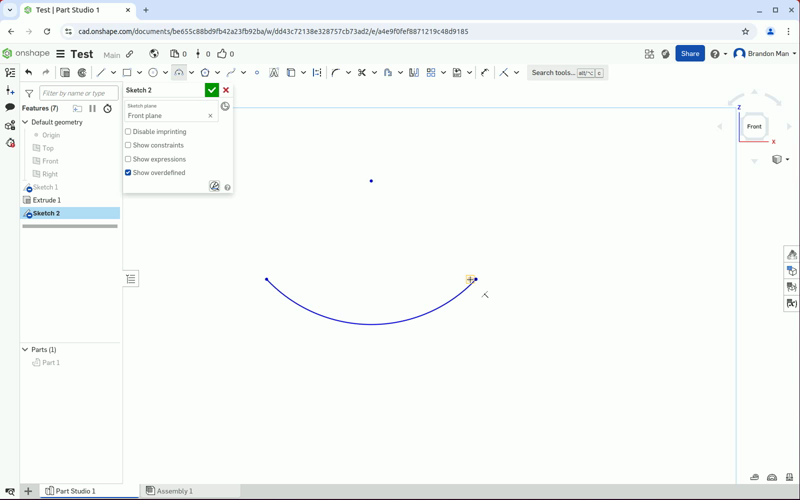
scroll(-6)
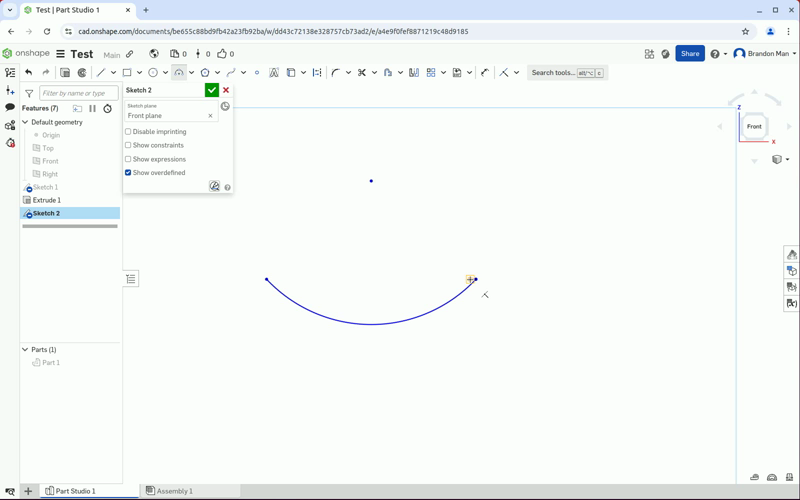
scroll(-6)
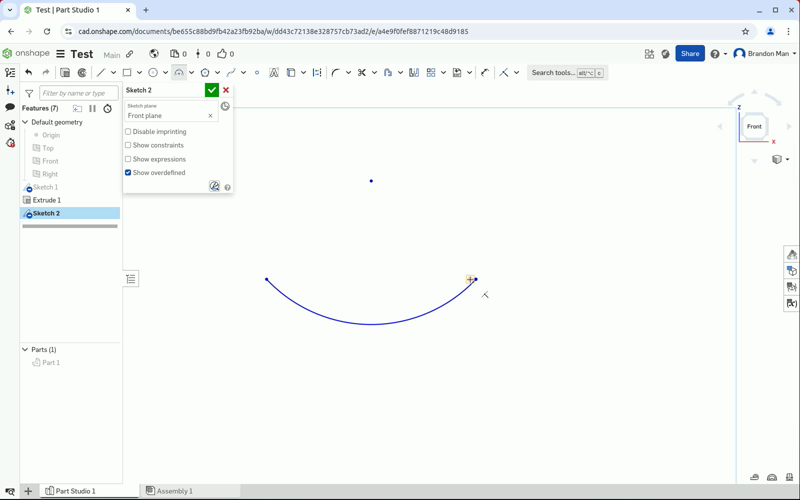
scroll(-6)
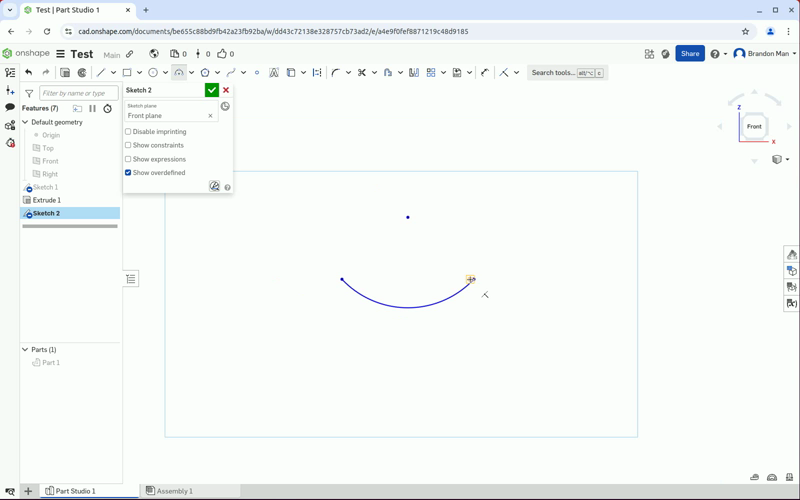
scroll(-6)
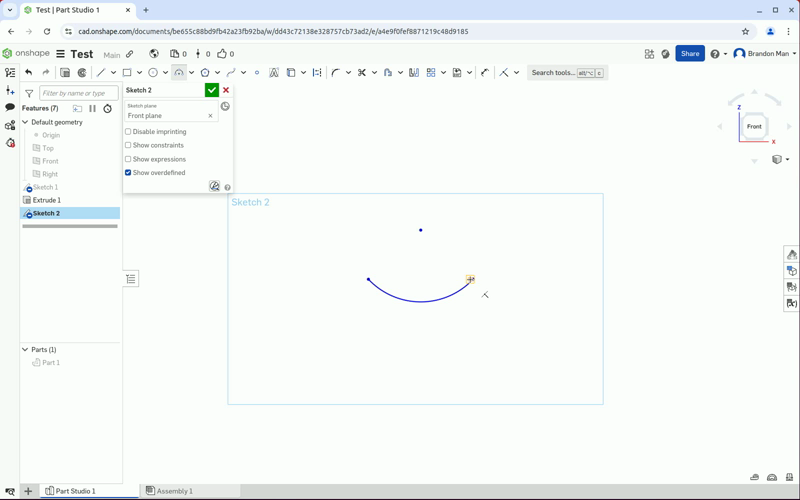
scroll(-6)
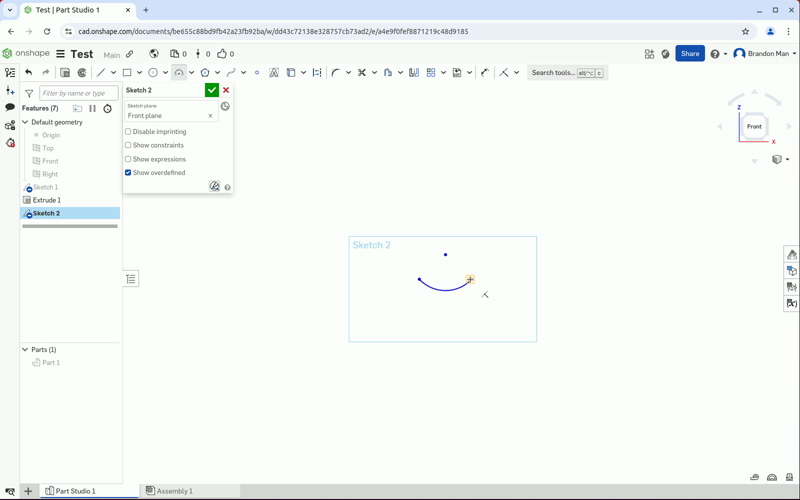
scroll(-6)
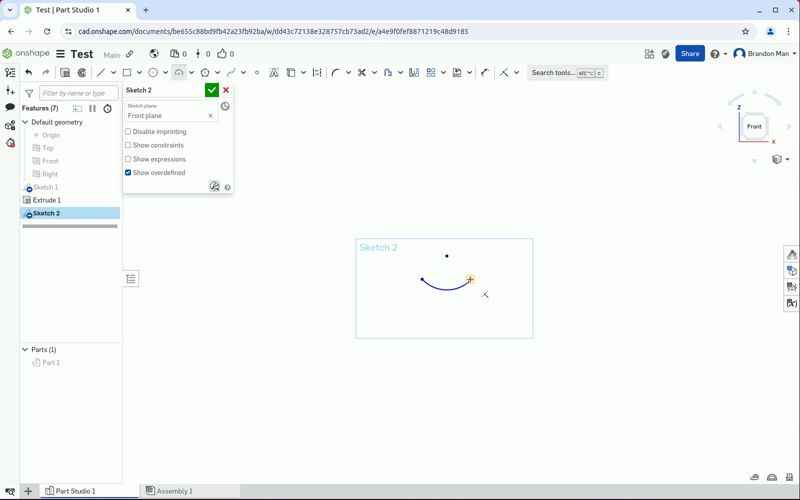
scroll(-6)
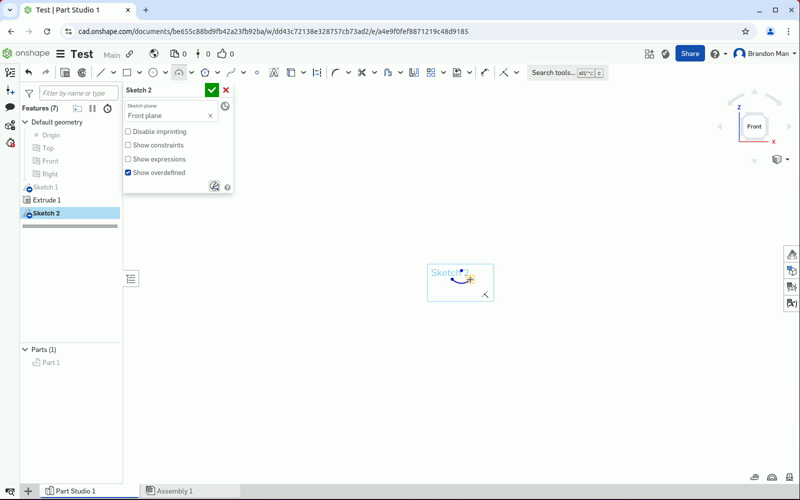
key_down(shift)
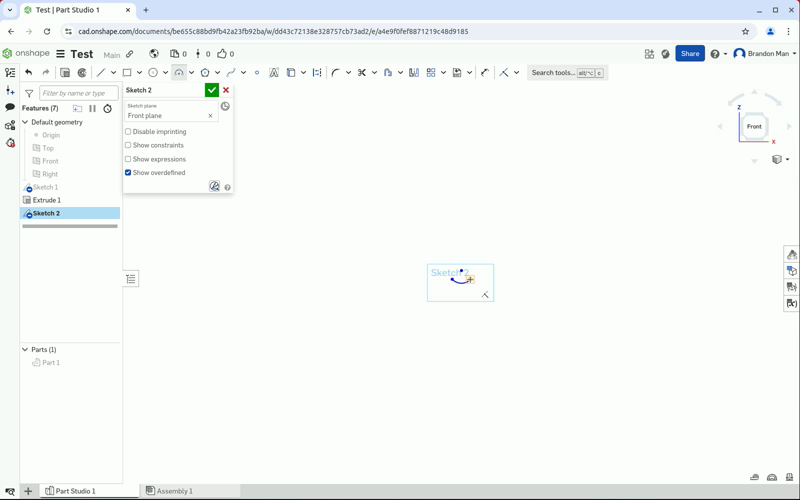
mouse_move(453, 279)
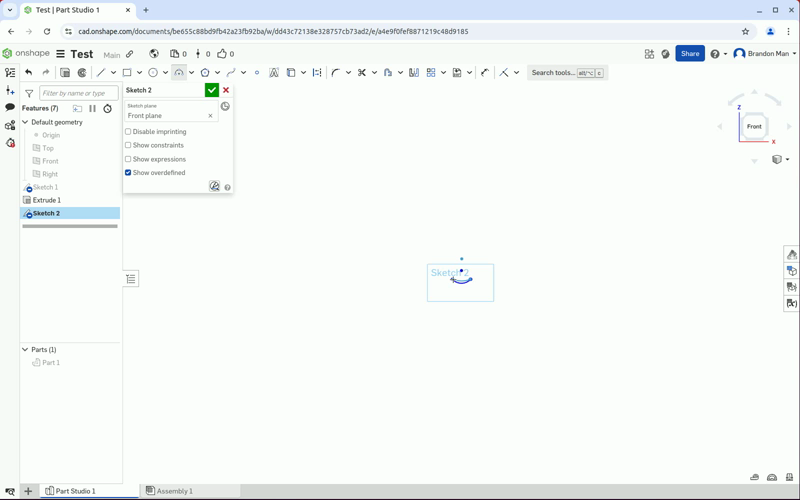
scroll(6)
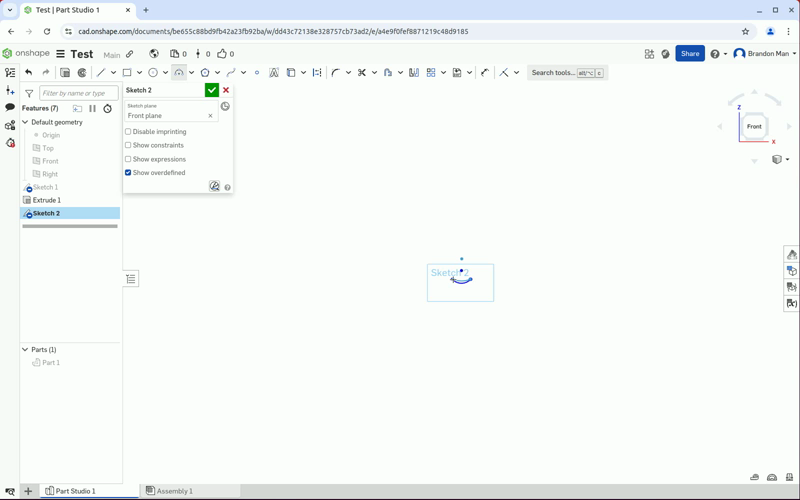
scroll(6)
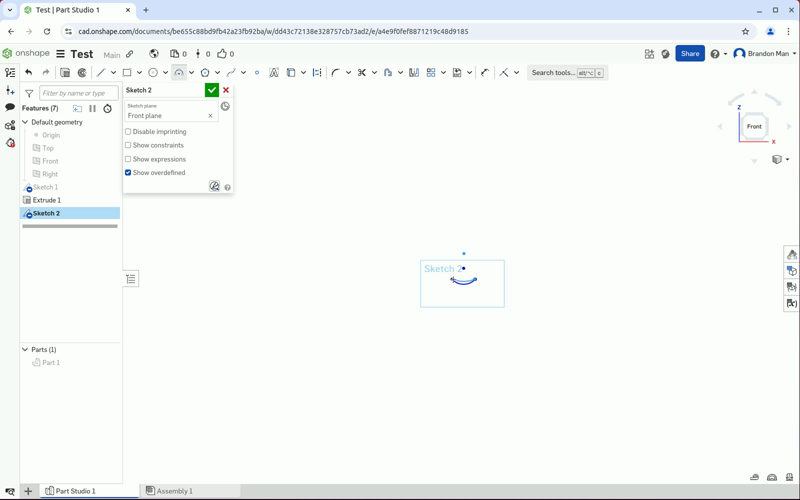
scroll(6)
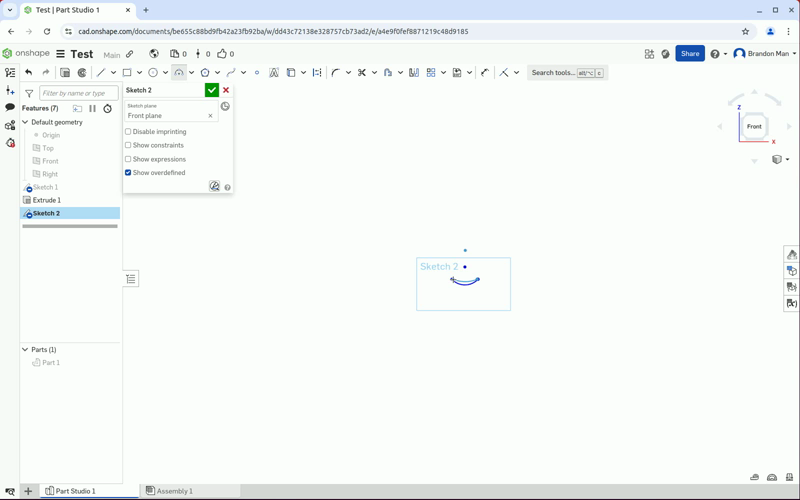
scroll(6)
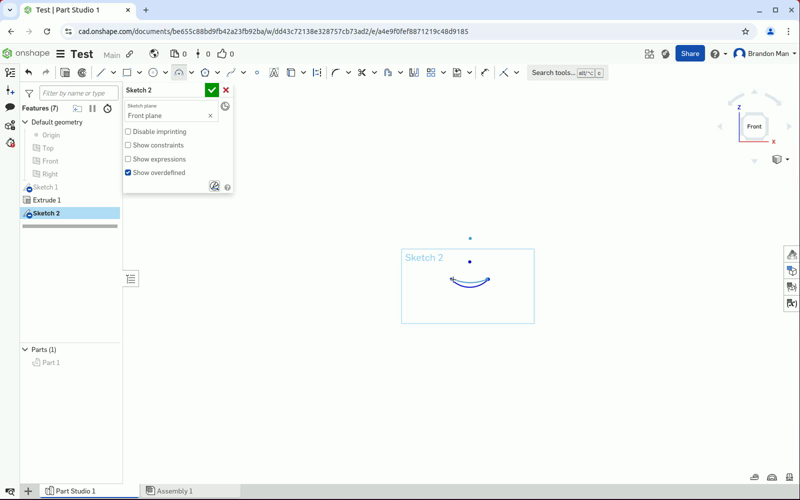
scroll(6)
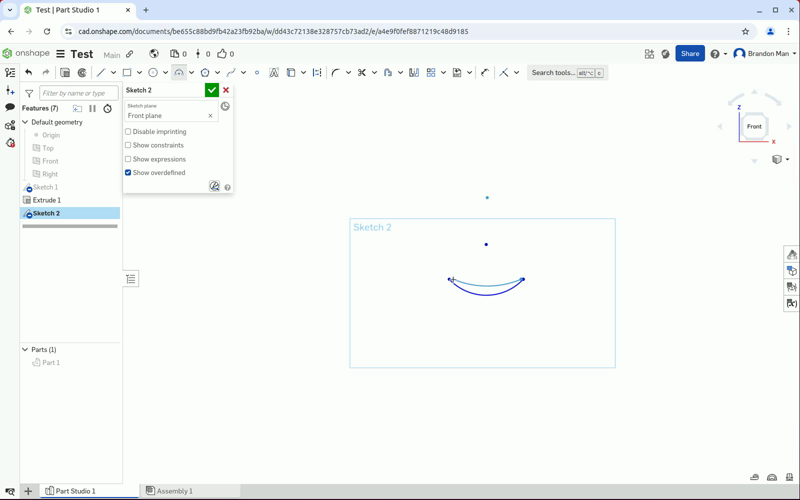
scroll(6)
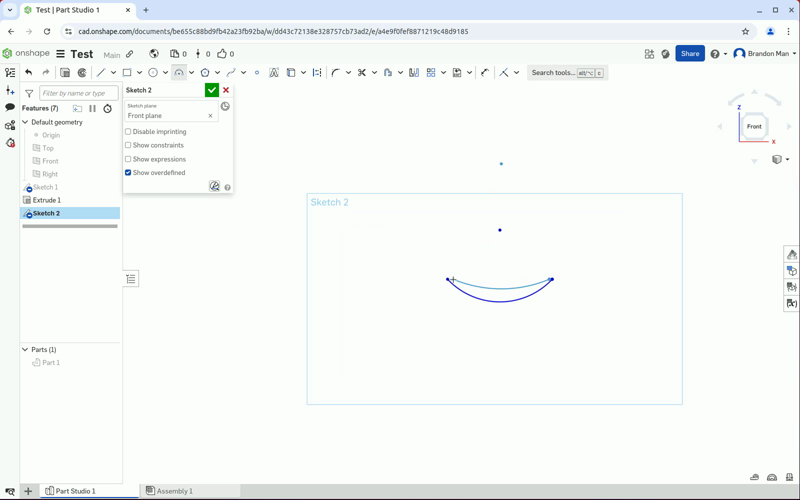
scroll(6)
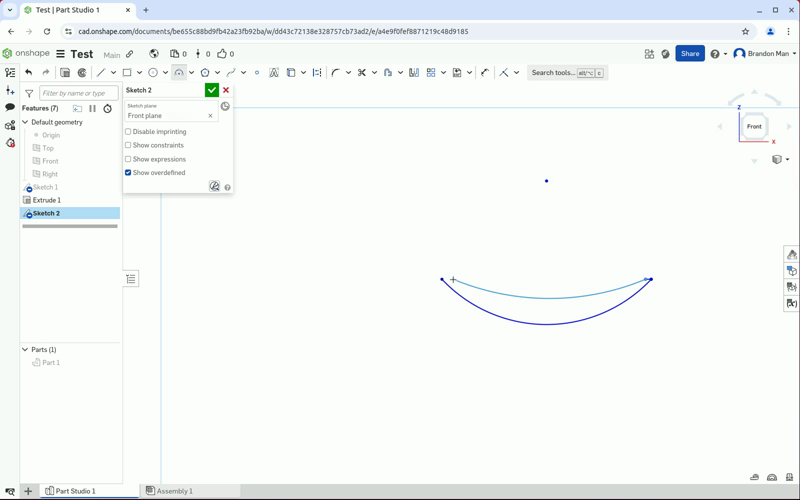
click(453, 279)
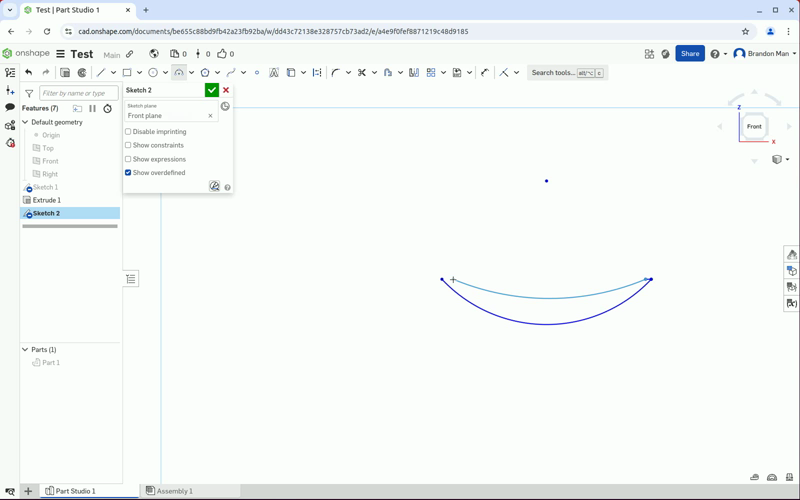
scroll(-6)
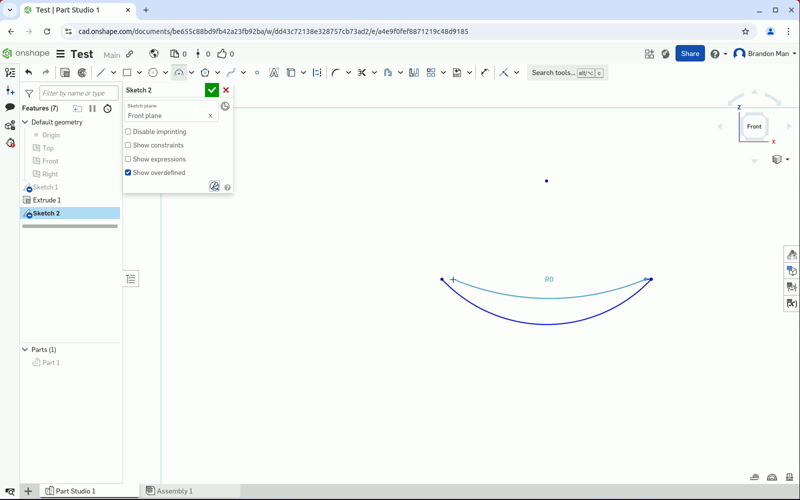
scroll(-6)
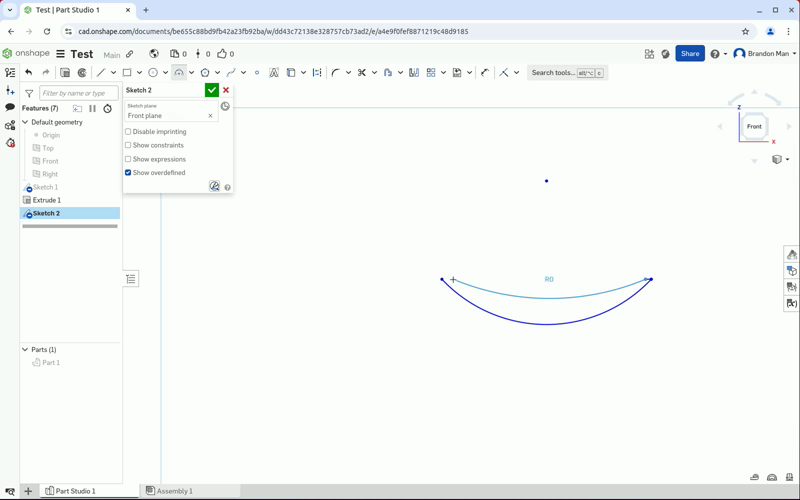
scroll(-6)
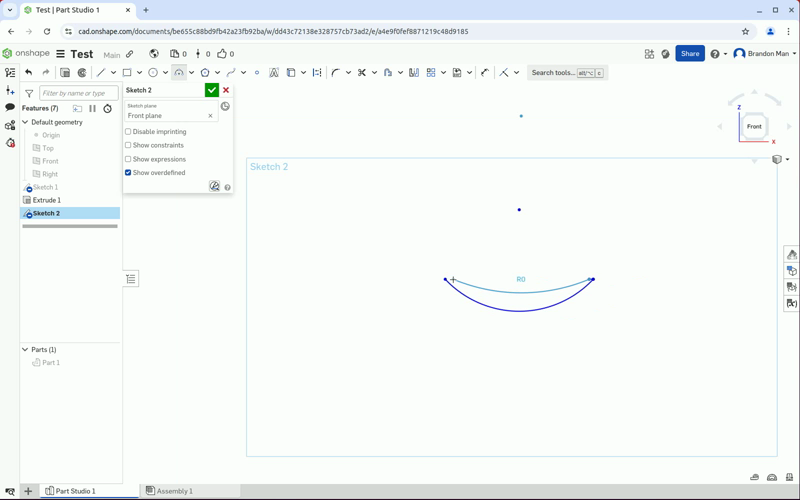
scroll(-6)
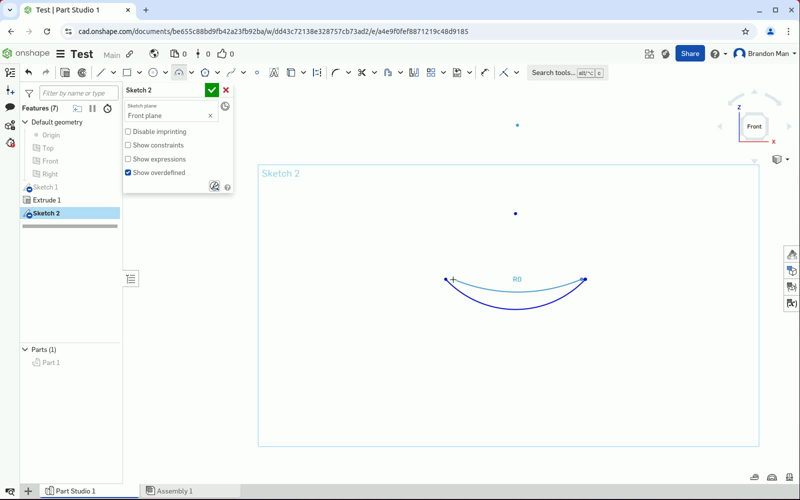
scroll(-6)
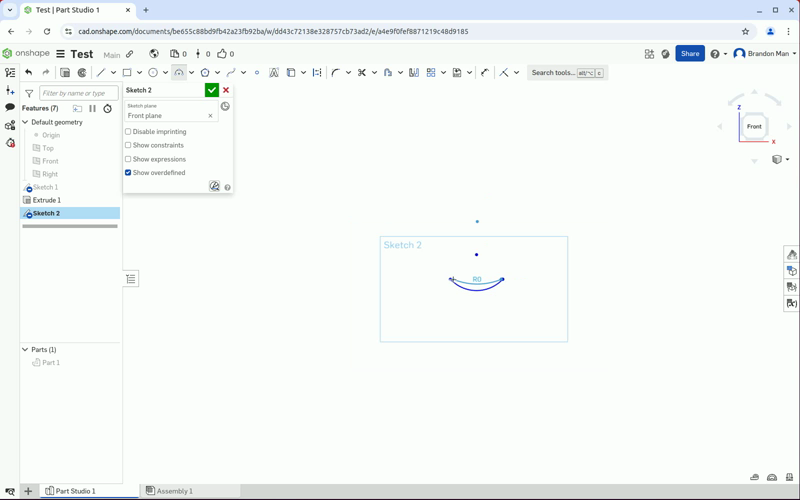
scroll(-6)
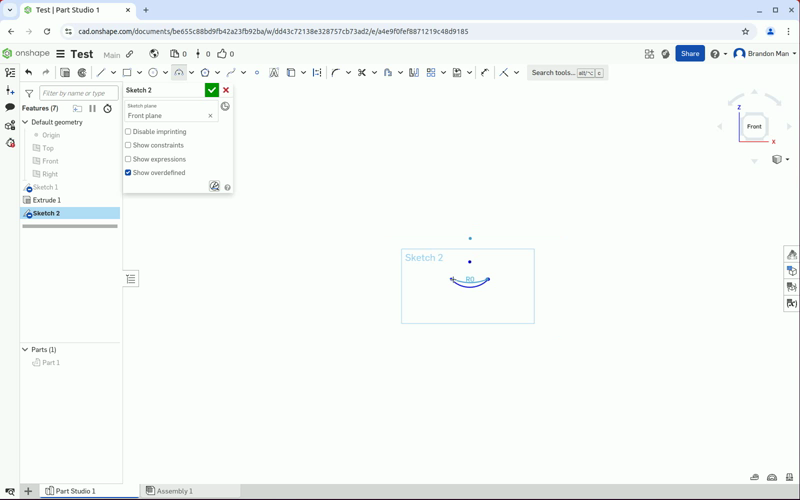
scroll(-6)
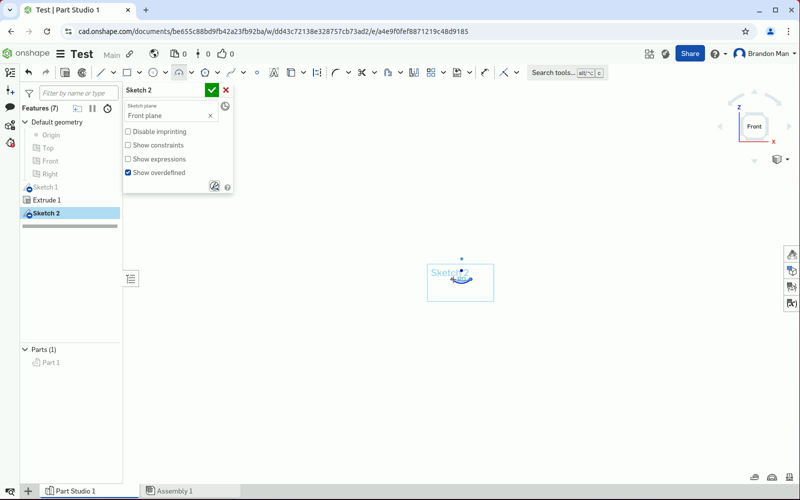
mouse_move(461, 282)
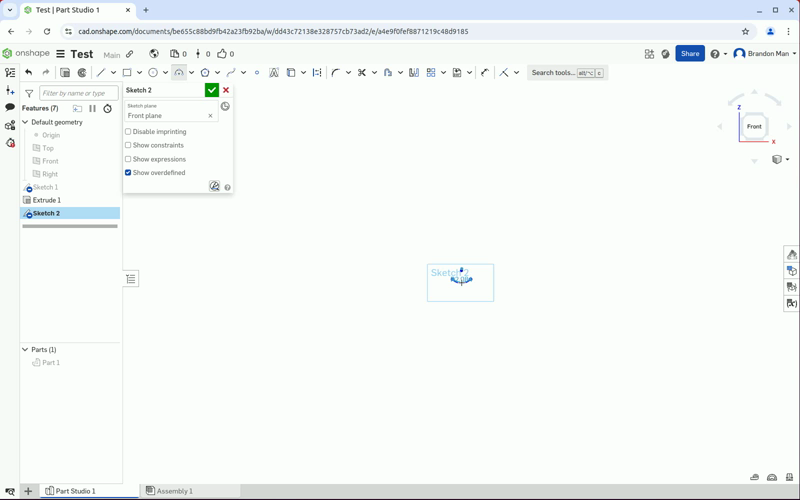
scroll(6)
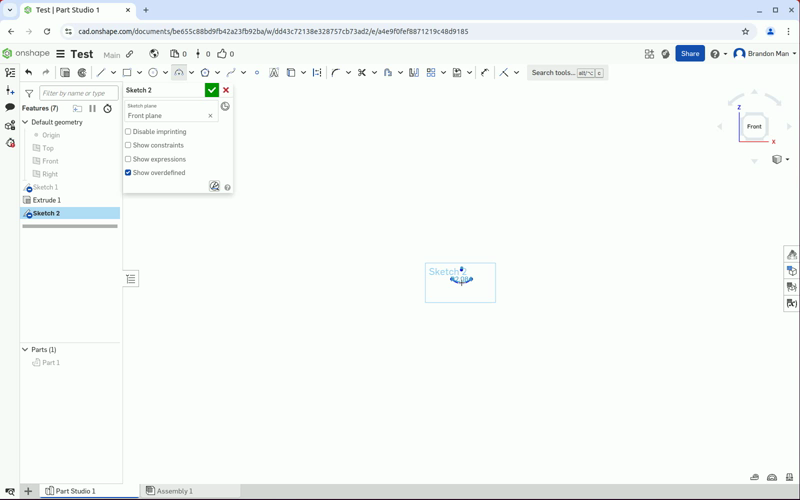
scroll(6)
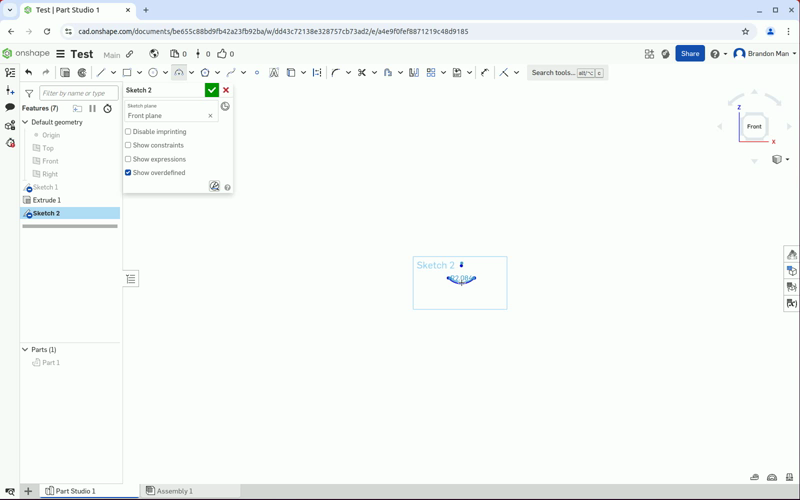
scroll(6)
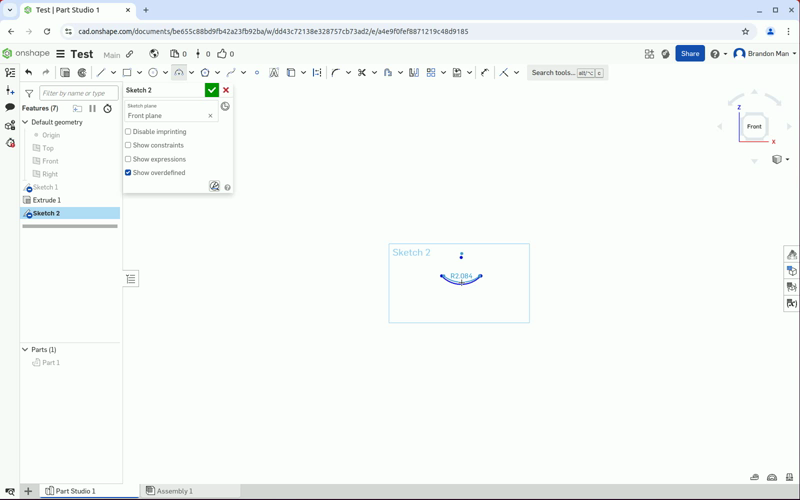
scroll(6)
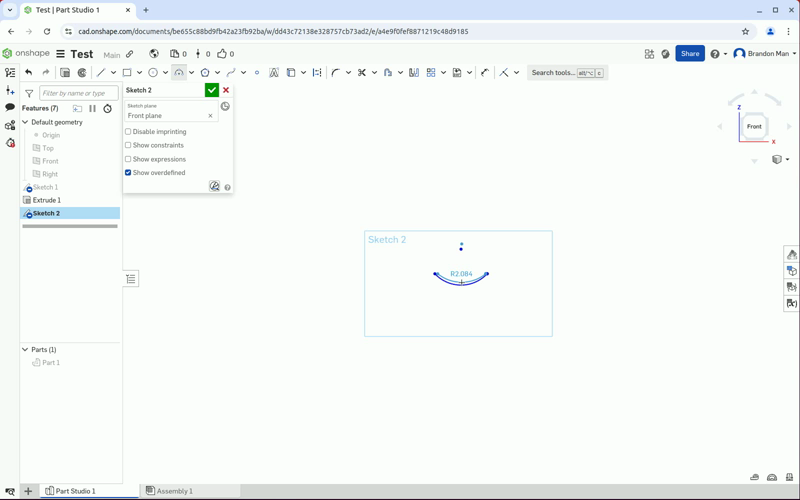
scroll(6)
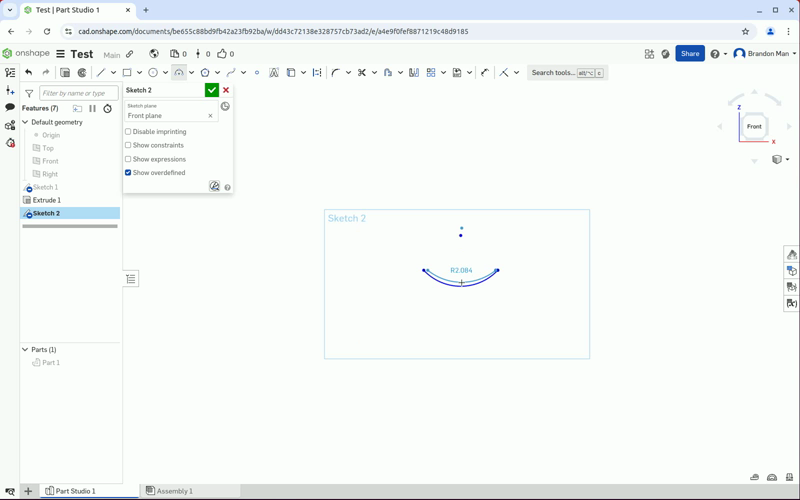
scroll(6)
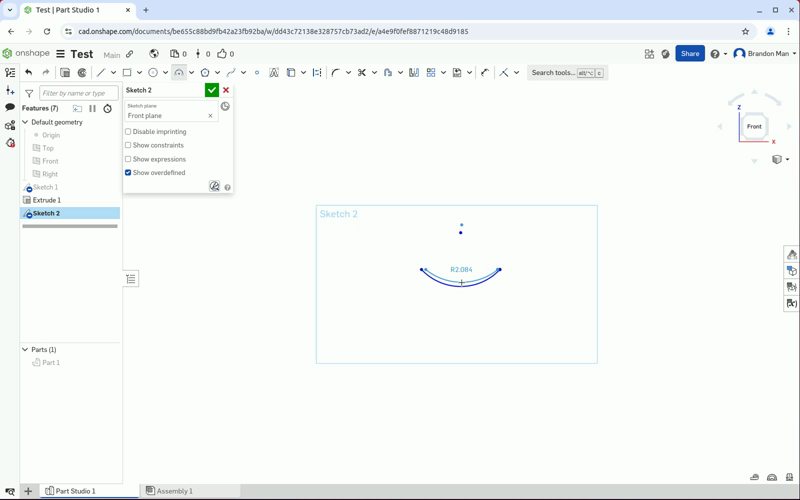
scroll(6)
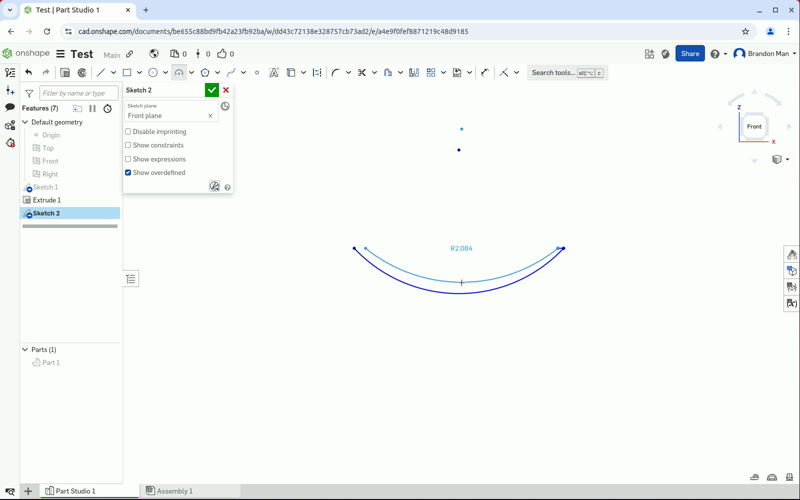
click(461, 282)
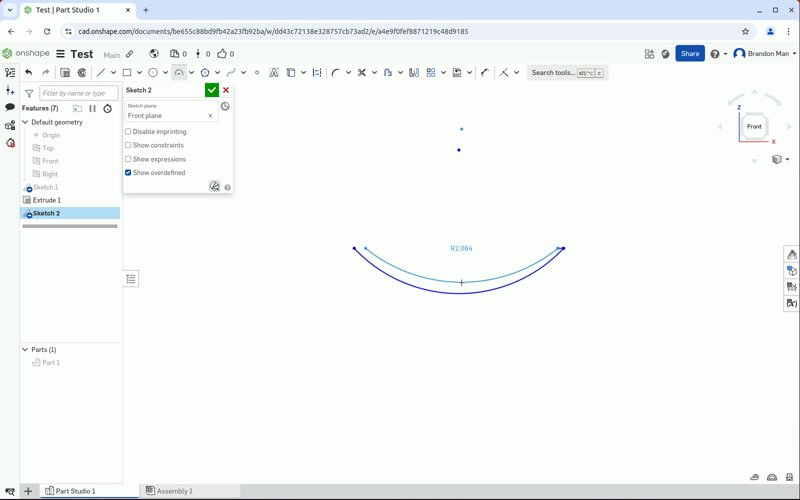
scroll(-6)
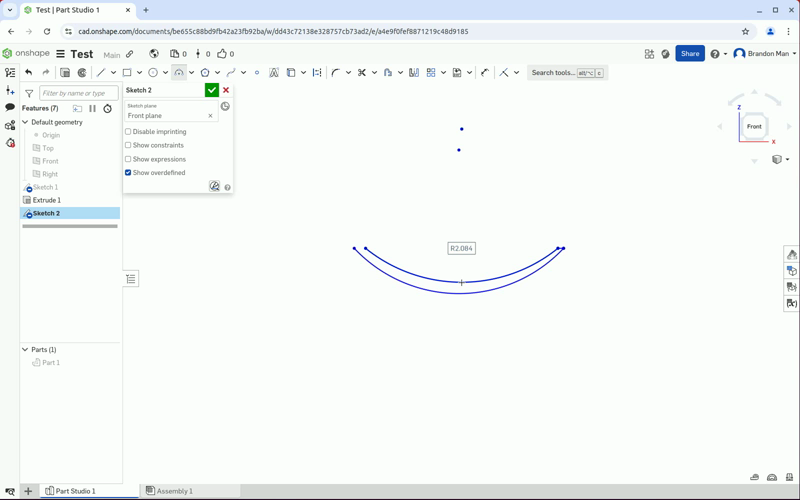
scroll(-6)
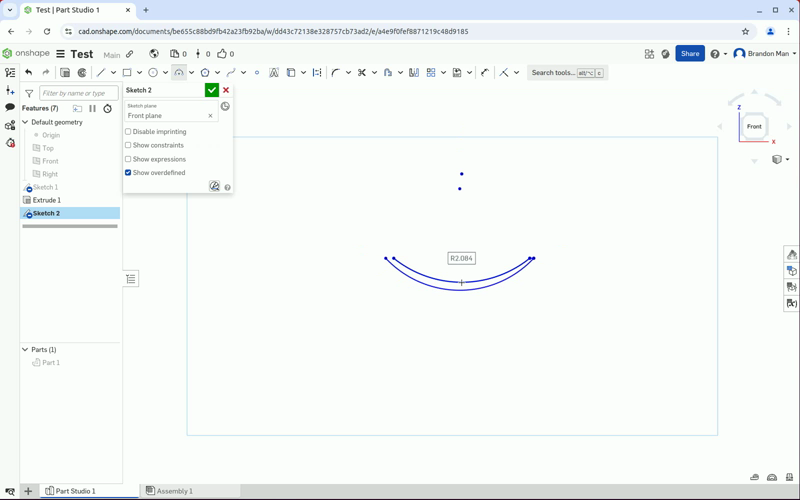
scroll(-6)
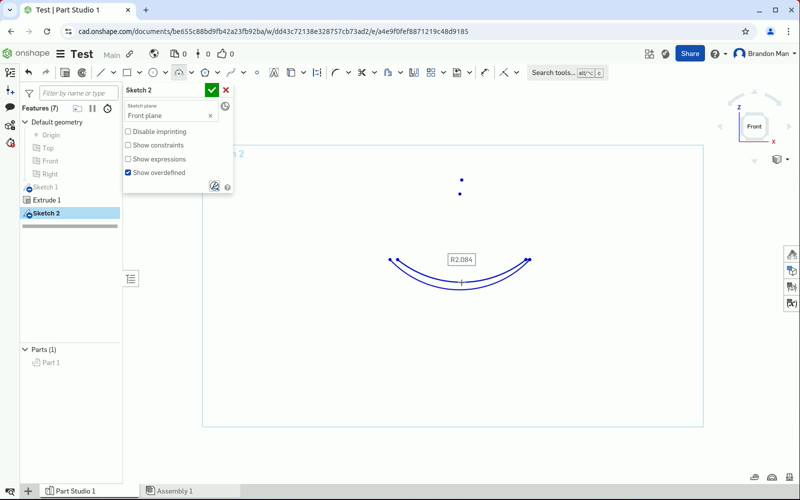
scroll(-6)
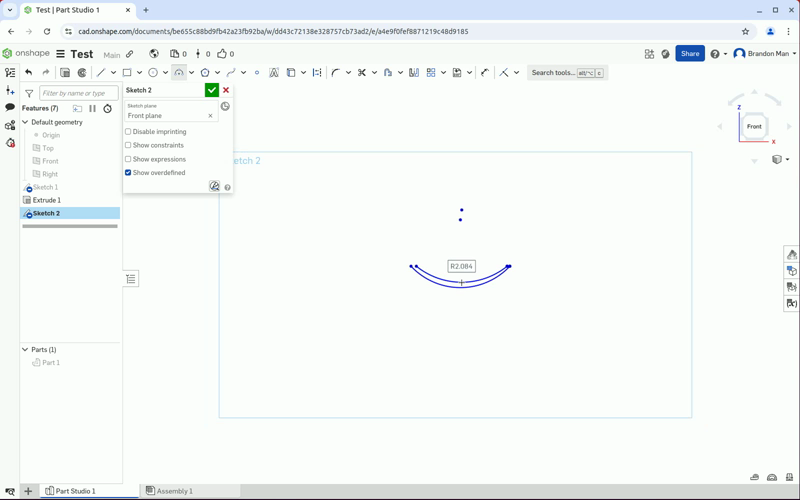
scroll(-6)
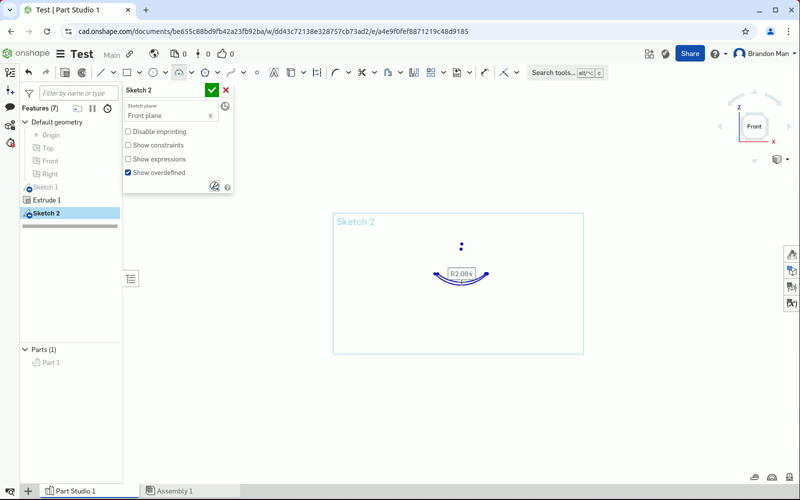
scroll(-6)
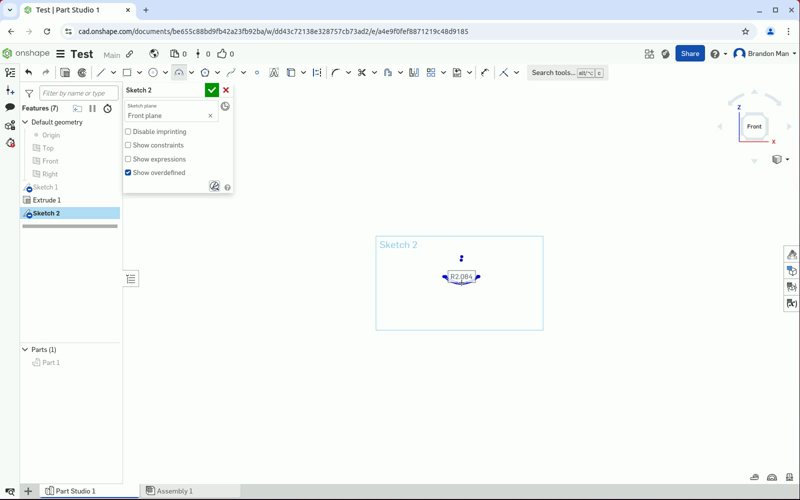
scroll(-6)
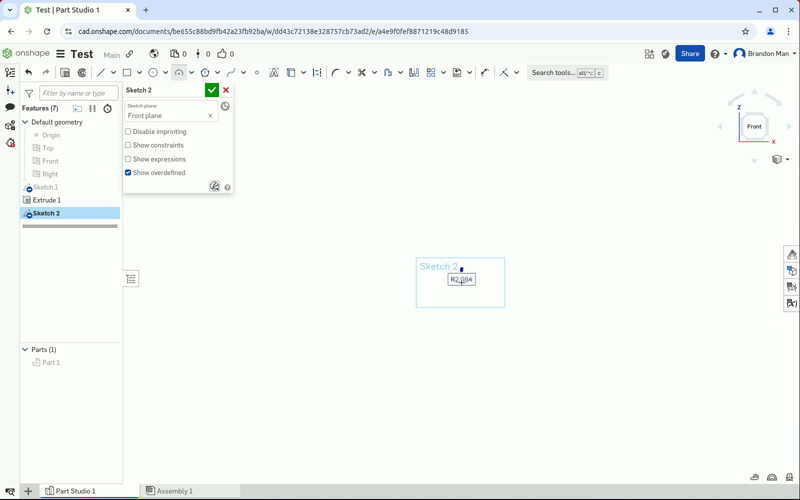
key_up(shift)
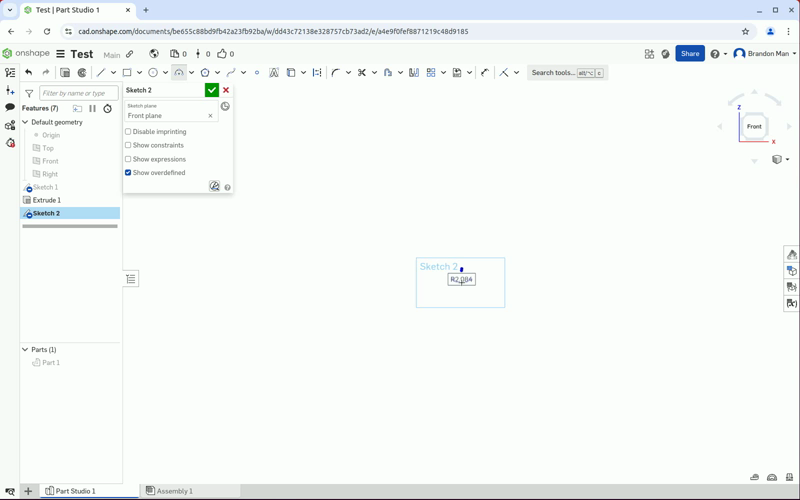
key(esc)
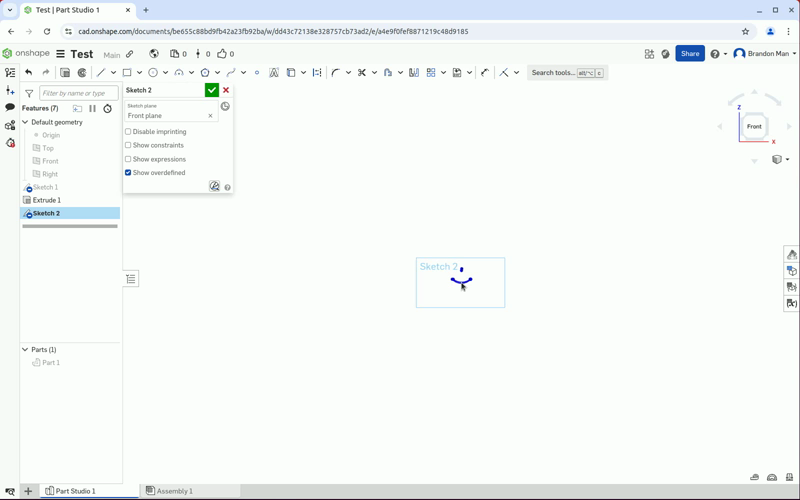
key(l)
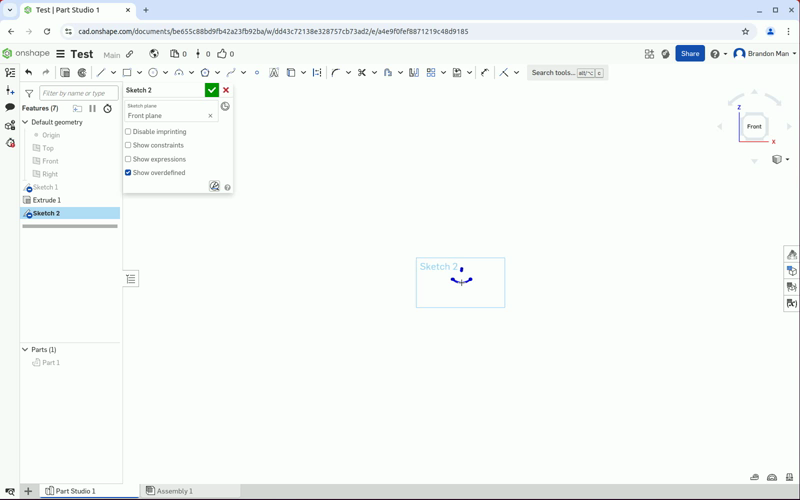
mouse_move(453, 279)
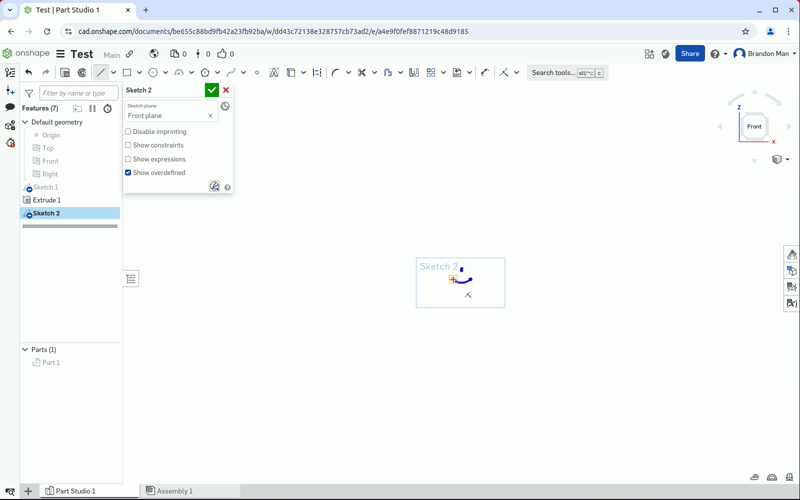
scroll(6)
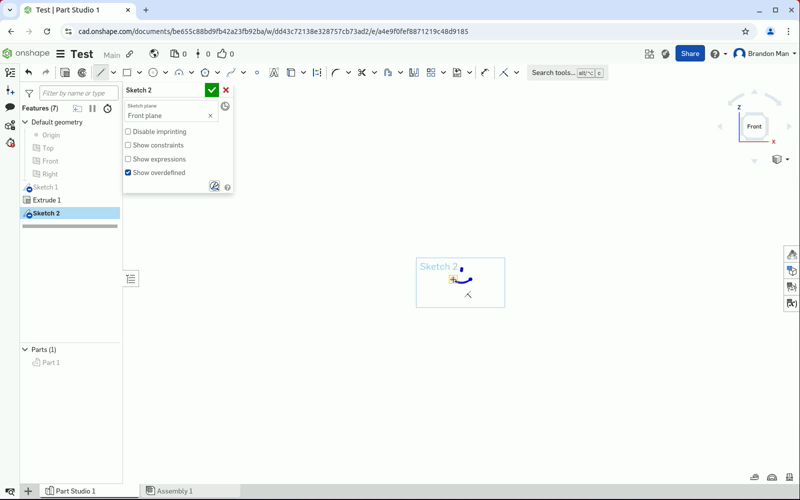
scroll(6)
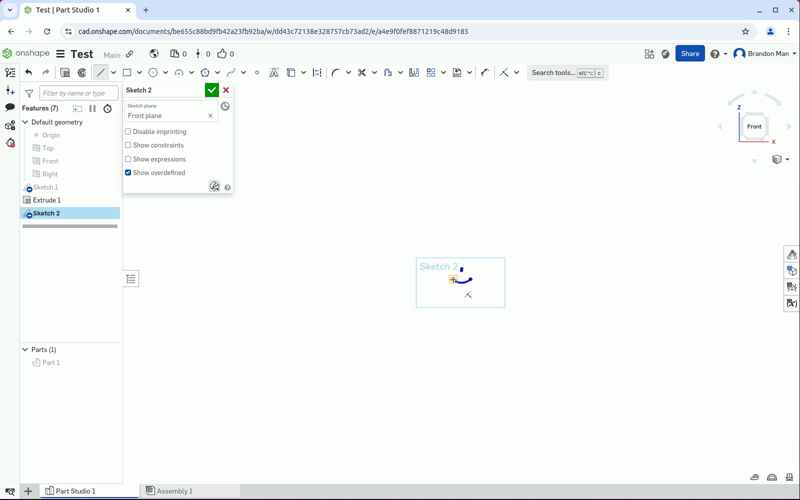
scroll(6)
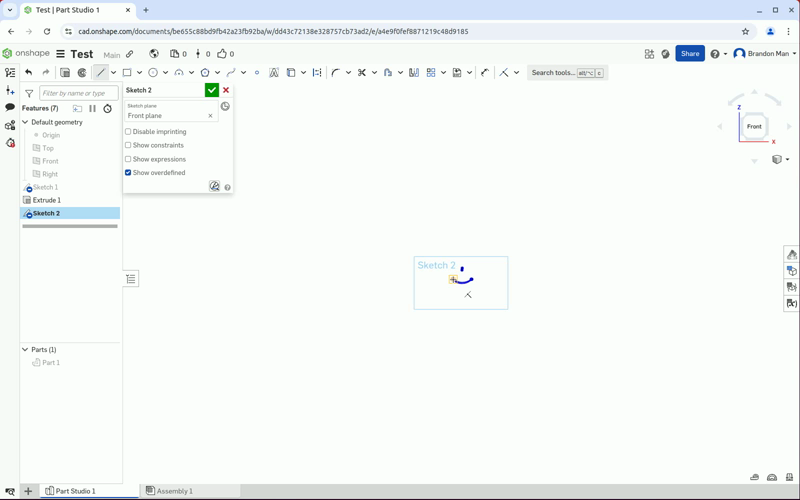
scroll(6)
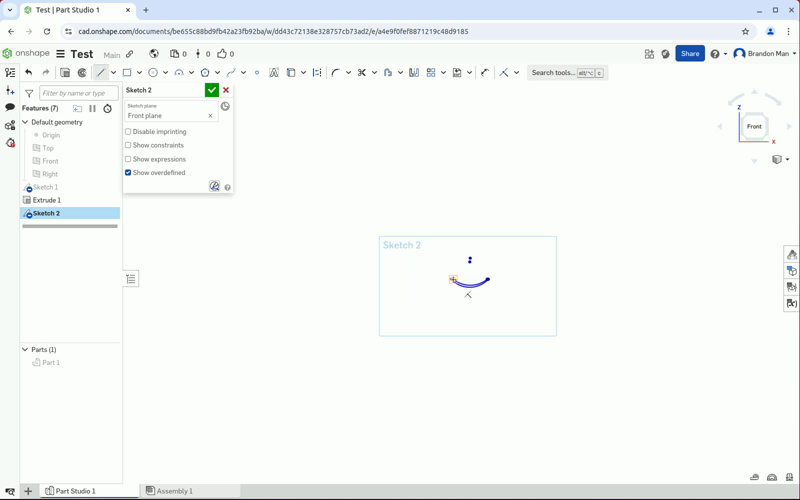
scroll(6)
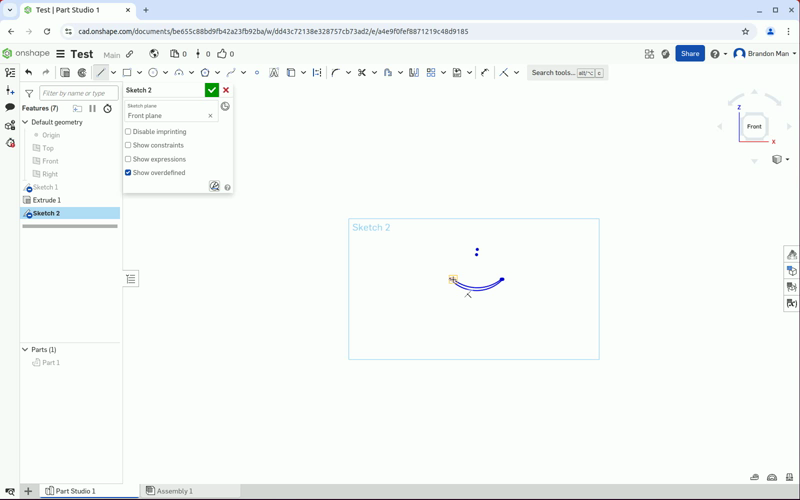
scroll(6)
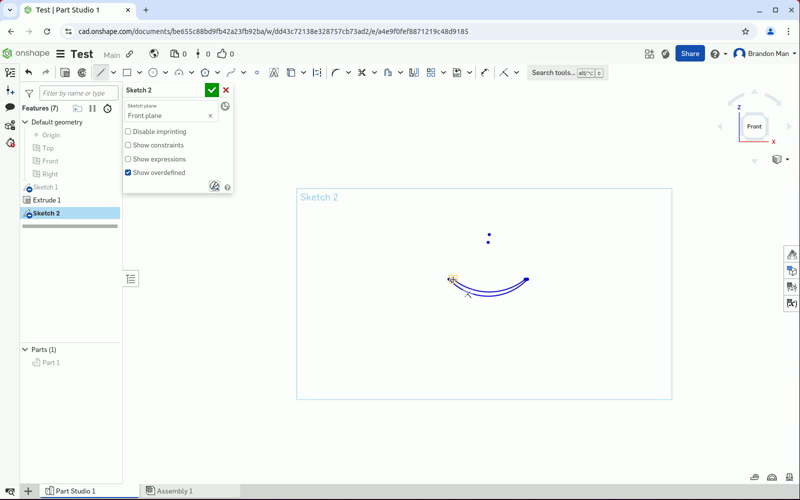
scroll(6)
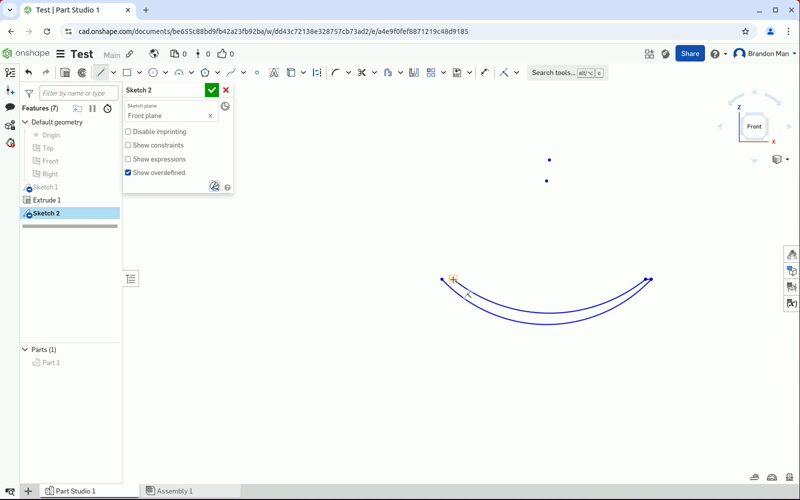
click(453, 279)
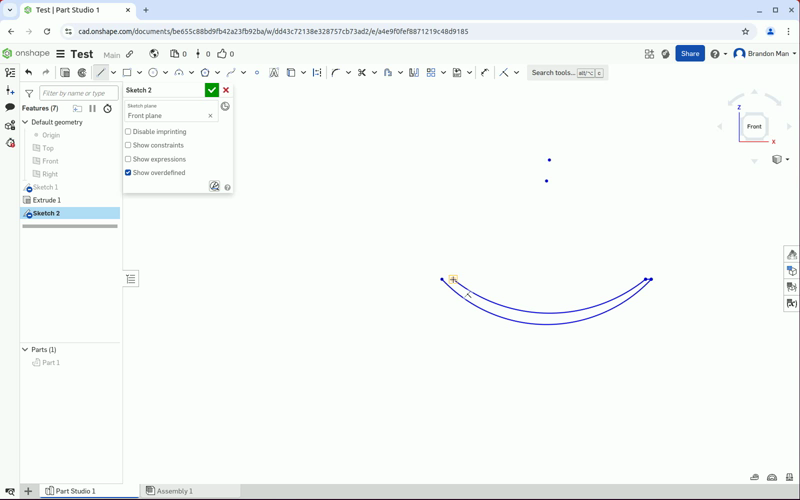
scroll(-6)
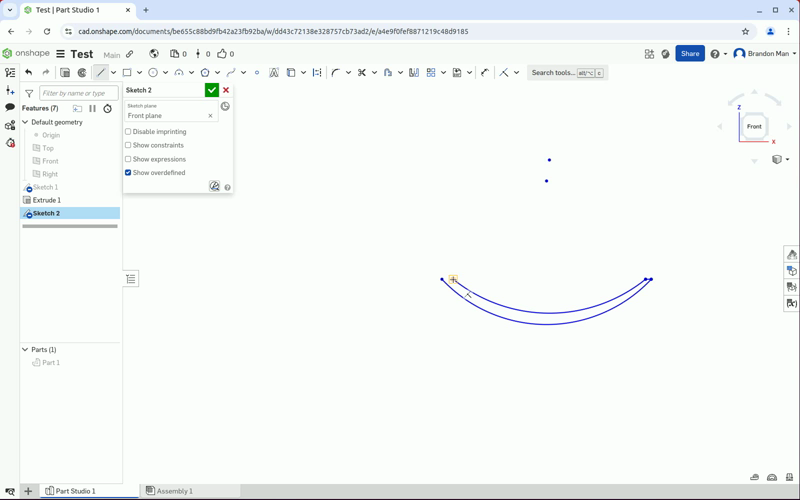
scroll(-6)
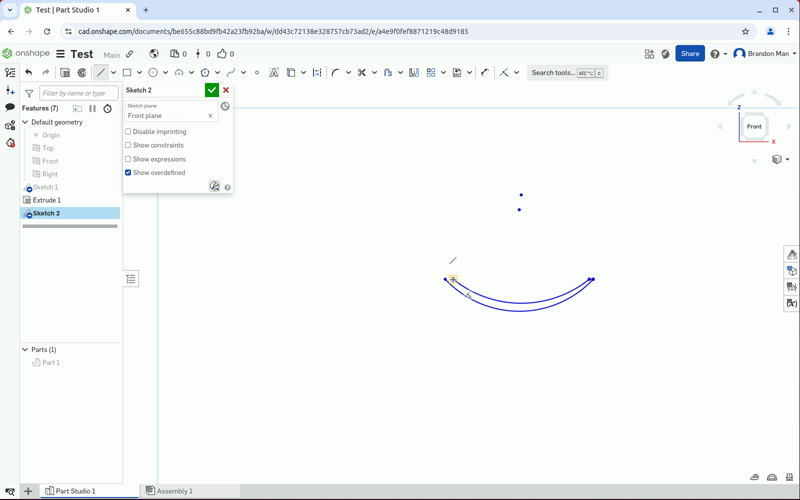
scroll(-6)
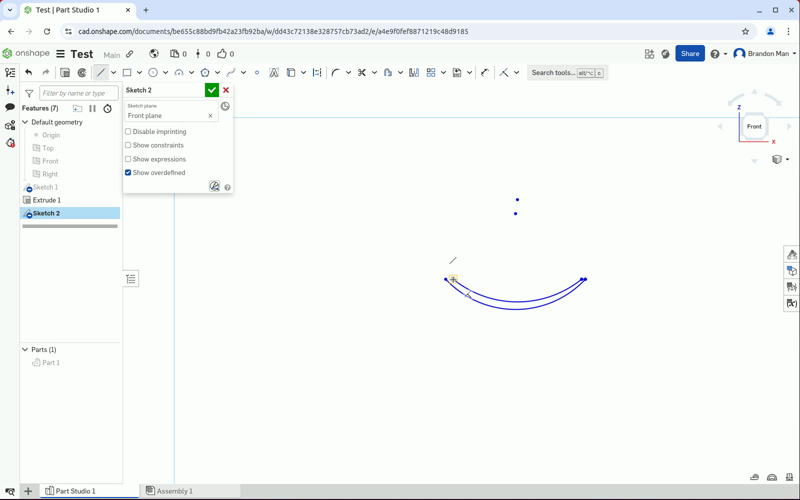
scroll(-6)
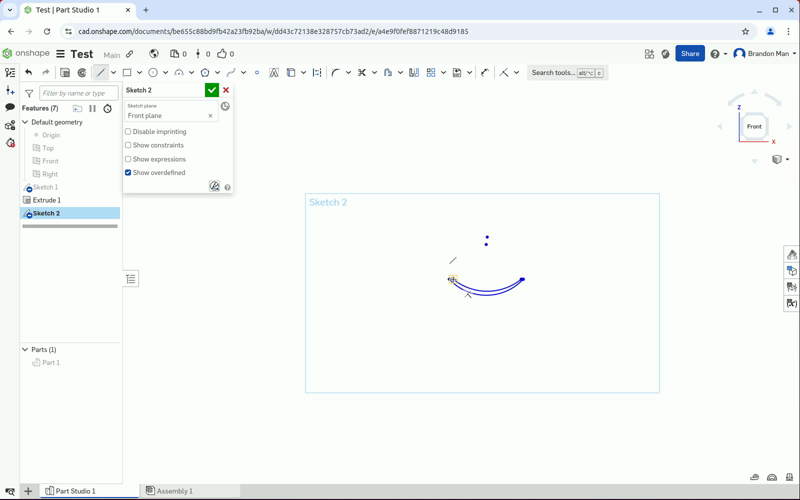
scroll(-6)
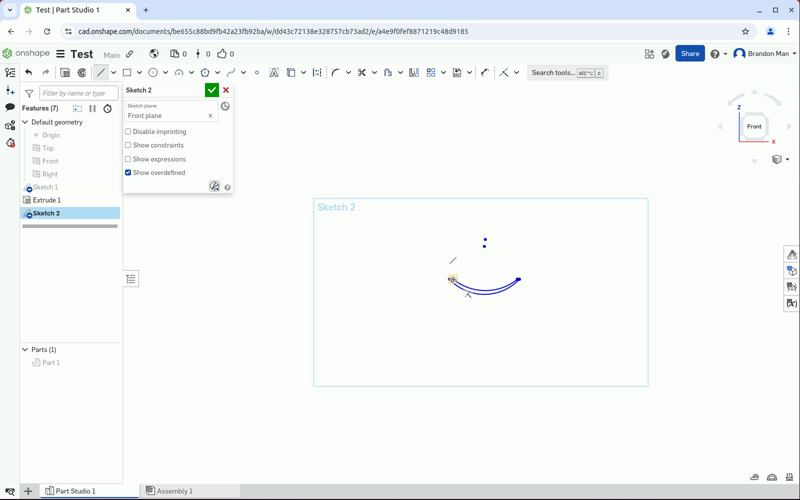
scroll(-6)
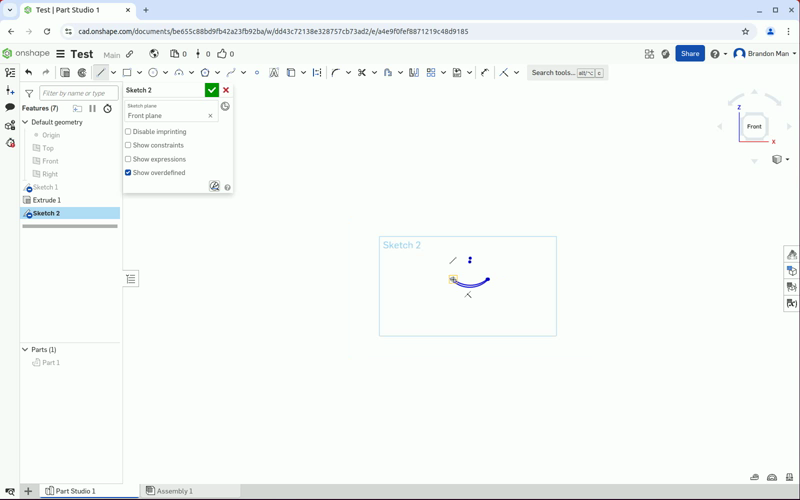
scroll(-6)
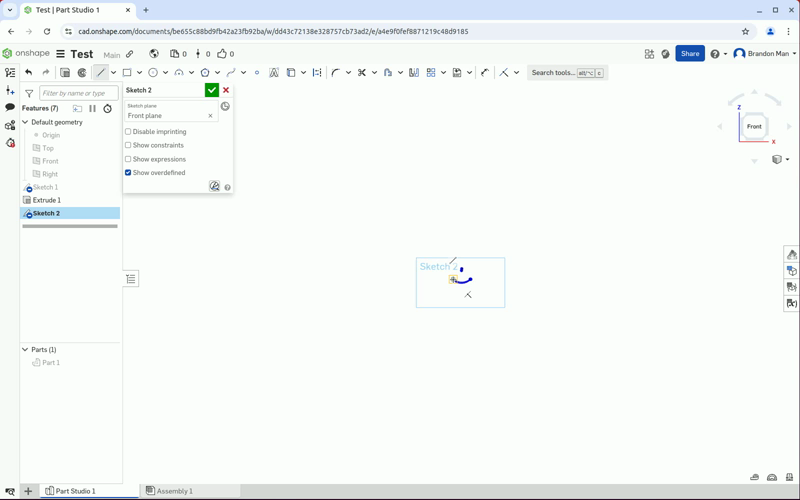
mouse_move(483, 279)
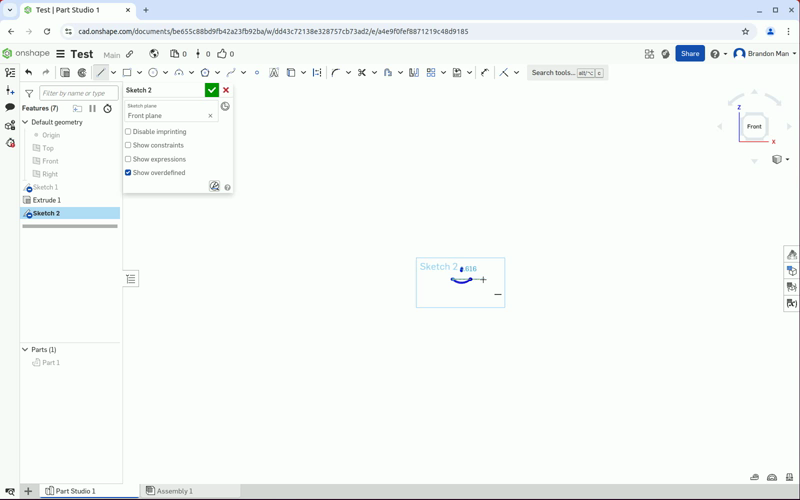
key_down(shift)
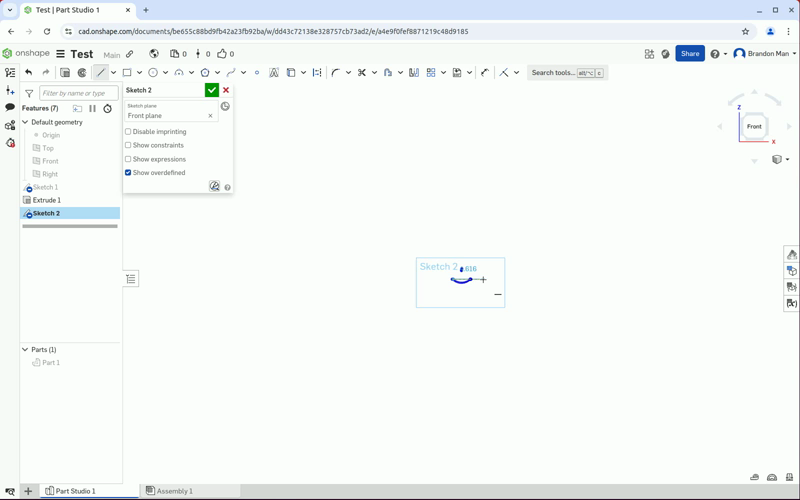
mouse_move(452, 279)
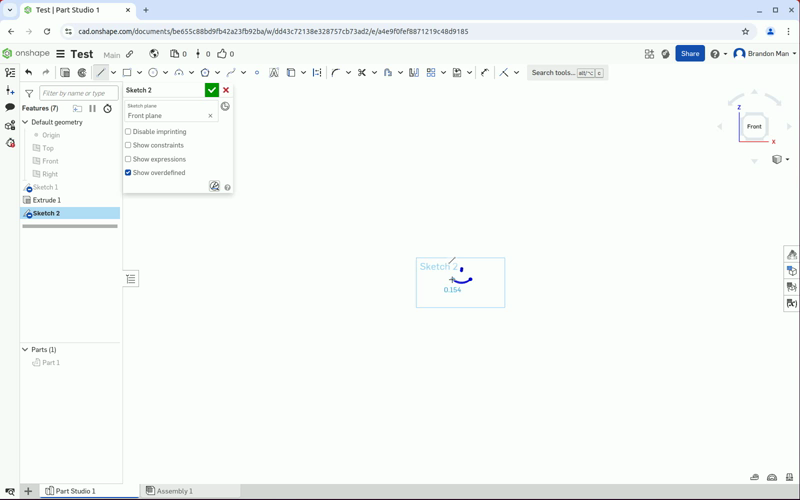
scroll(6)
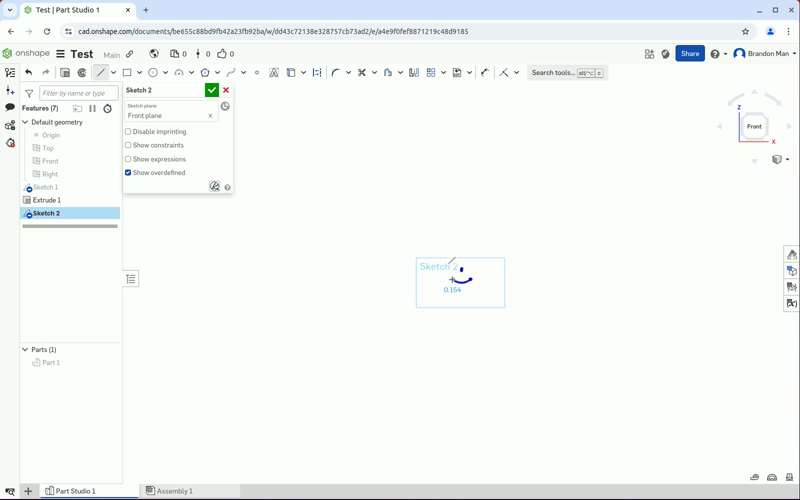
scroll(6)
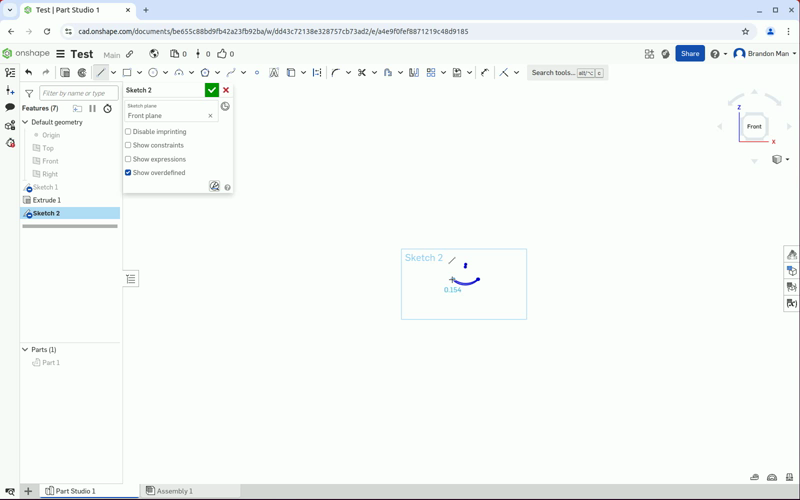
scroll(6)
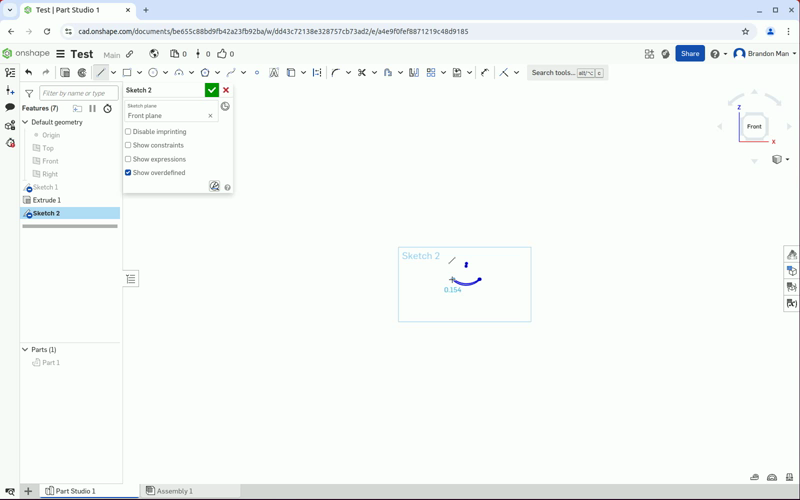
scroll(6)
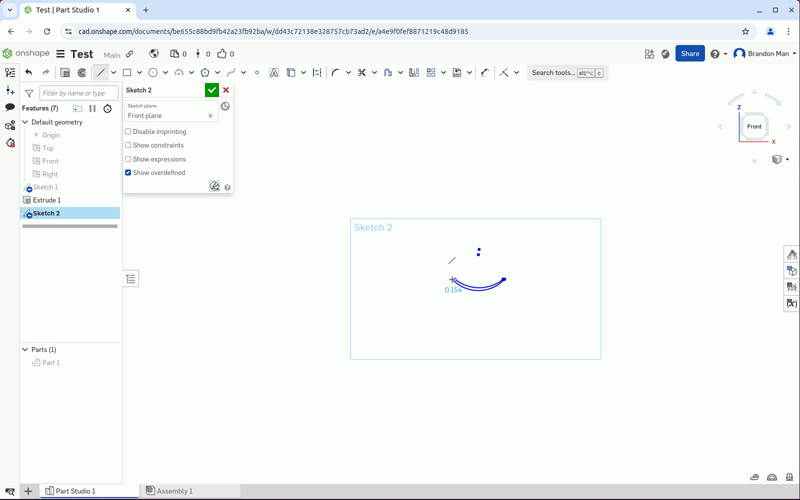
scroll(6)
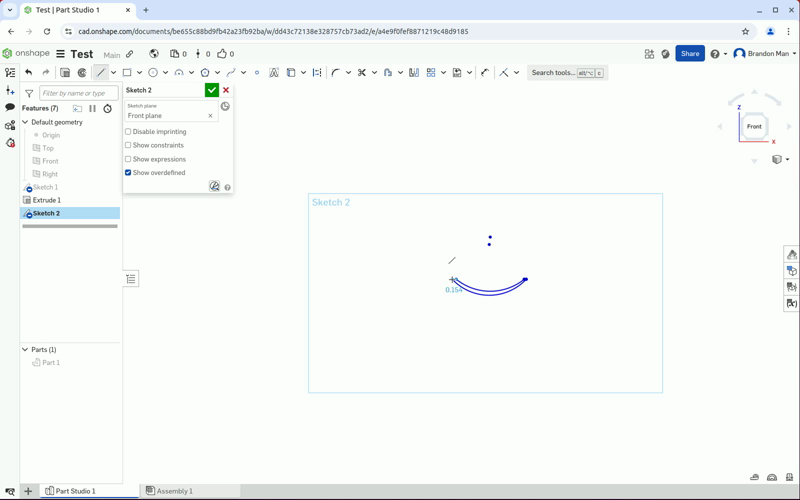
scroll(6)
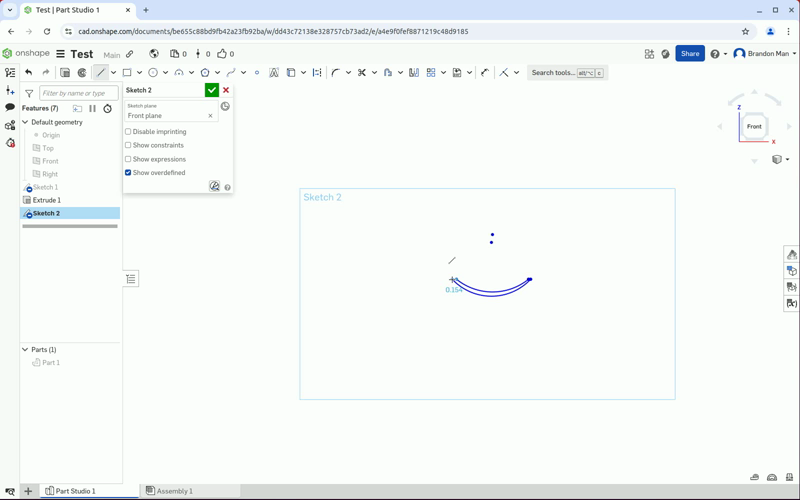
scroll(6)
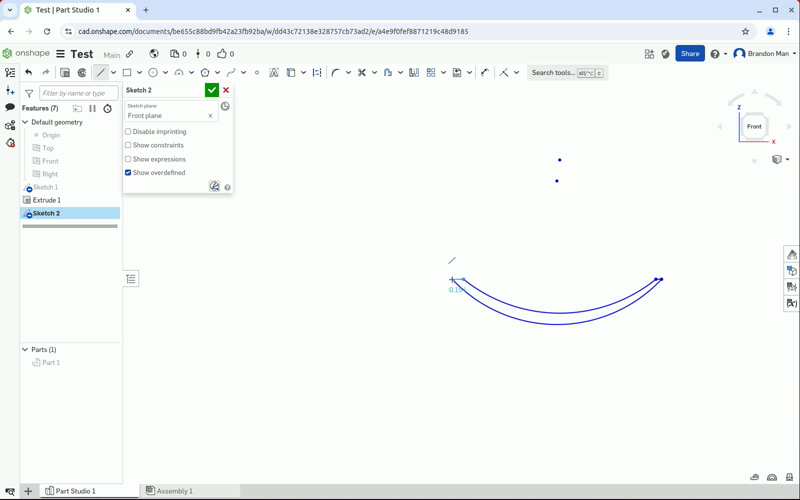
key_up(shift)
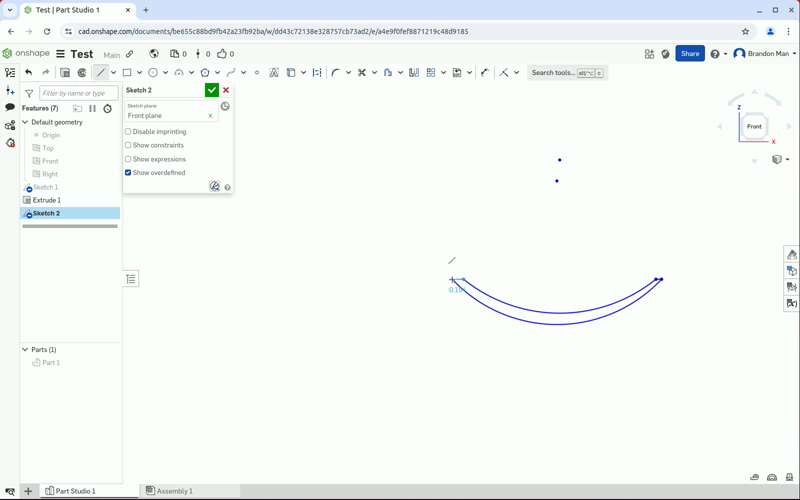
click(452, 279)
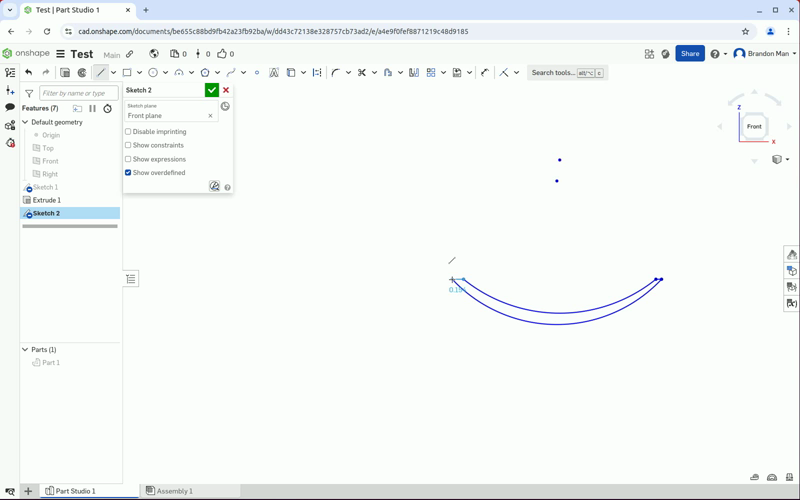
scroll(-6)
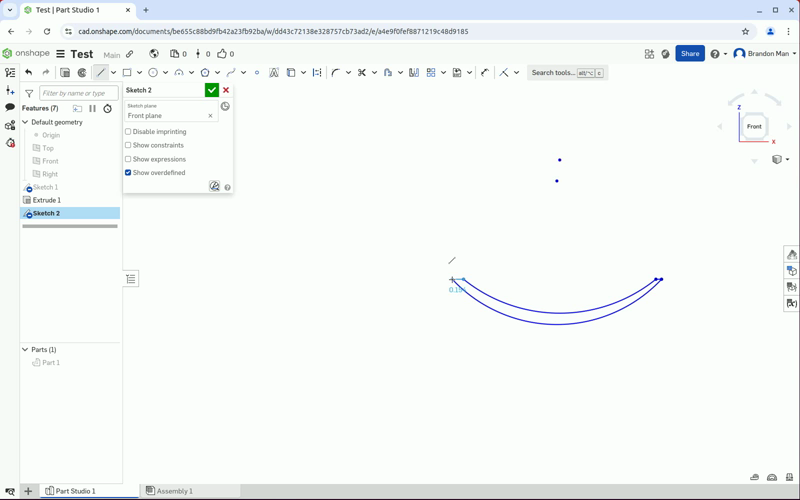
scroll(-6)
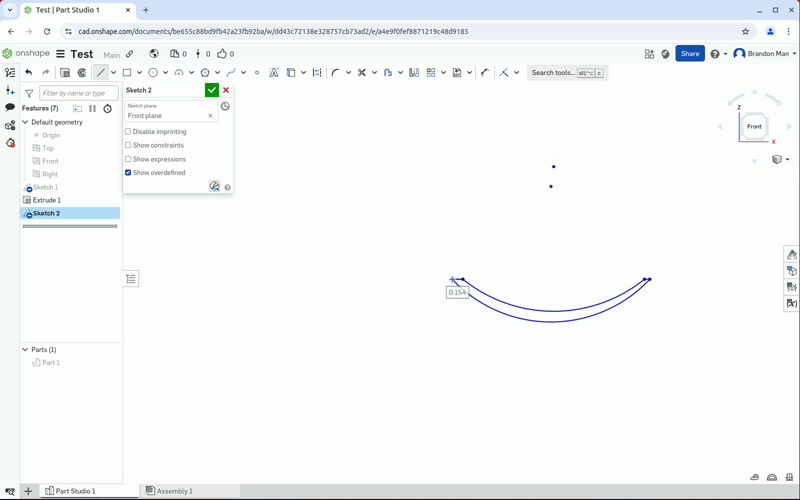
scroll(-6)
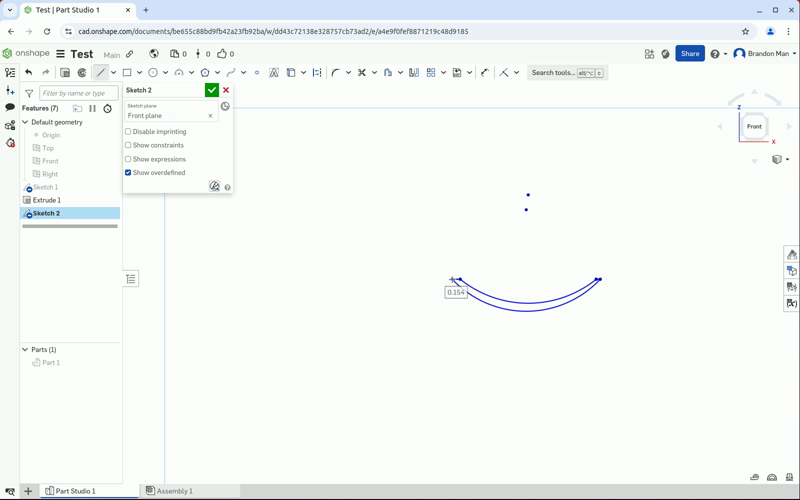
scroll(-6)
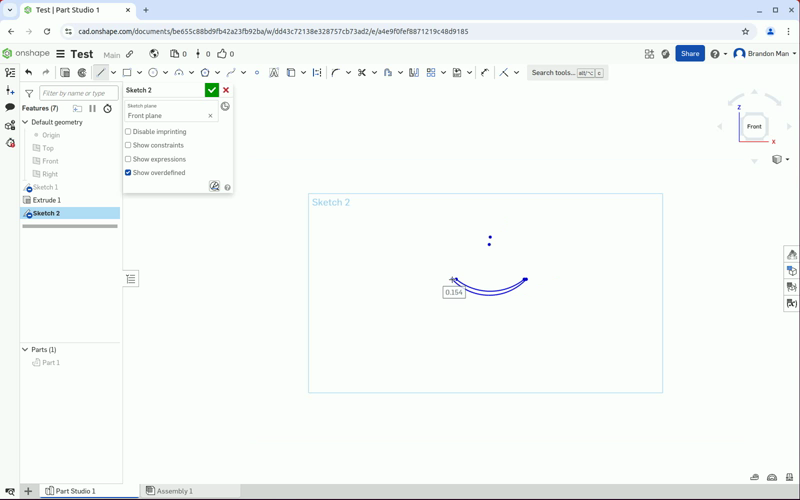
scroll(-6)
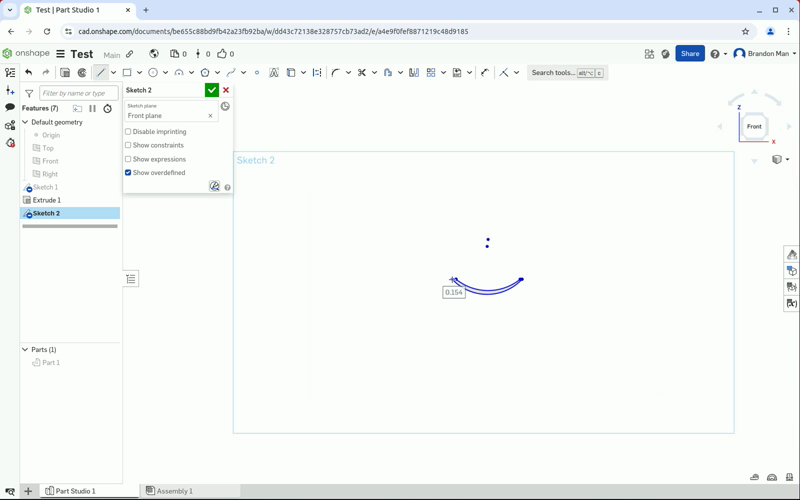
scroll(-6)
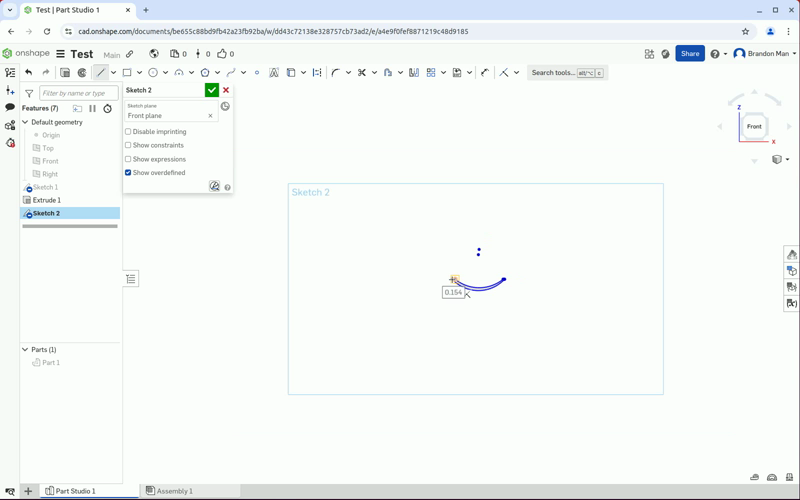
scroll(-6)
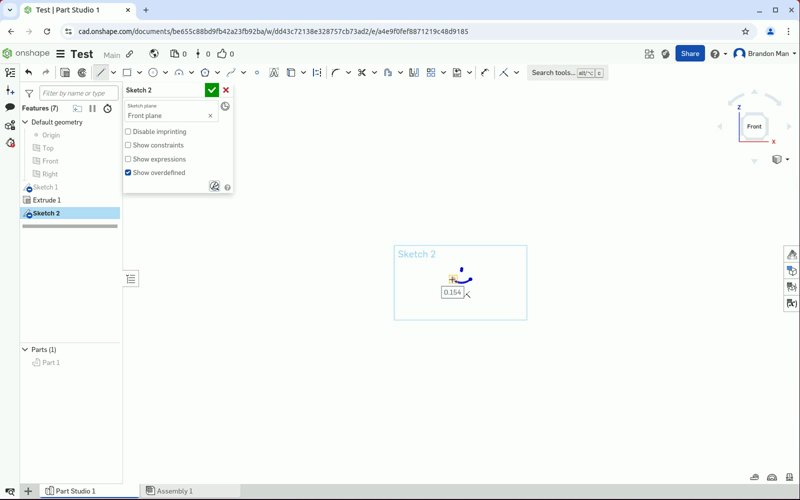
key(esc)
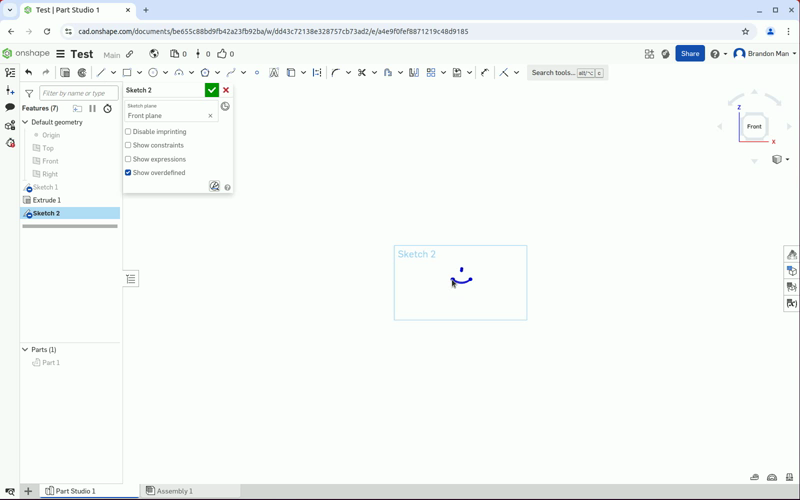
mouse_move(459, 282)
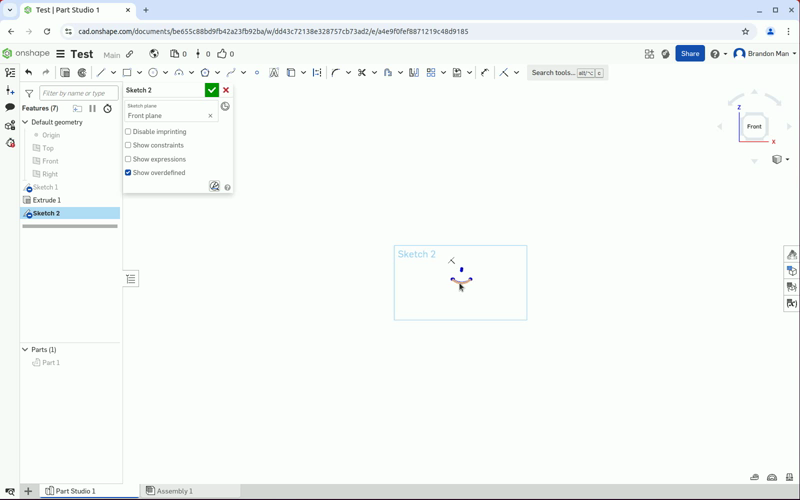
scroll(6)
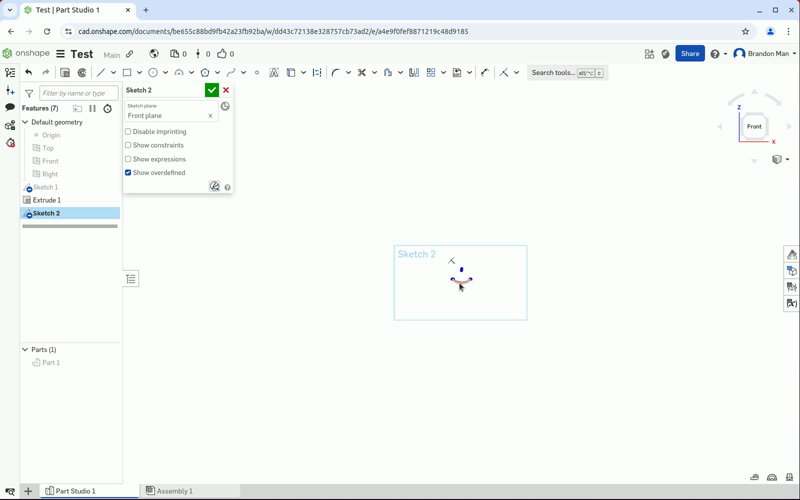
scroll(6)
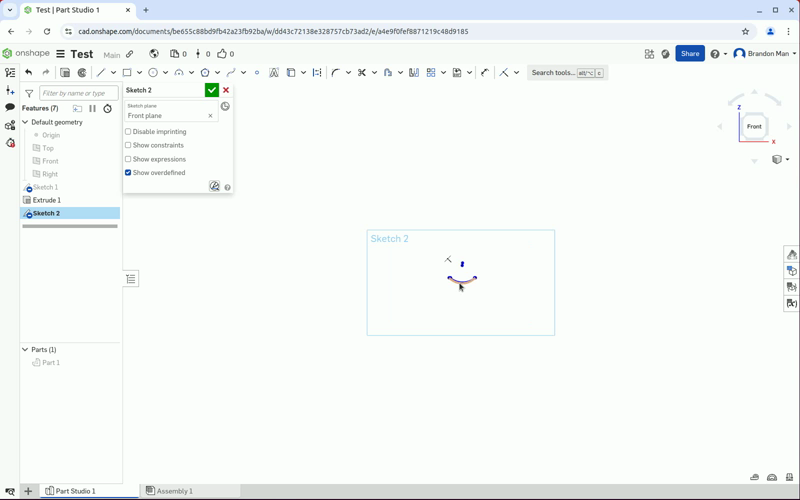
scroll(6)
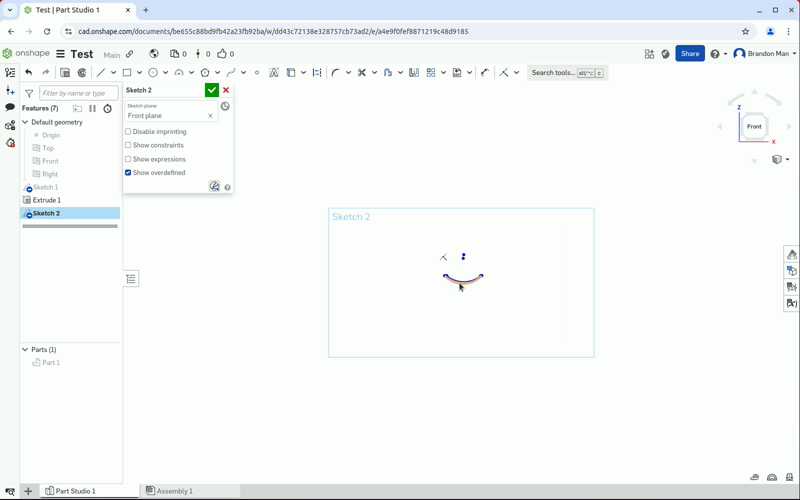
scroll(6)
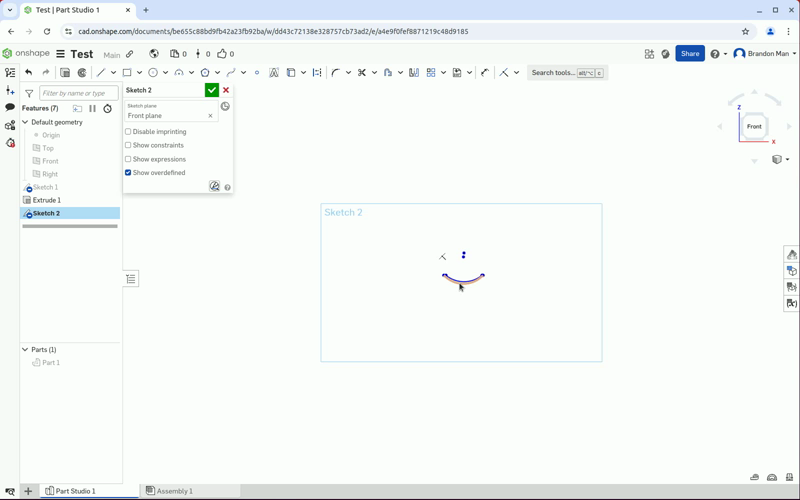
scroll(6)
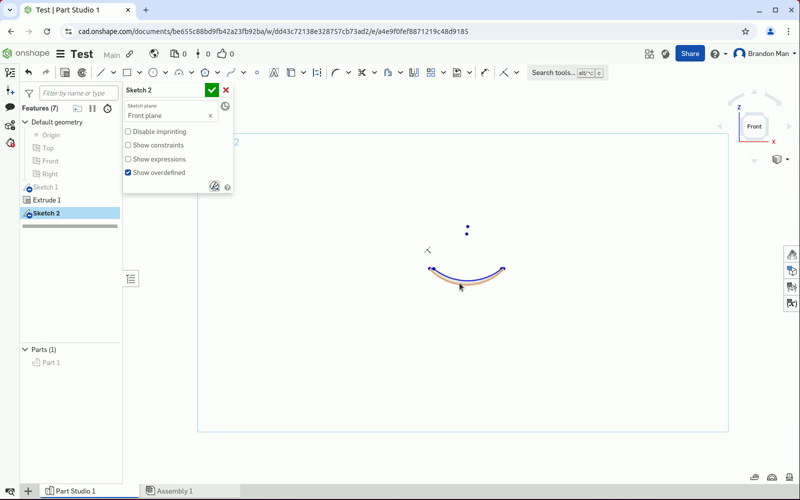
scroll(6)
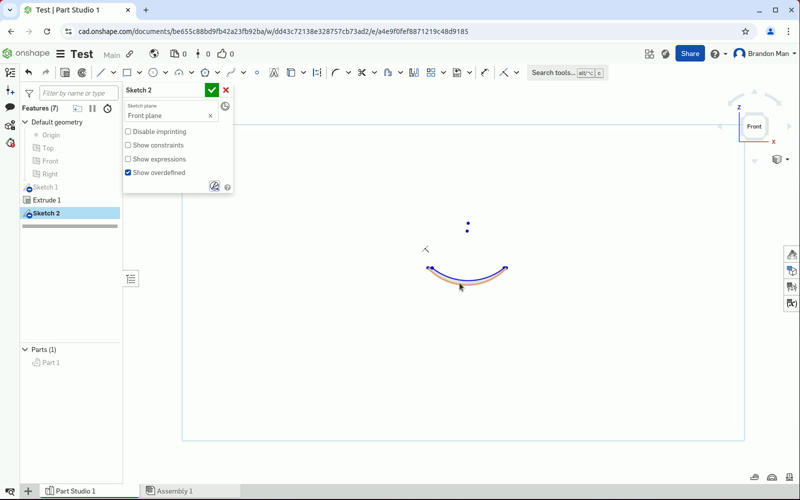
scroll(6)
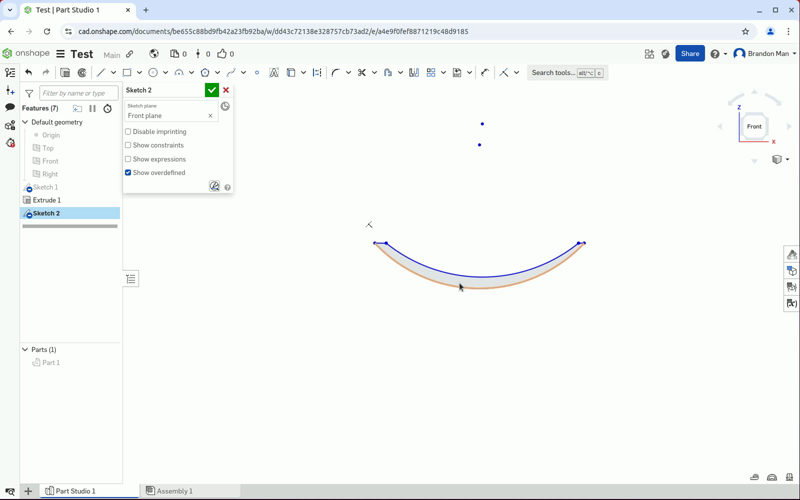
click(459, 282)
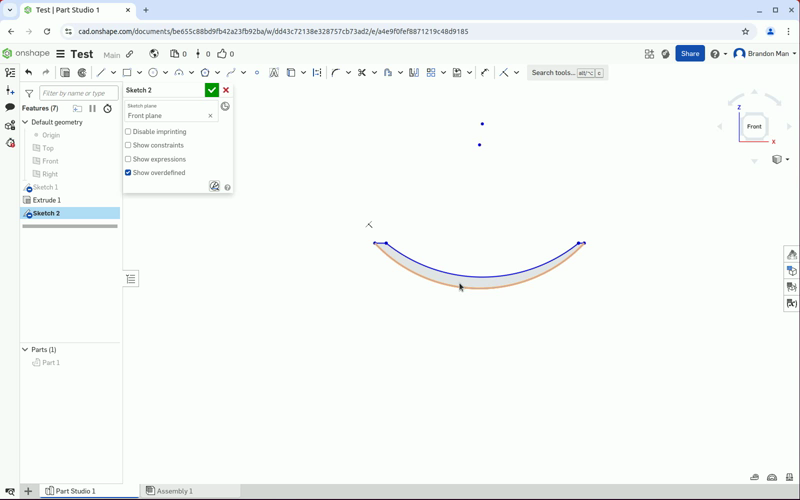
scroll(-6)
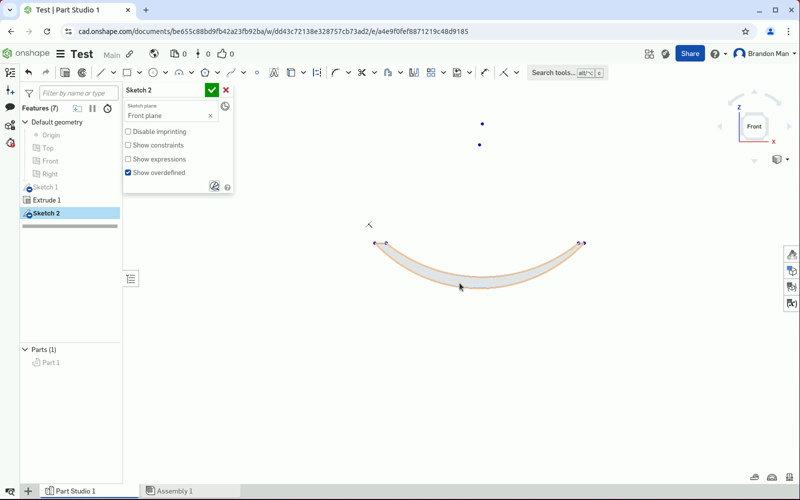
scroll(-6)
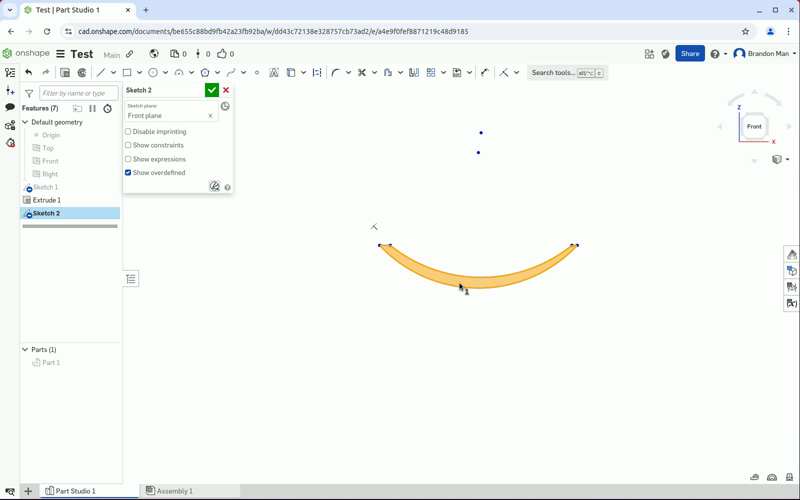
scroll(-6)
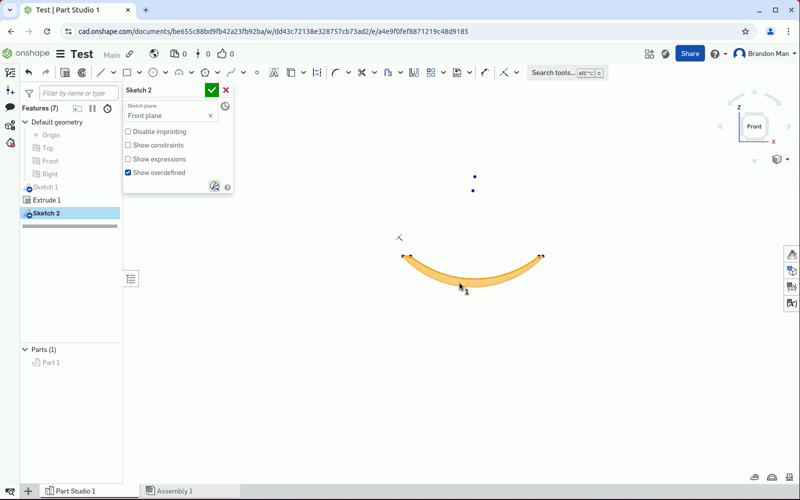
scroll(-6)
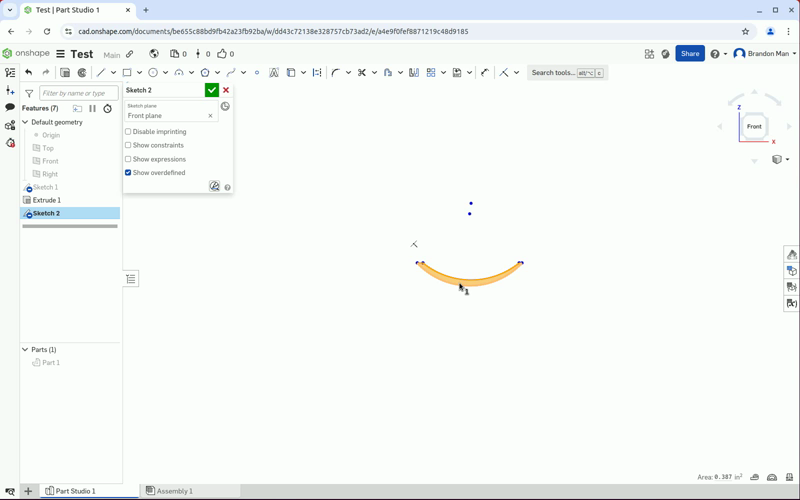
scroll(-6)
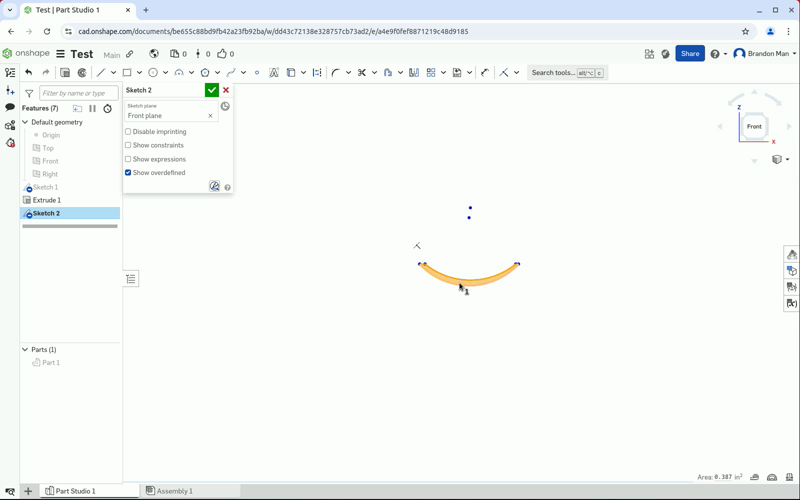
scroll(-6)
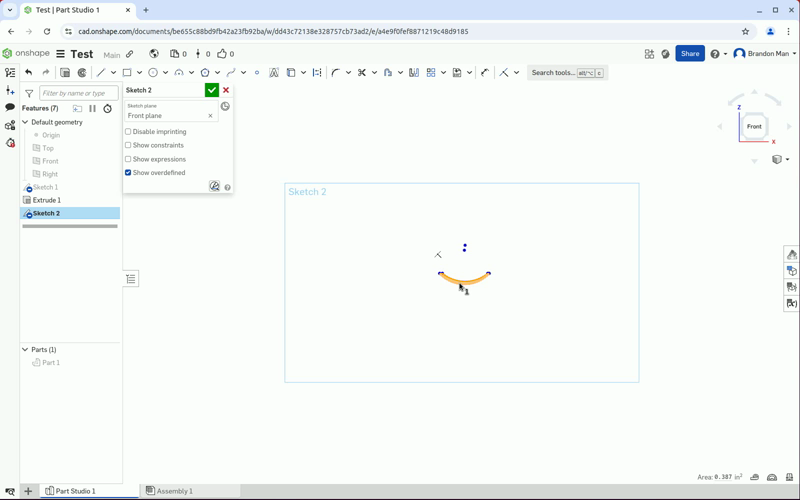
scroll(-6)
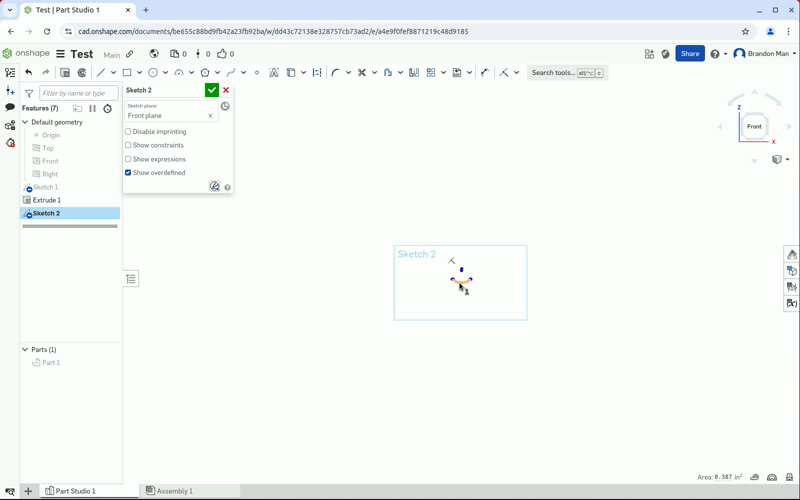
mouse_move(73, 352)
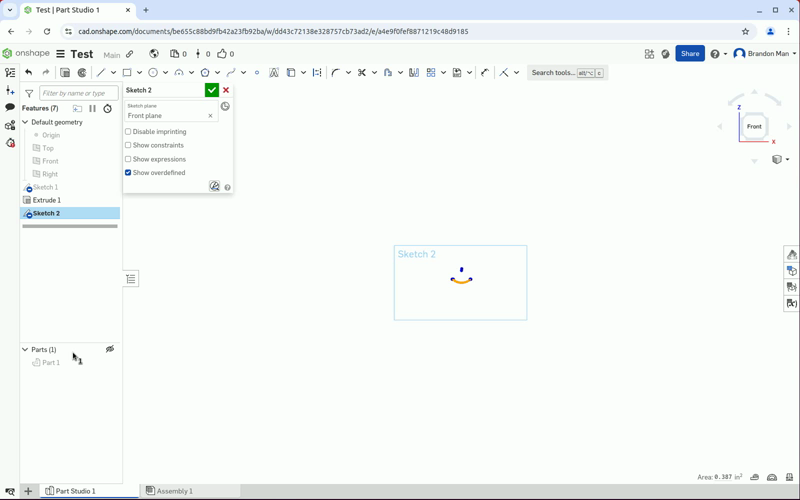
key(shift+y)
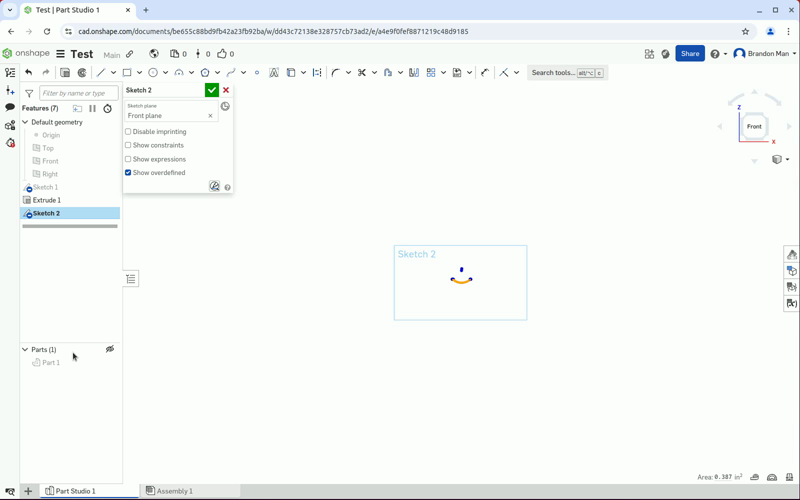
key(shift+e)
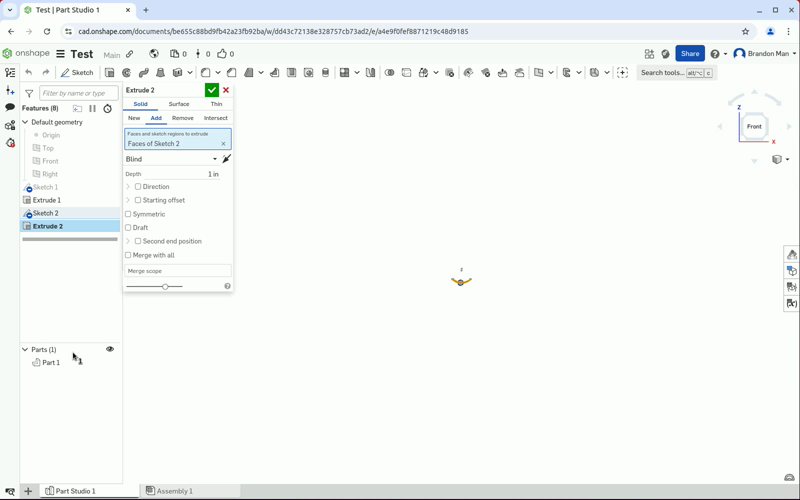
mouse_move(143, 106)
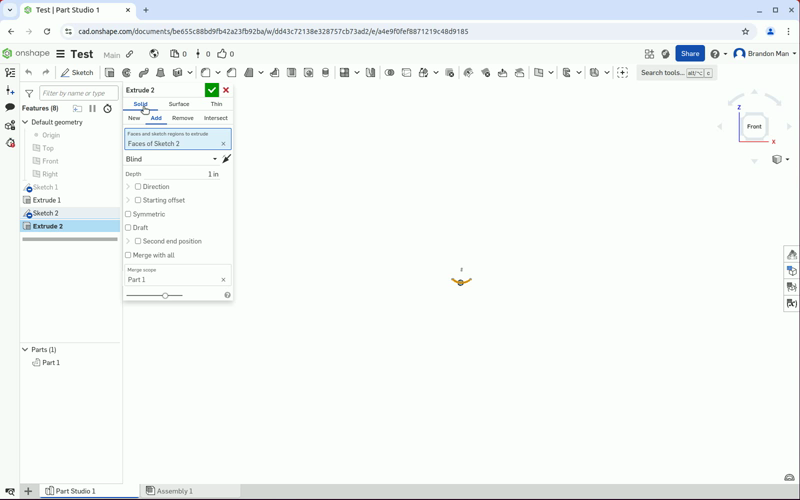
click(143, 106)
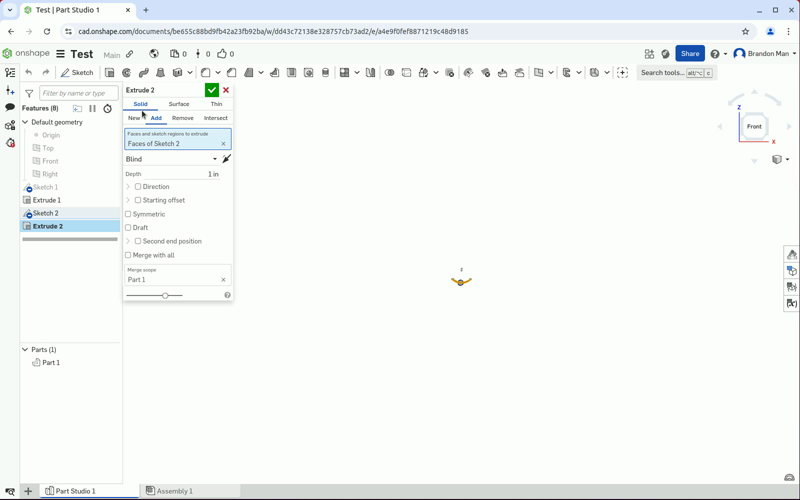
mouse_move(137, 120)
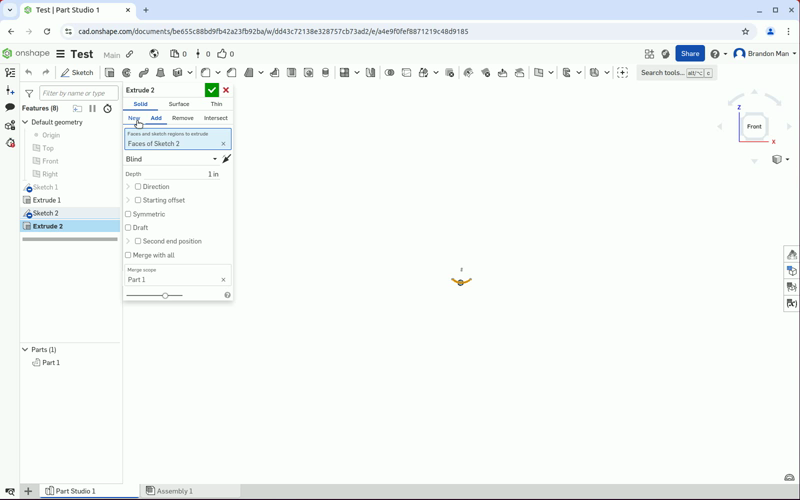
click(137, 120)
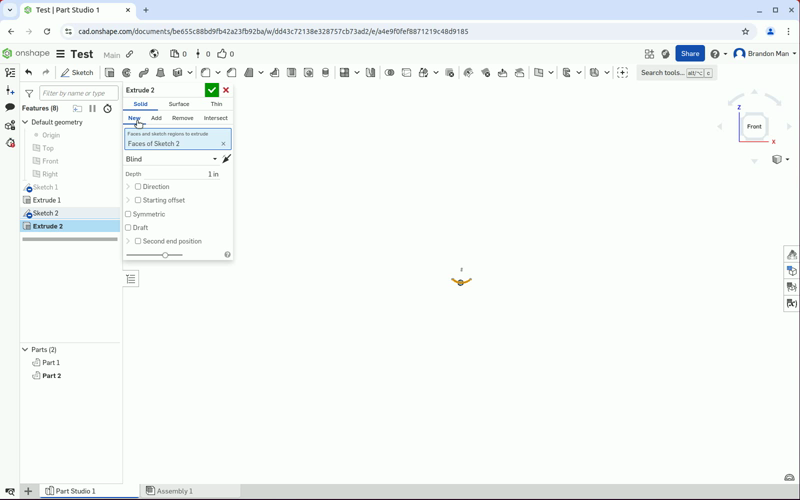
key(tab, 4)
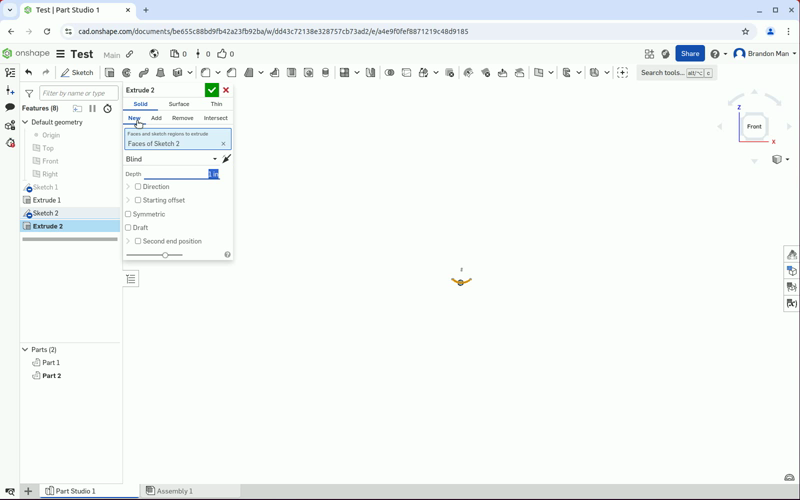
text(37.07)
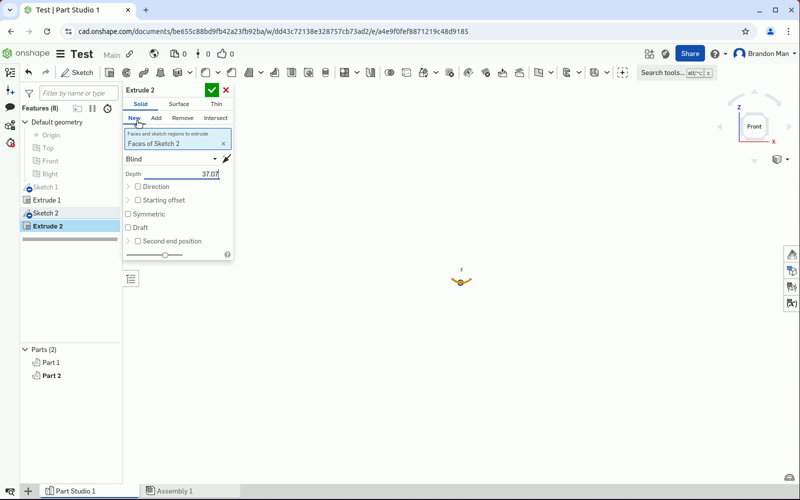
key(tab, 3)
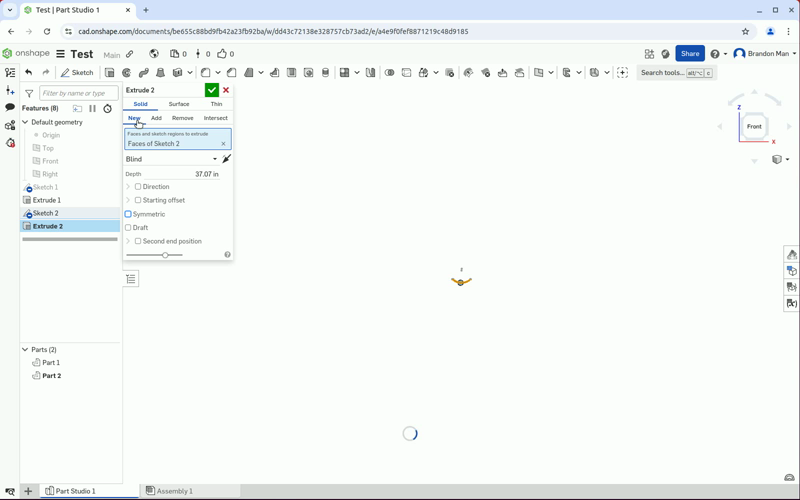
key(space)
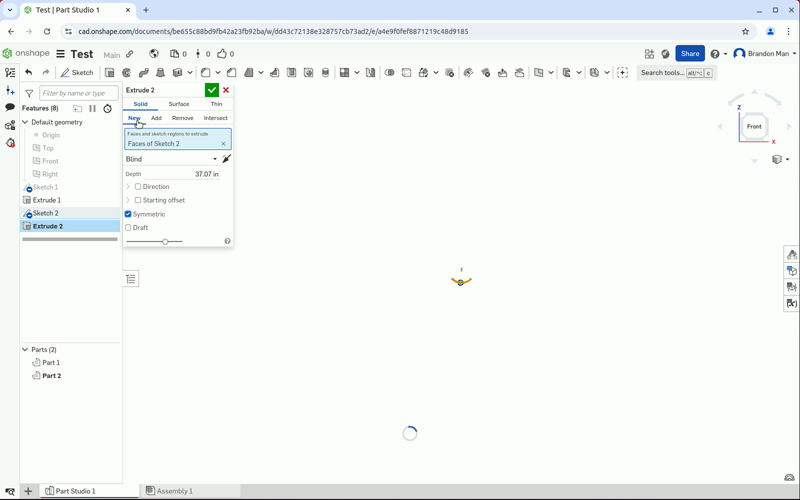
key(enter)
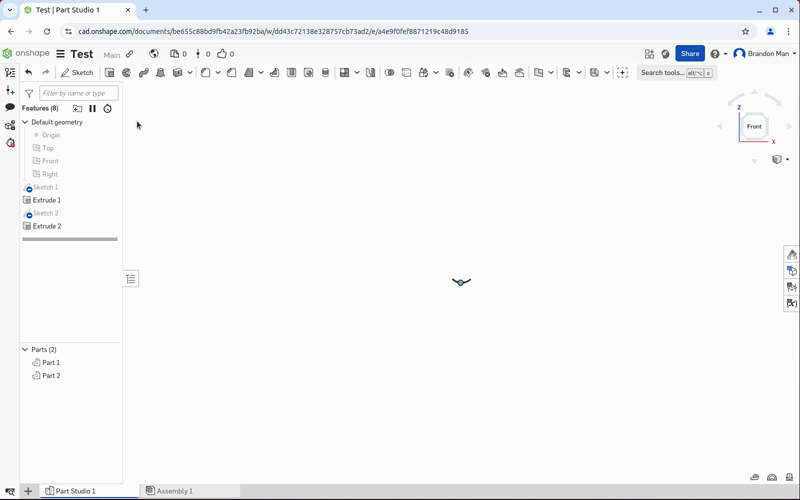
key(shift+h)
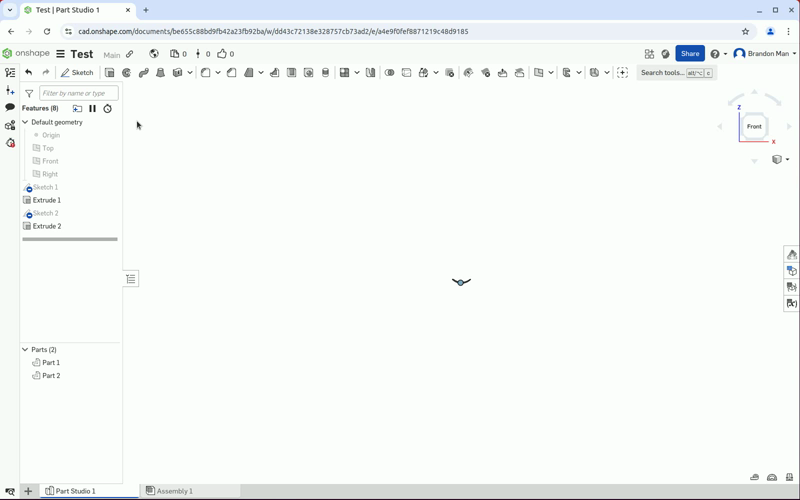
key(shift+h)
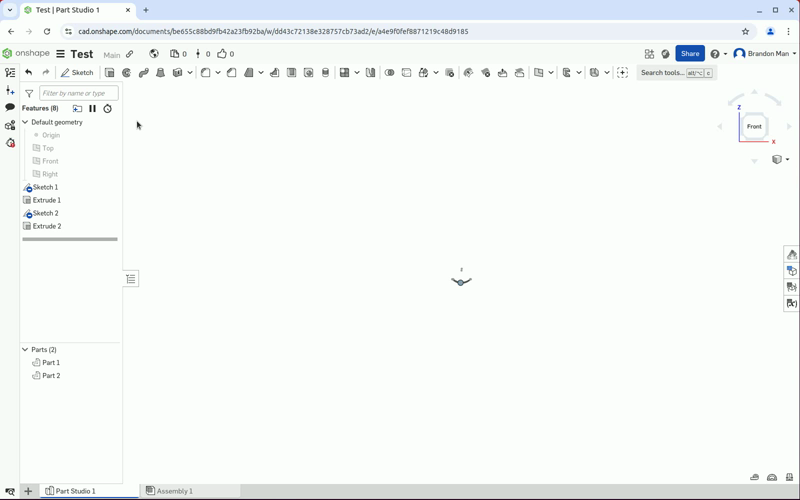
key(shift+7)
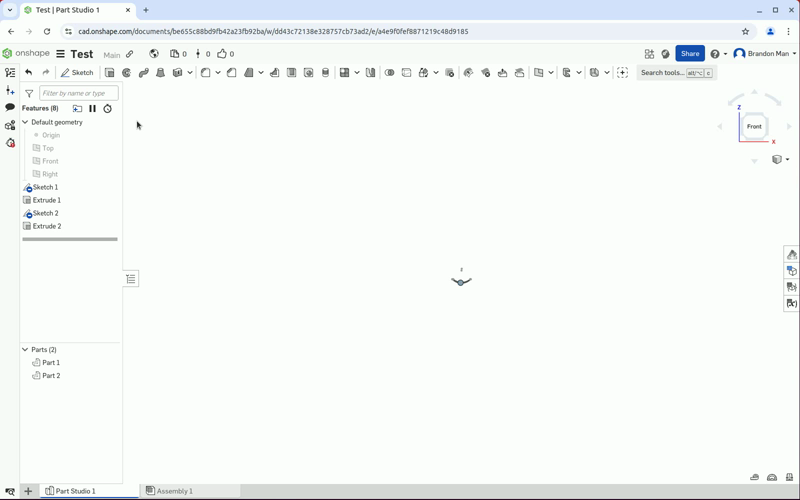
key(left, 2)
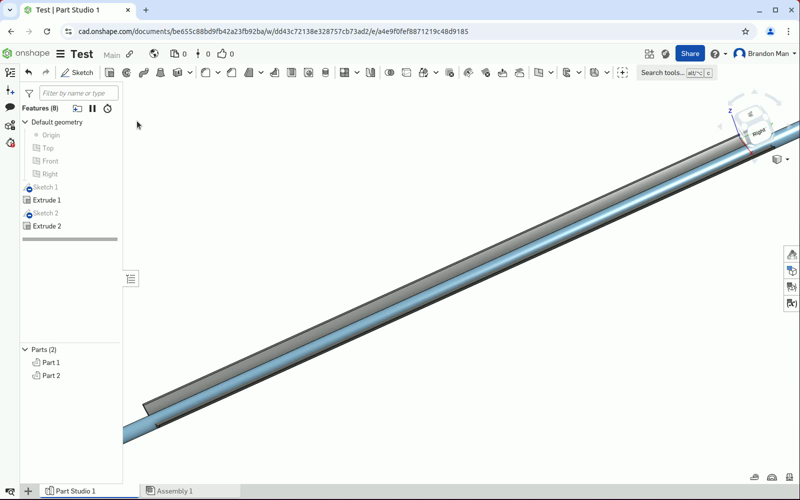
key(down, 2)
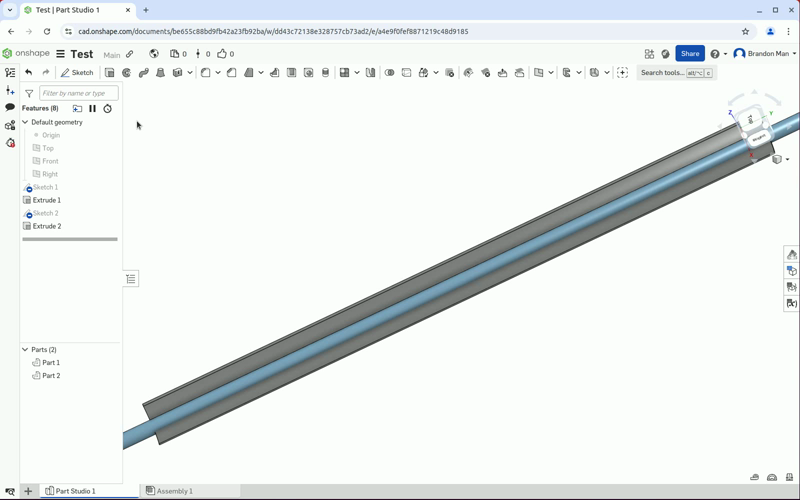
key(up, 2)
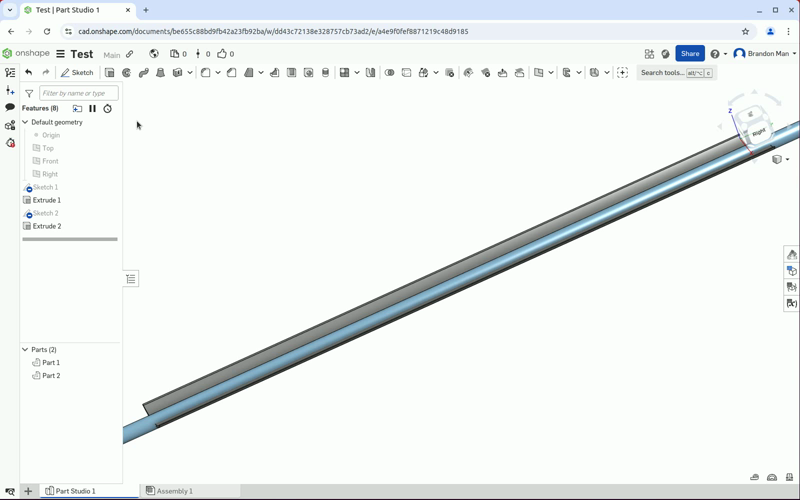
key(right, 2)
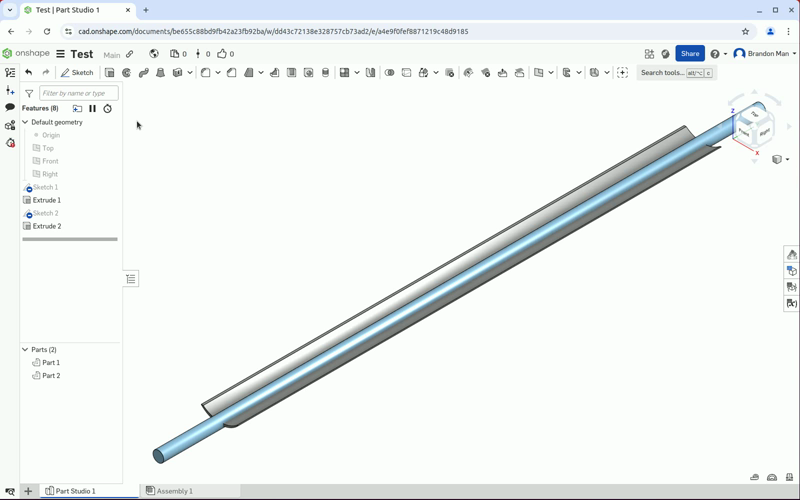
mouse_move(73, 189)
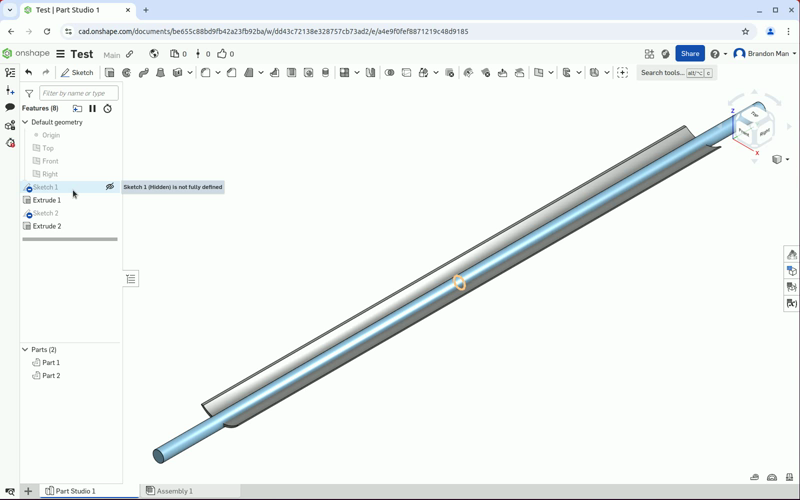
click(73, 189)